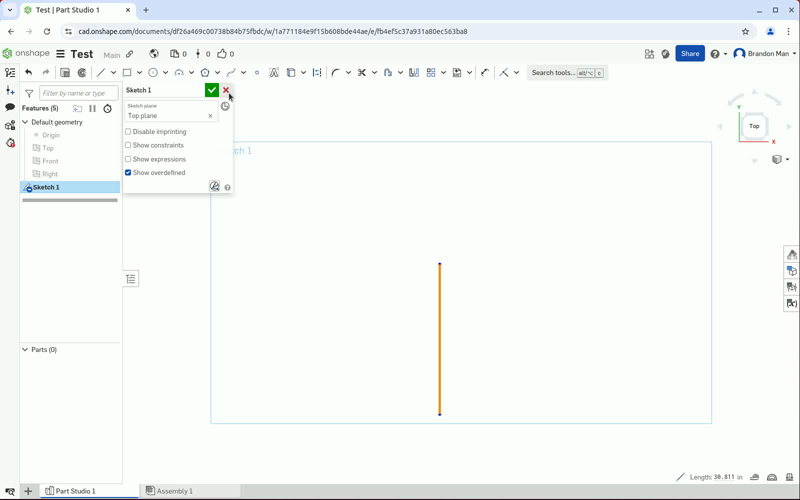
key(shift+h)
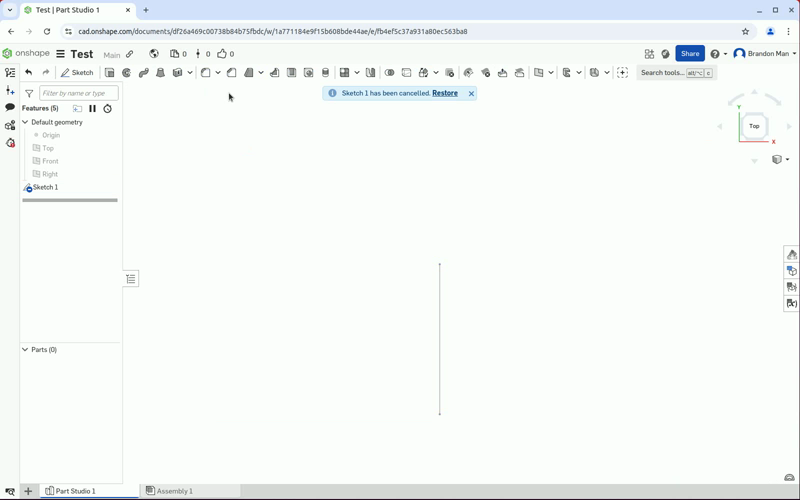
key(shift+s)
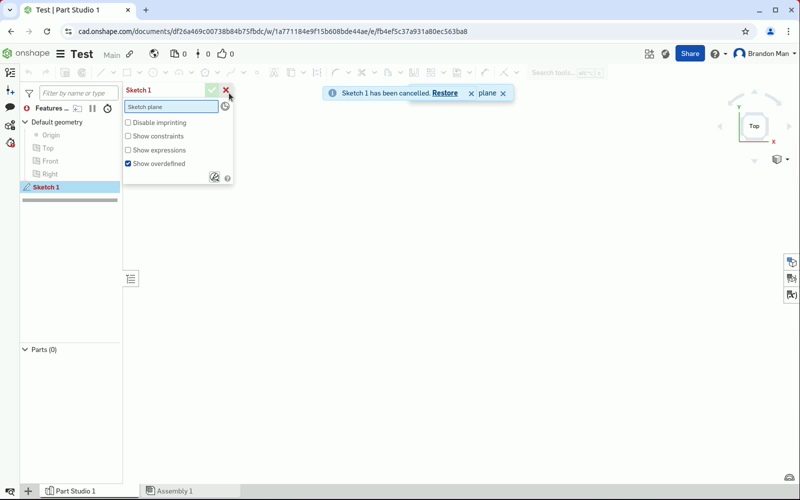
mouse_move(73, 150)
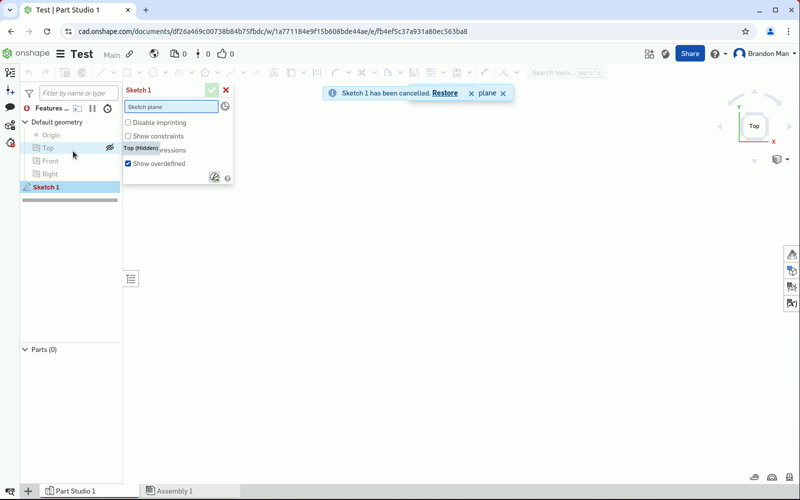
click(73, 150)
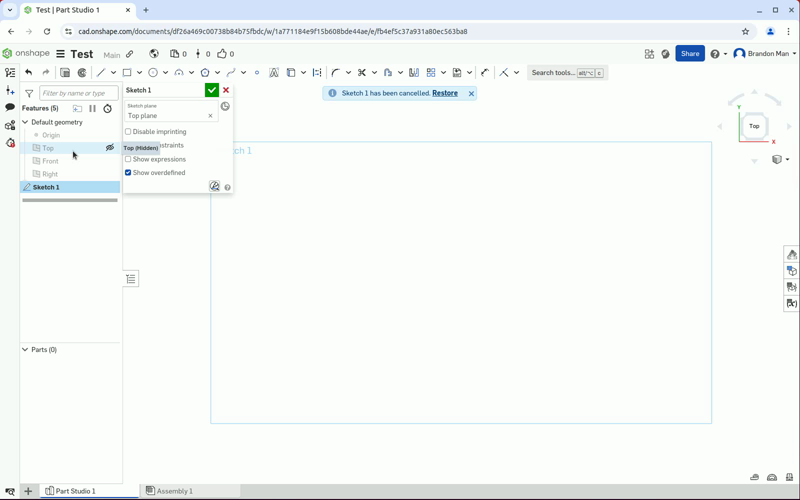
mouse_move(73, 352)
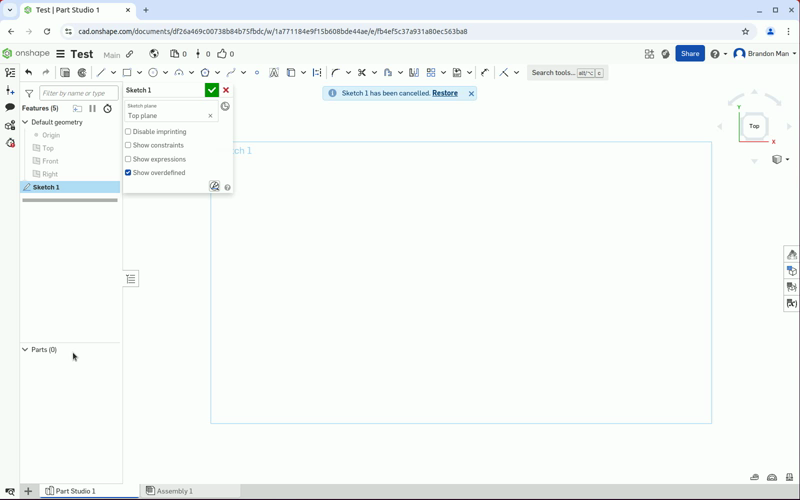
key(y)
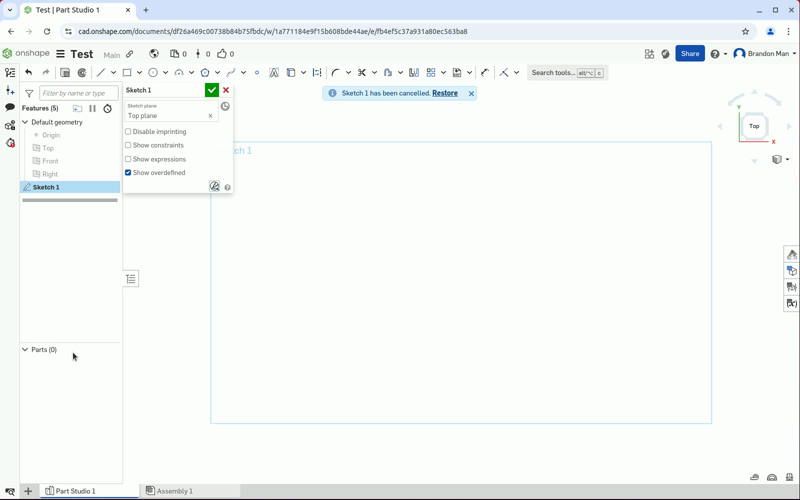
key(c)
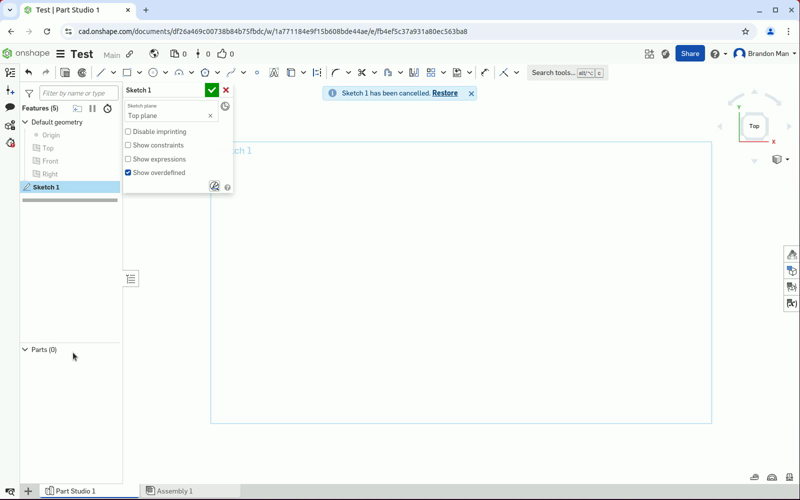
key_down(shift)
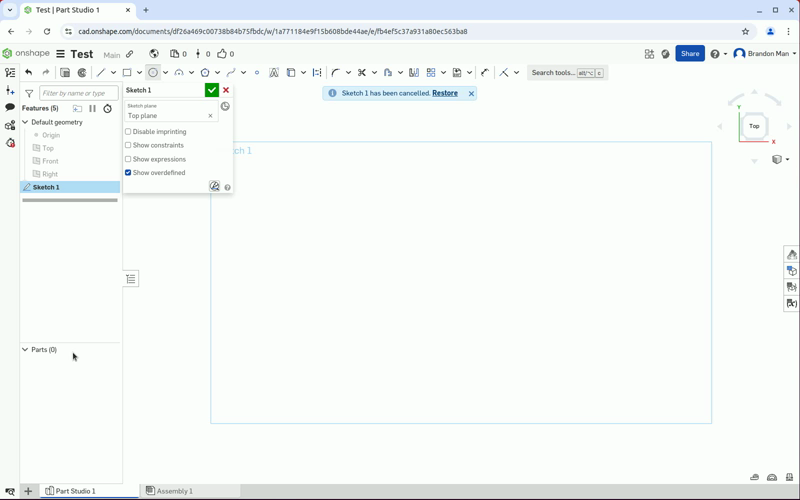
mouse_move(379, 282)
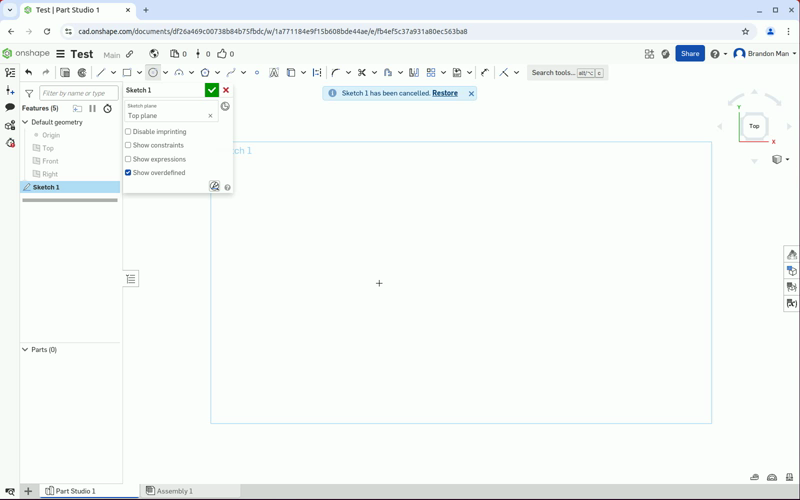
click(379, 282)
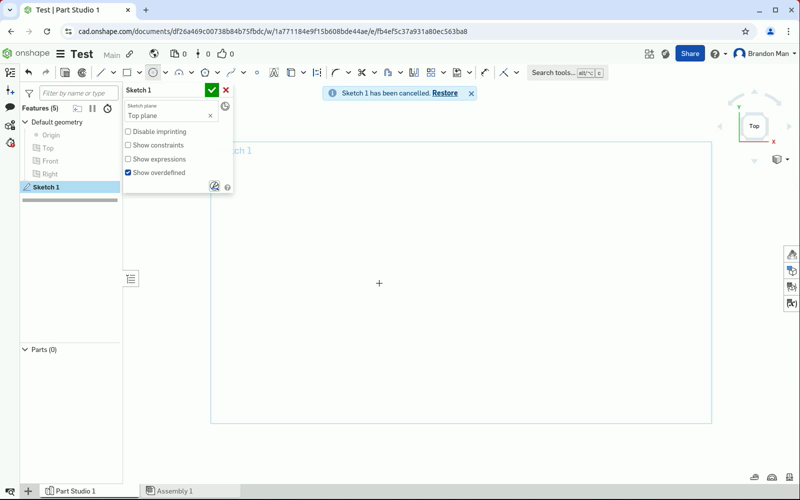
key_up(shift)
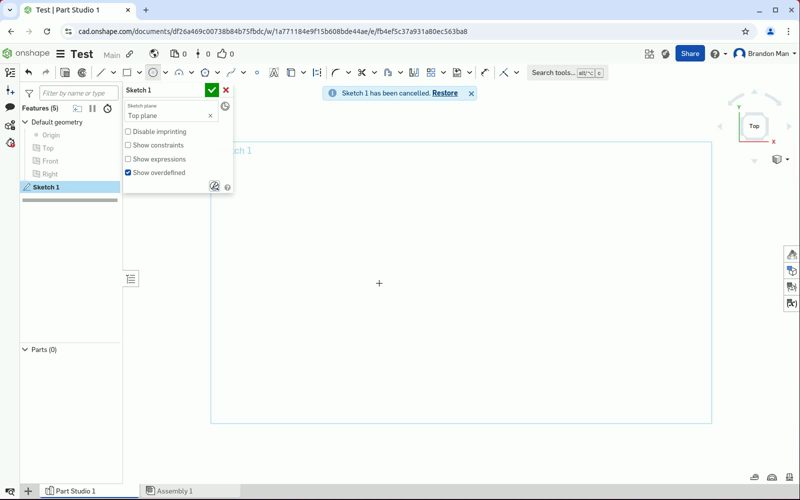
mouse_move(410, 282)
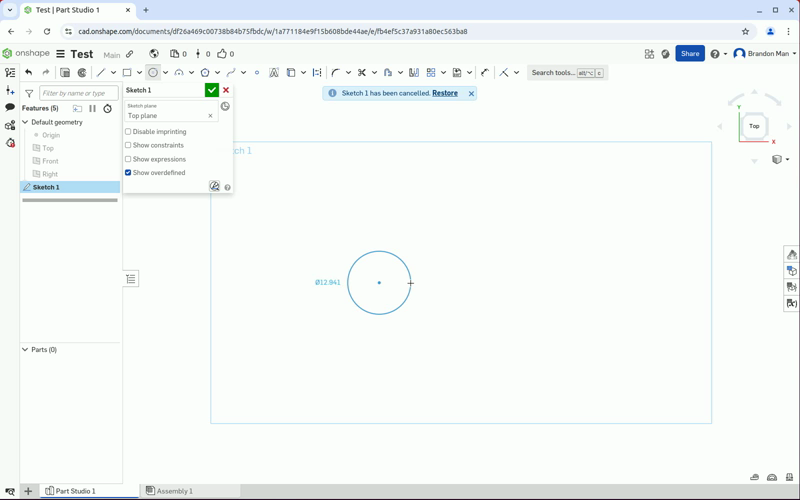
click(410, 282)
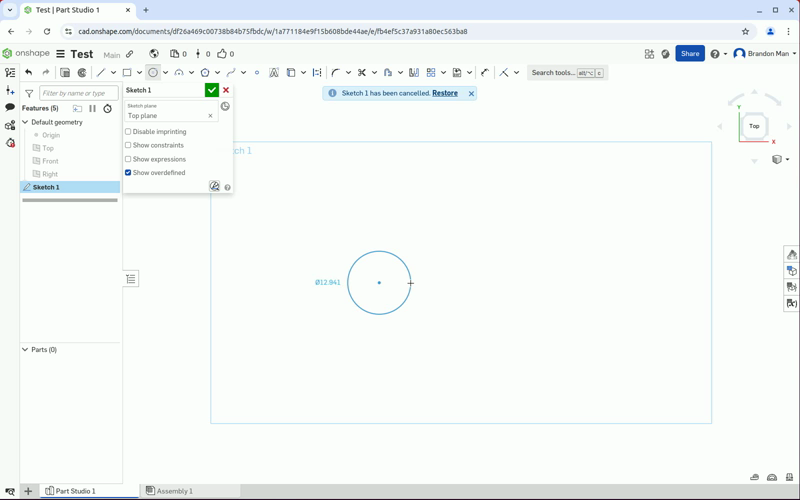
key(esc)
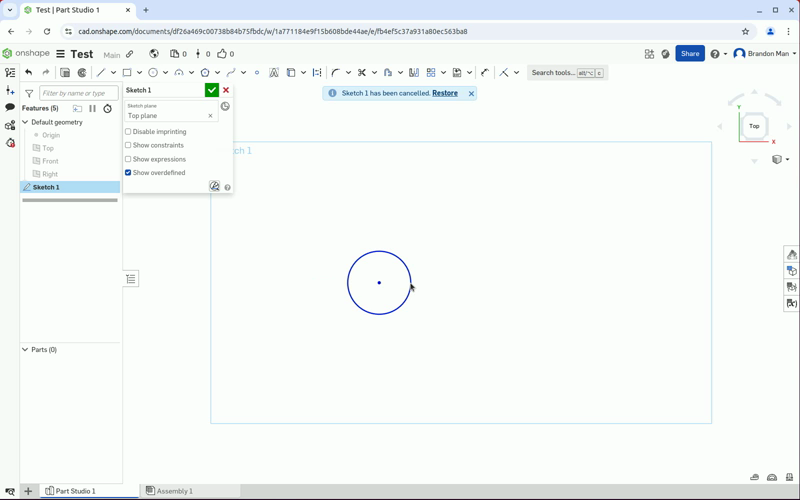
mouse_move(351, 279)
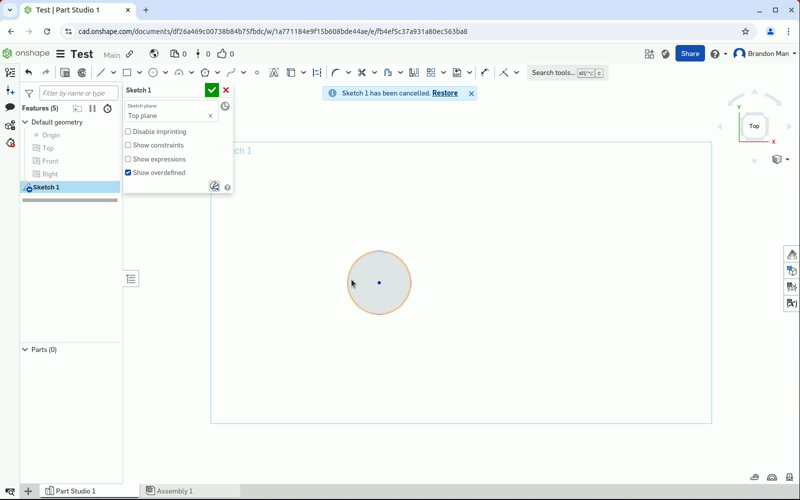
click(351, 279)
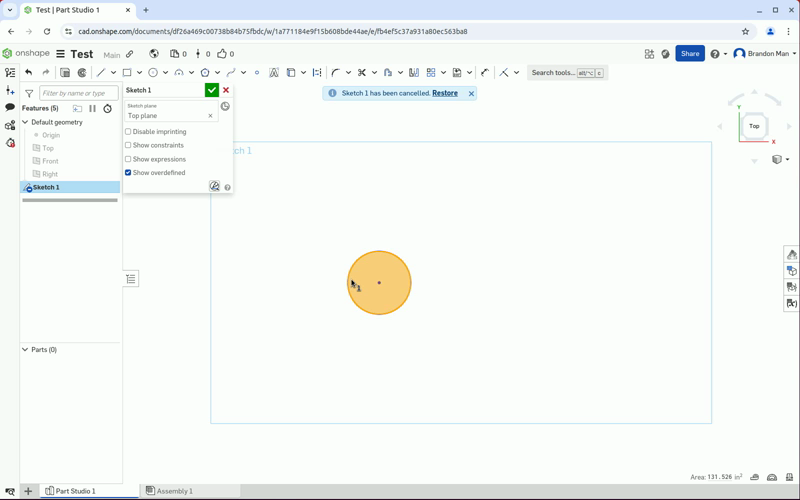
mouse_move(73, 352)
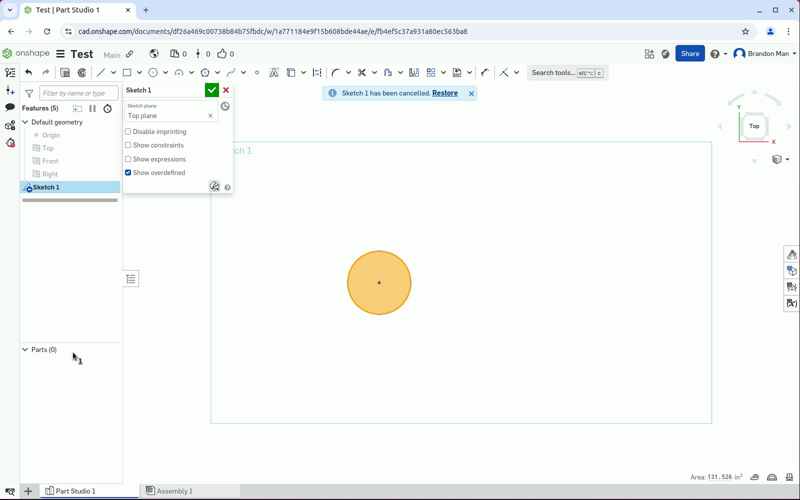
key(shift+y)
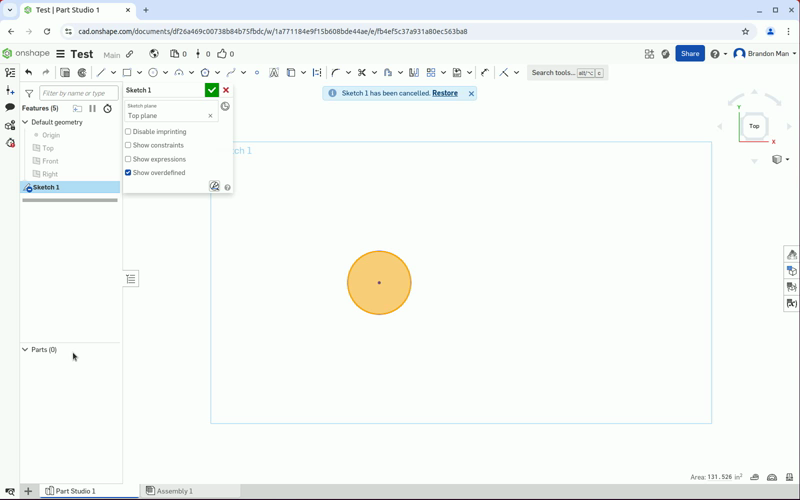
key(shift+e)
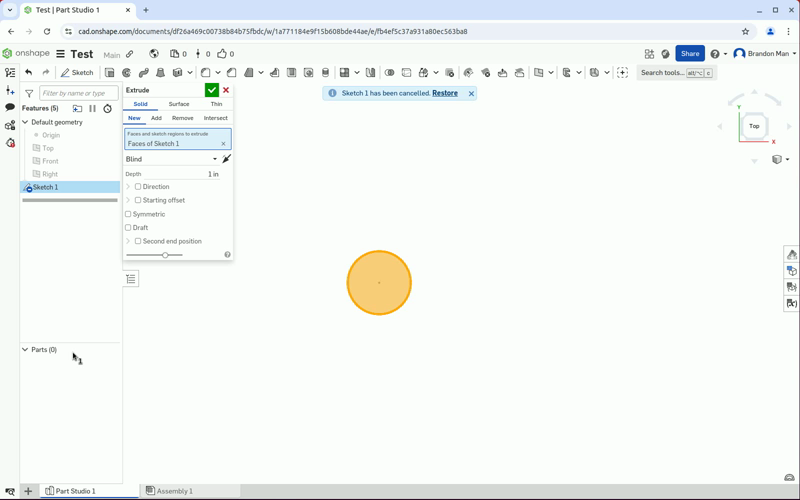
mouse_move(143, 106)
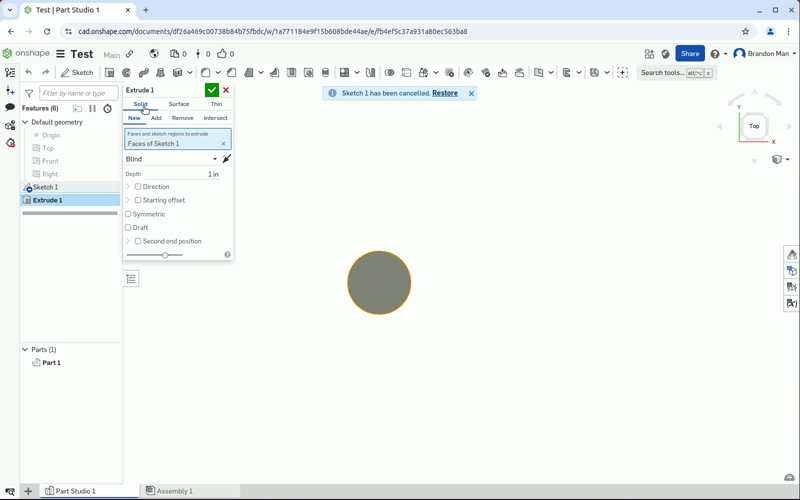
click(143, 106)
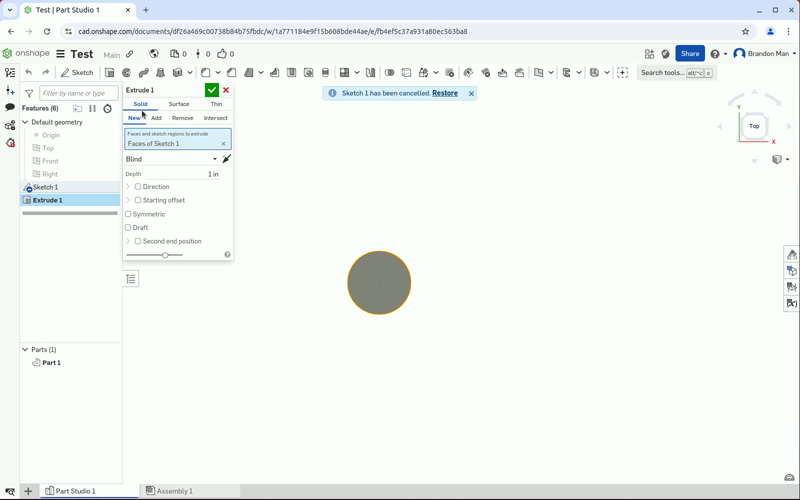
mouse_move(137, 120)
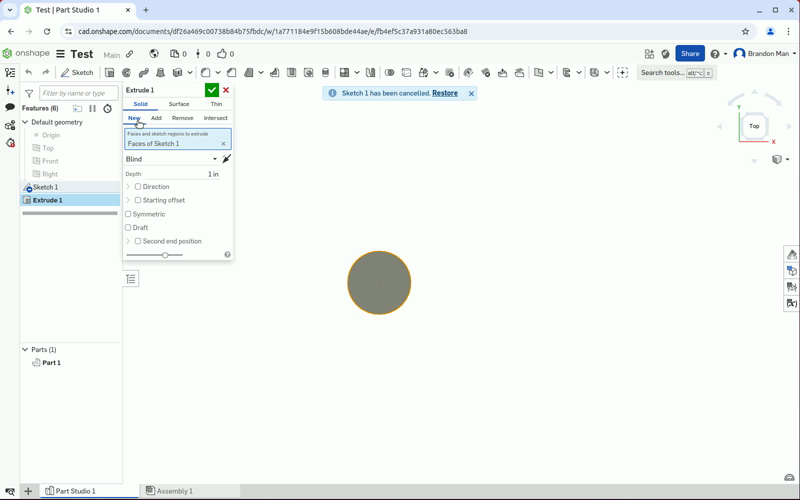
click(137, 120)
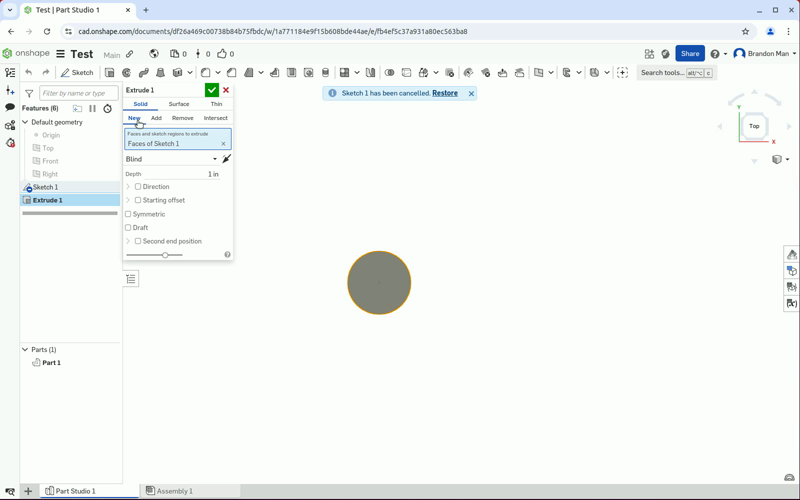
key(tab, 4)
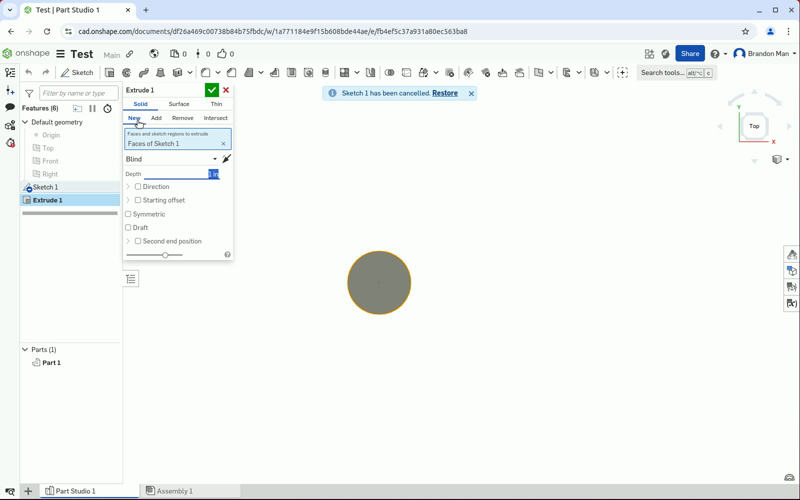
text(1.444)
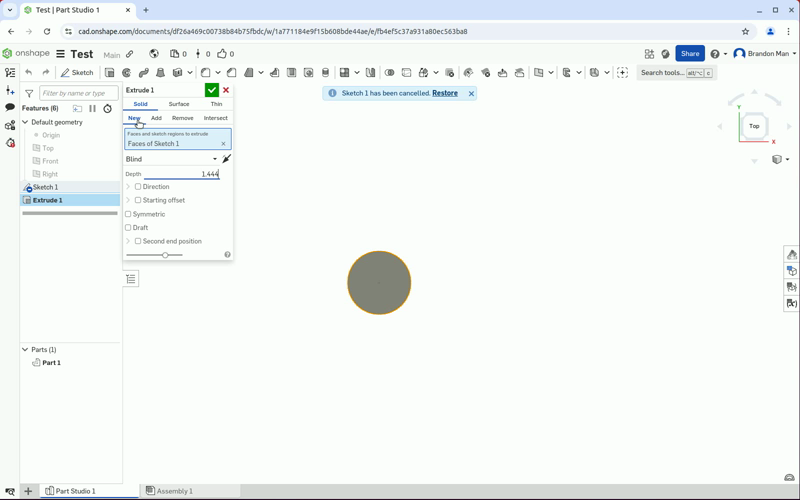
key(enter)
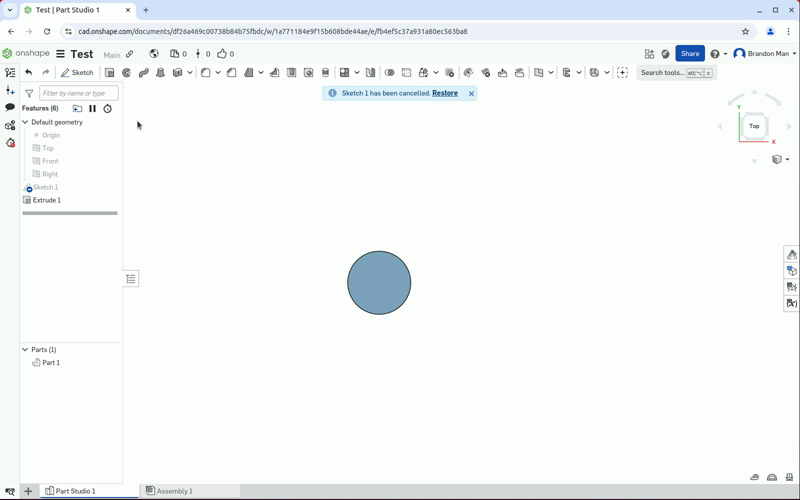
key(shift+h)
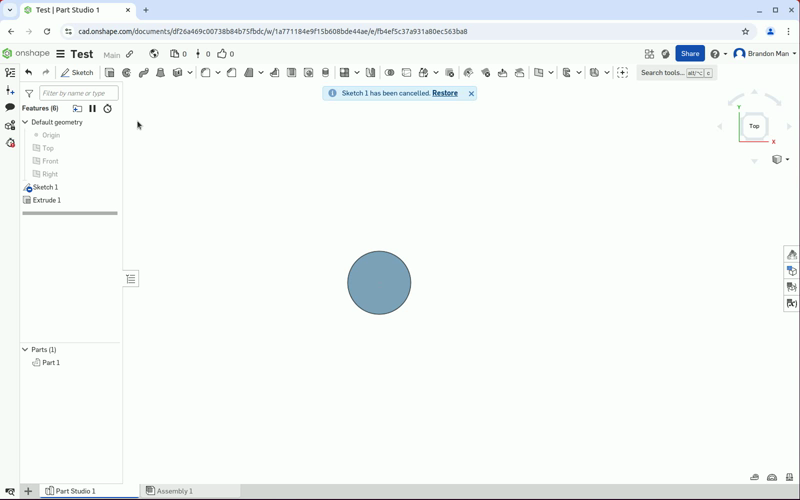
key(shift+h)
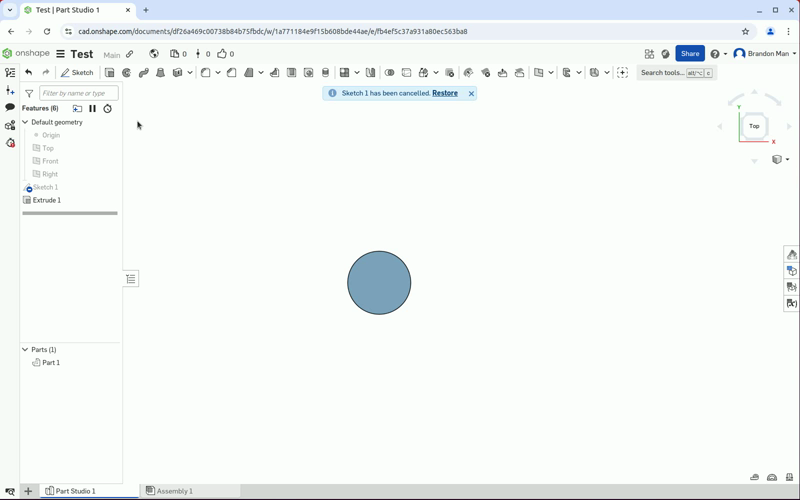
mouse_move(73, 189)
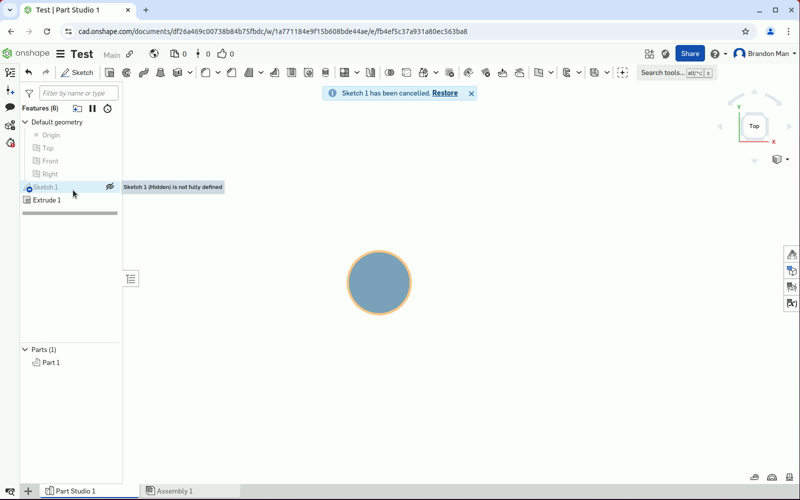
click(73, 189)
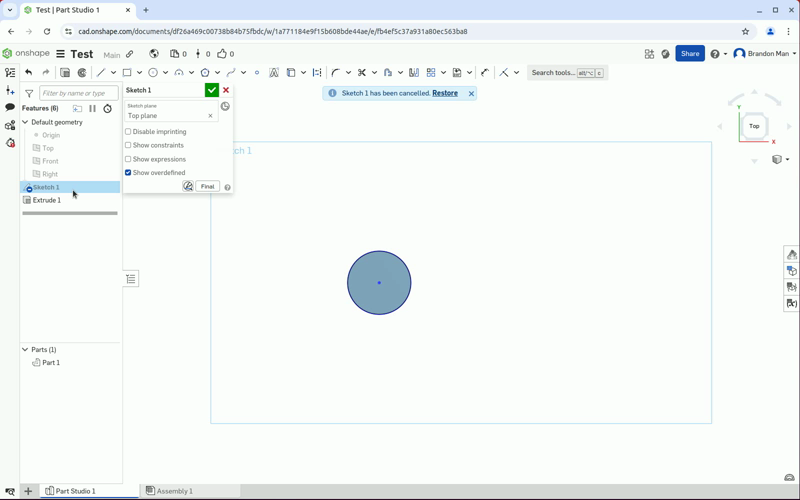
mouse_move(229, 92)
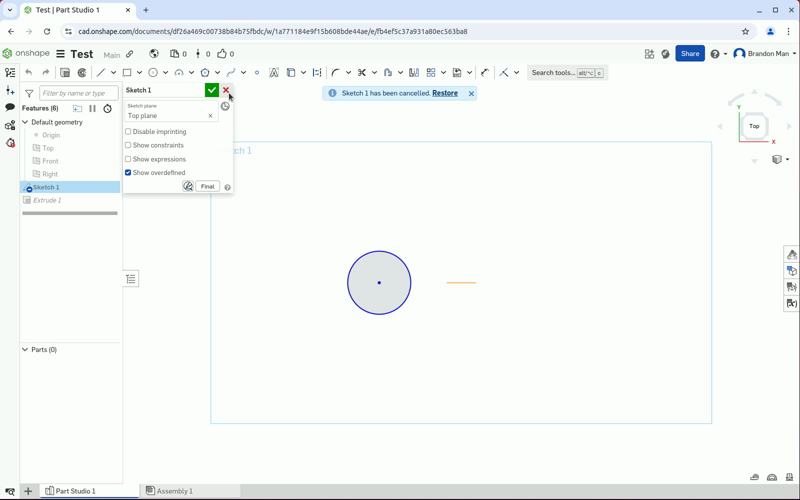
click(229, 92)
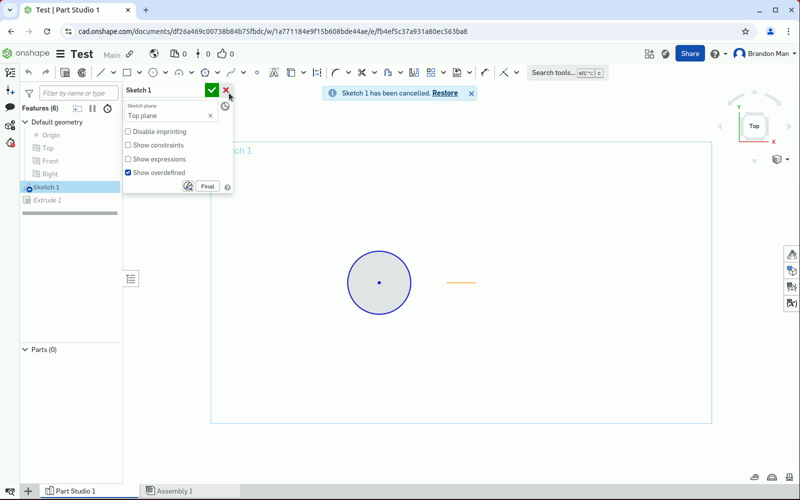
key(shift+s)
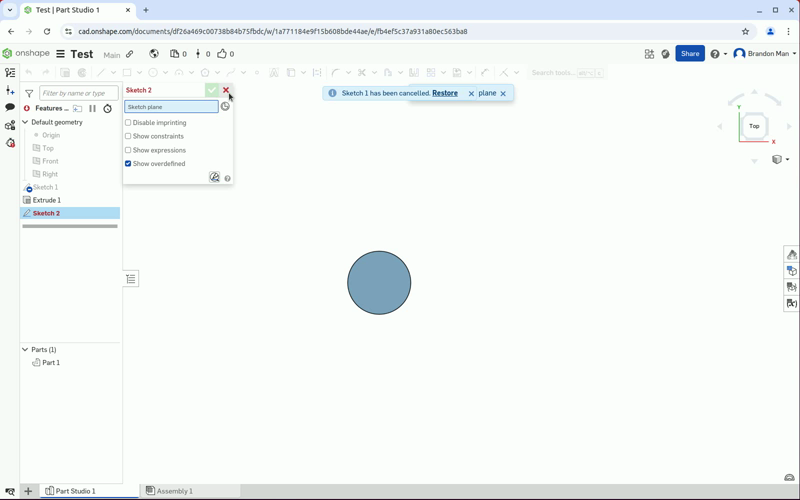
mouse_move(73, 150)
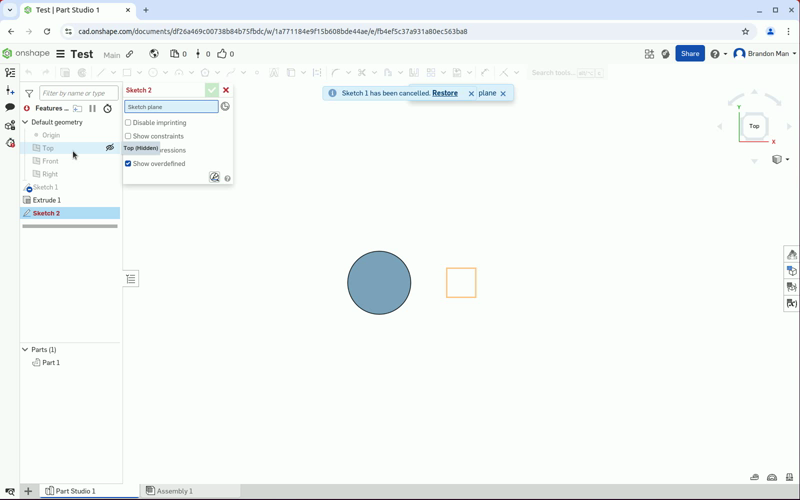
click(73, 150)
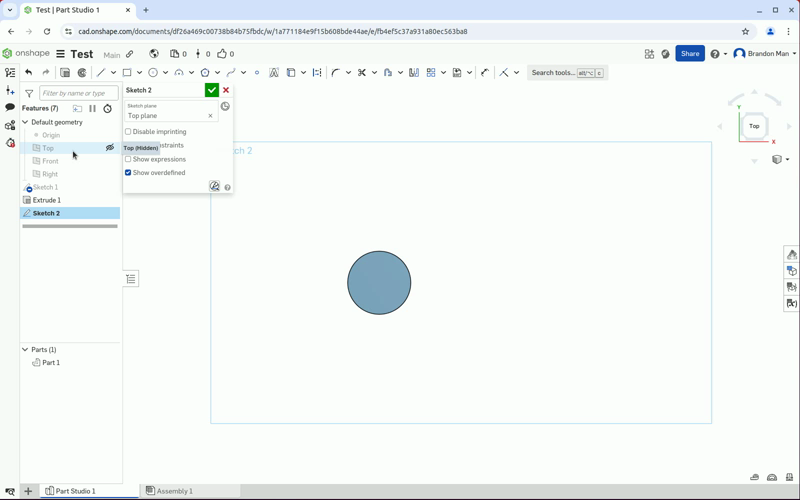
mouse_move(73, 352)
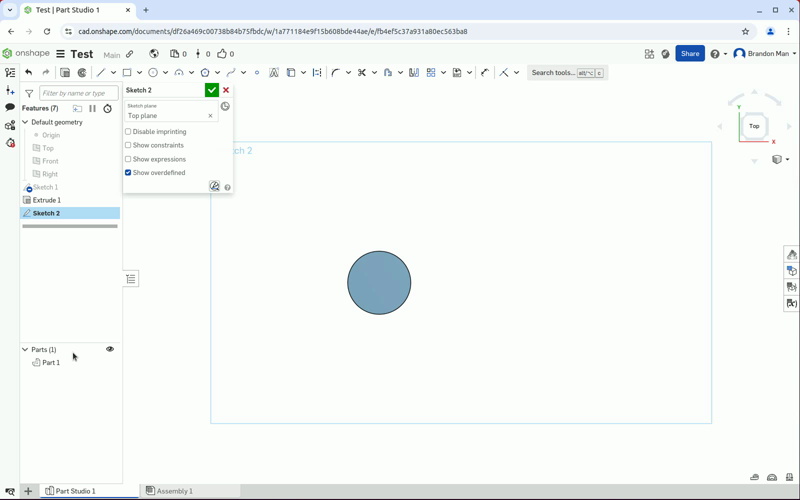
key(y)
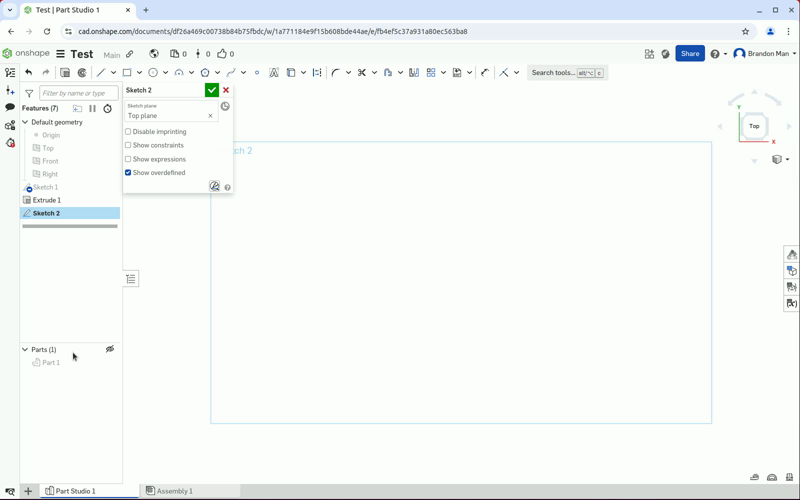
key(c)
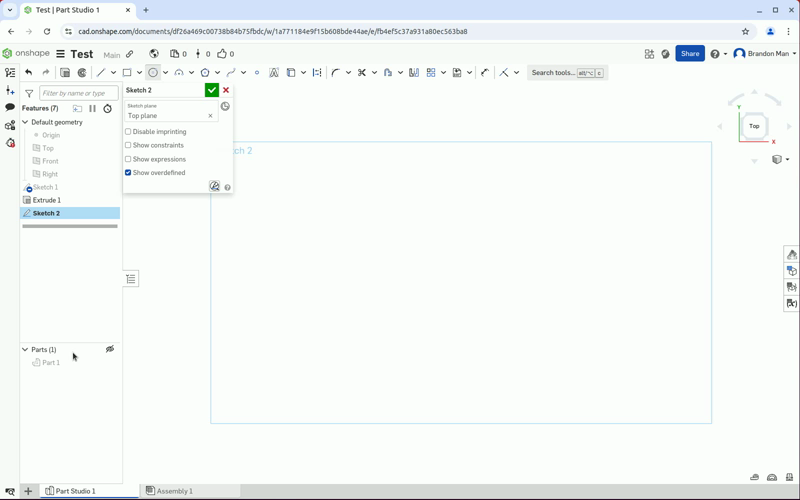
key_down(shift)
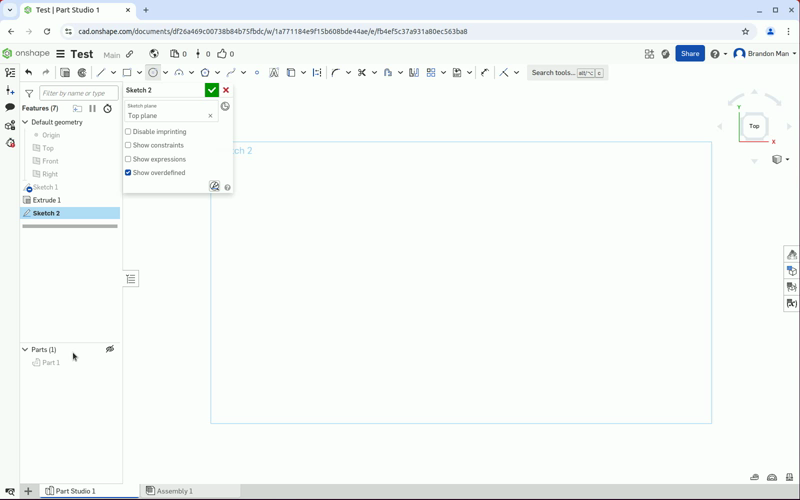
mouse_move(543, 282)
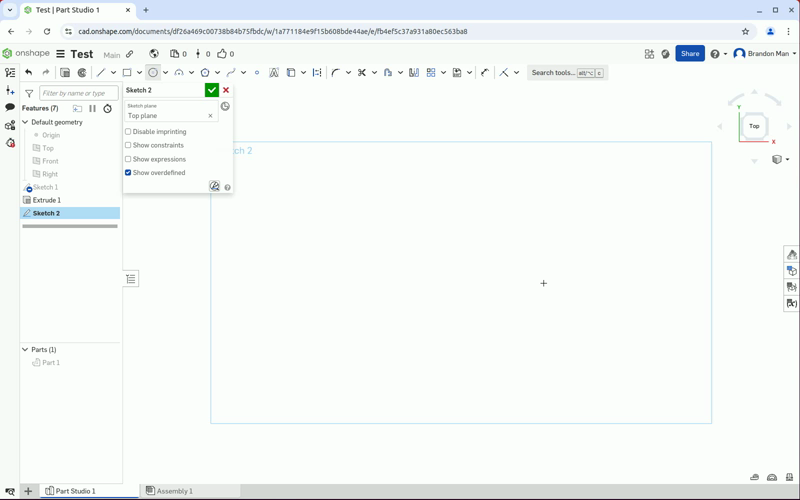
click(543, 282)
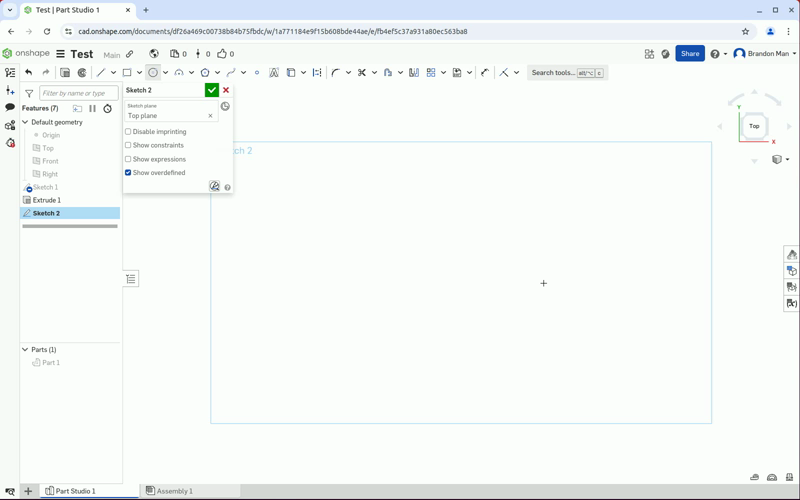
key_up(shift)
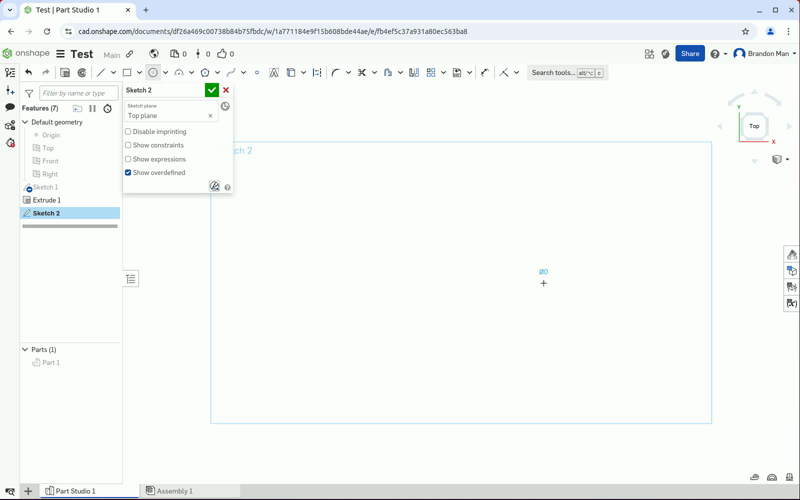
mouse_move(574, 282)
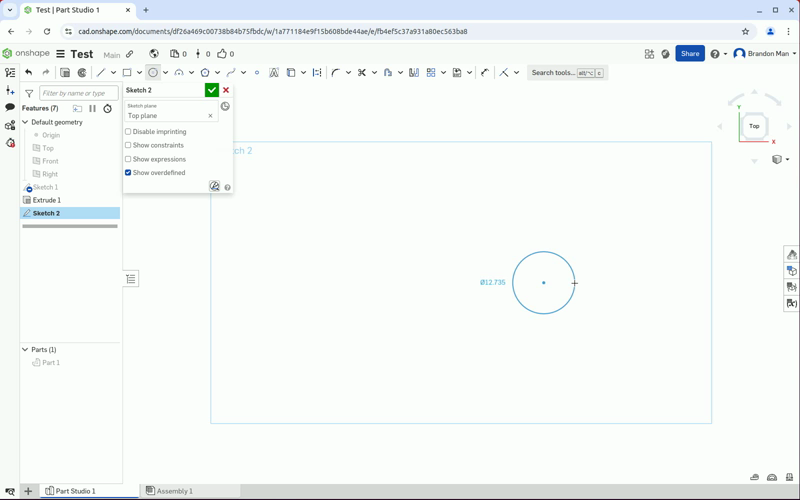
click(574, 282)
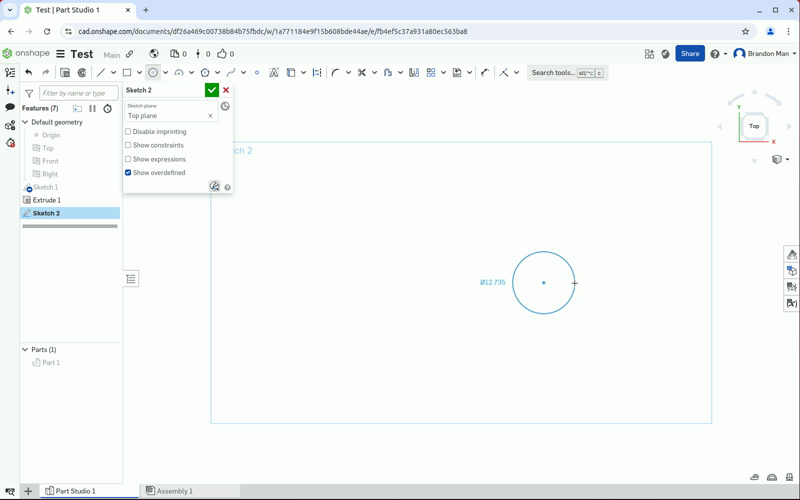
key(esc)
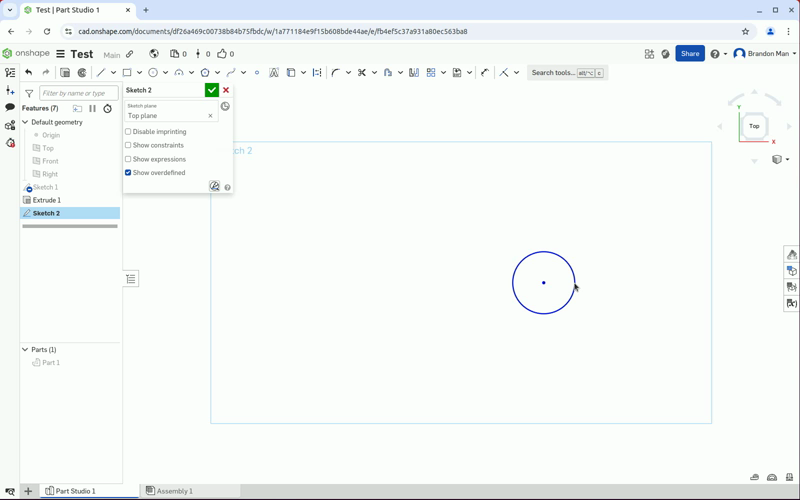
mouse_move(524, 294)
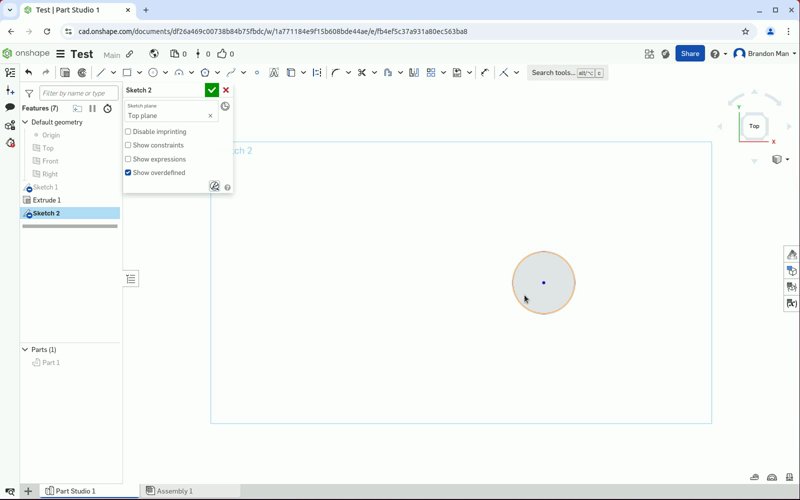
click(524, 294)
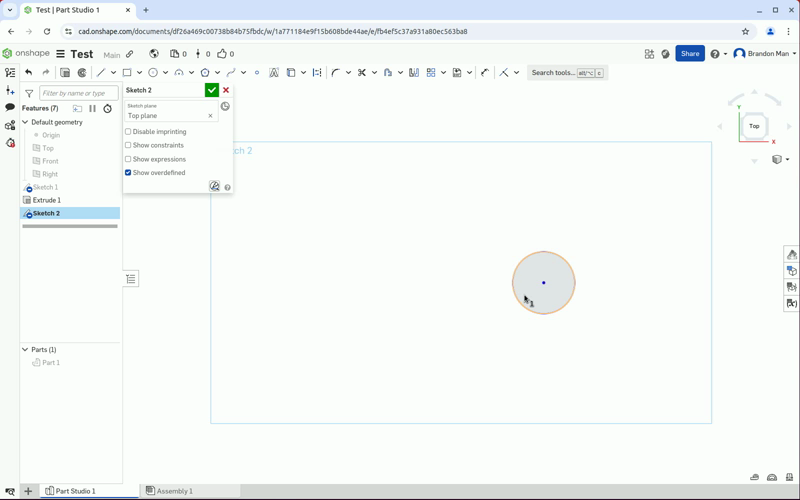
mouse_move(73, 352)
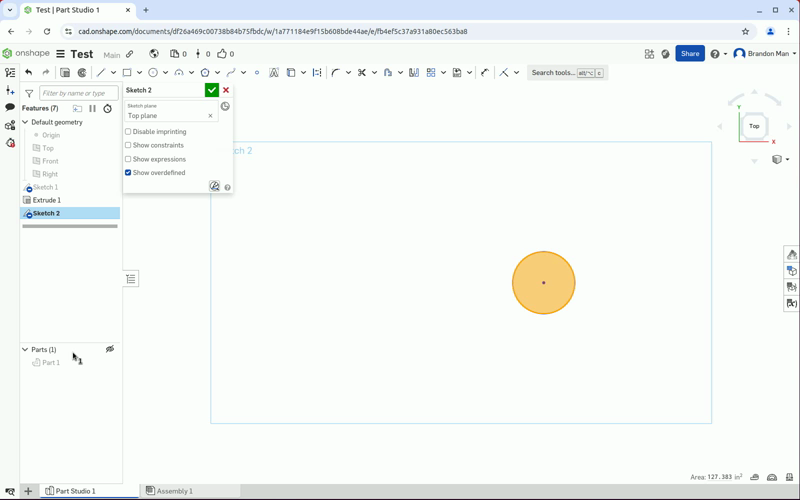
key(shift+y)
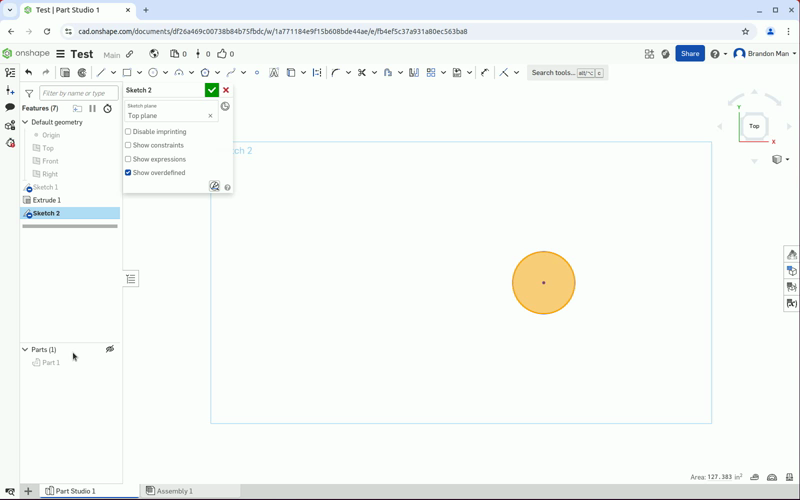
key(shift+e)
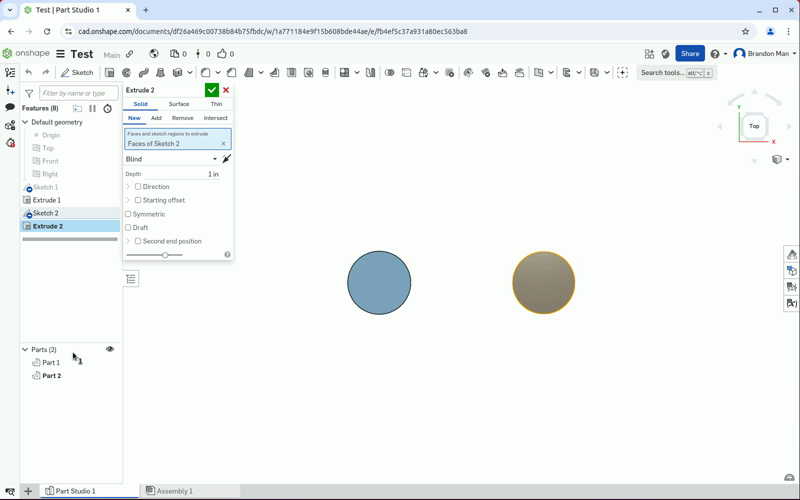
mouse_move(143, 106)
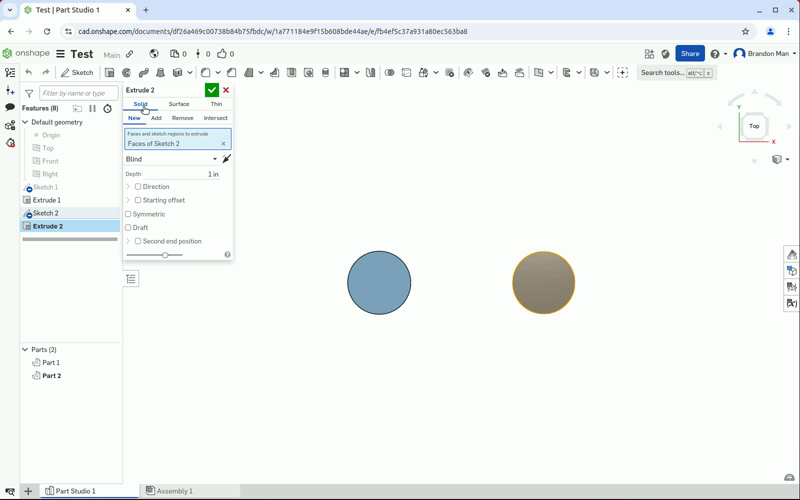
click(143, 106)
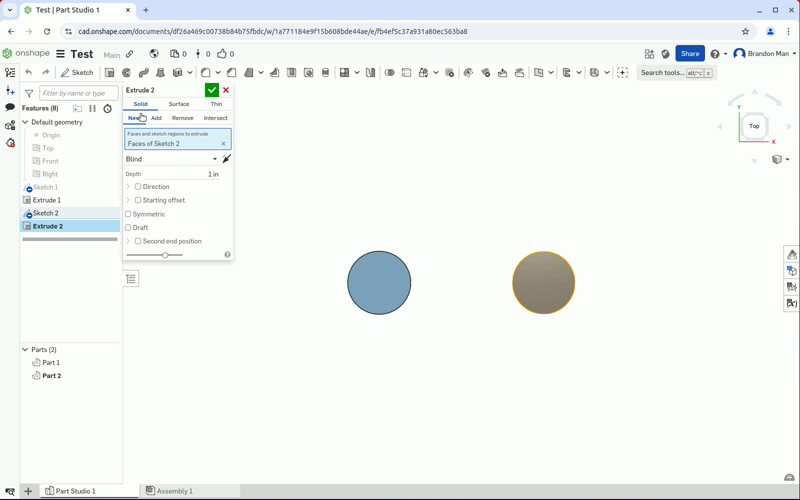
mouse_move(137, 120)
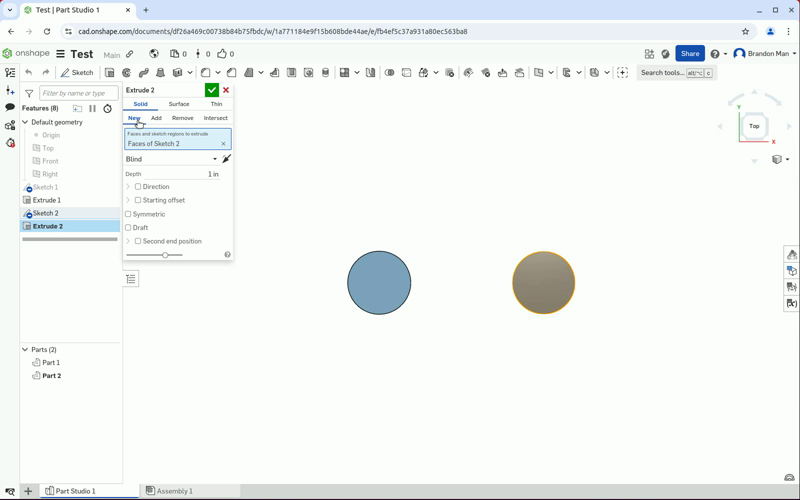
click(137, 120)
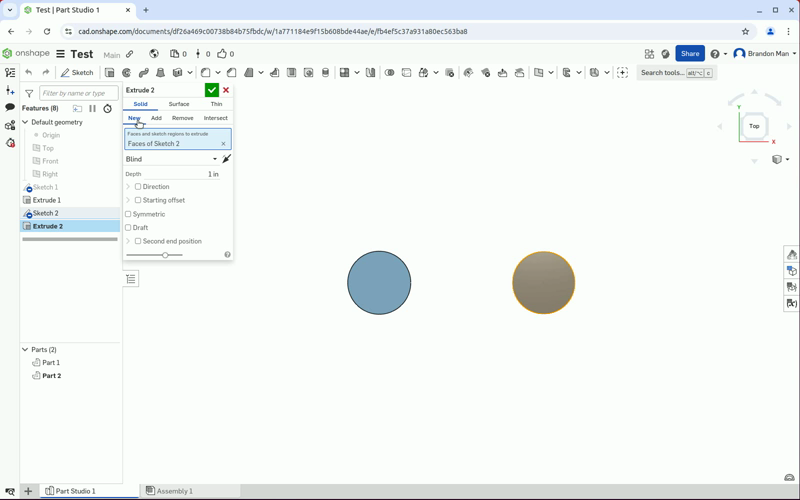
key(tab, 4)
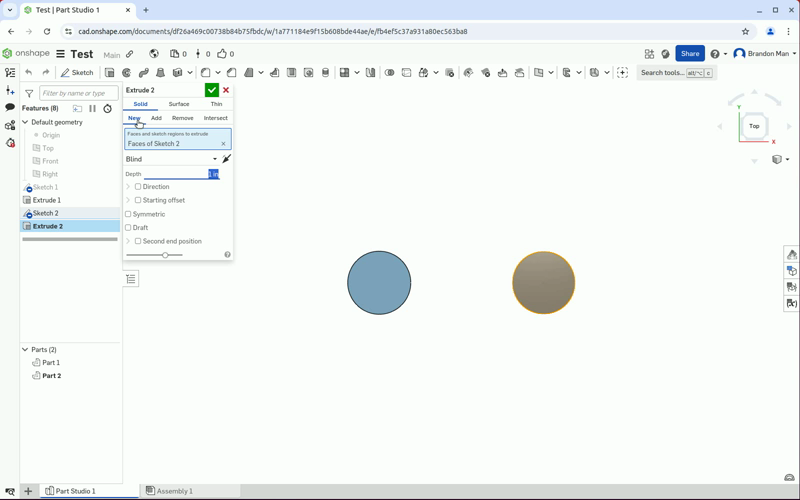
text(1.444)
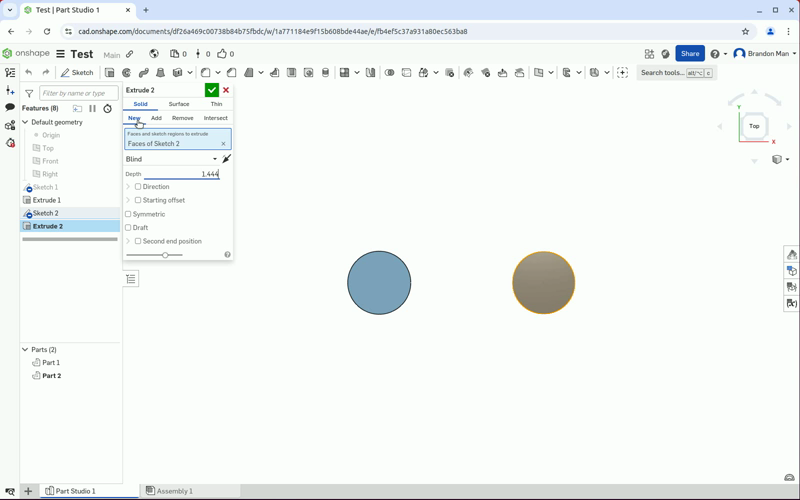
key(enter)
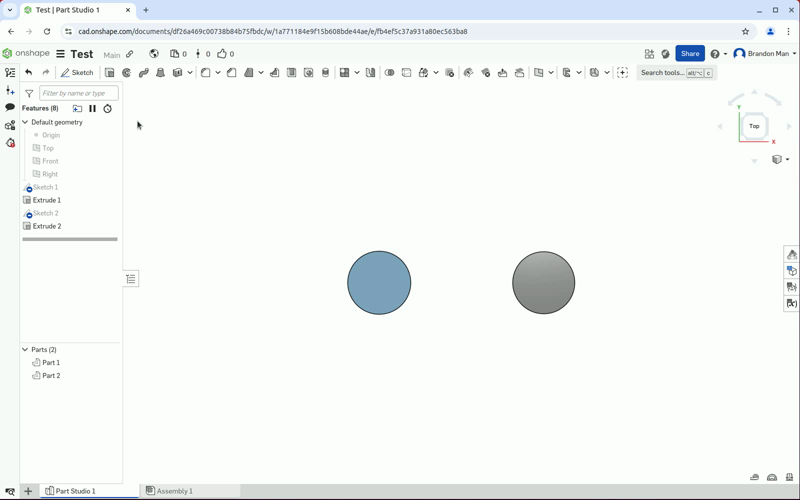
key(shift+h)
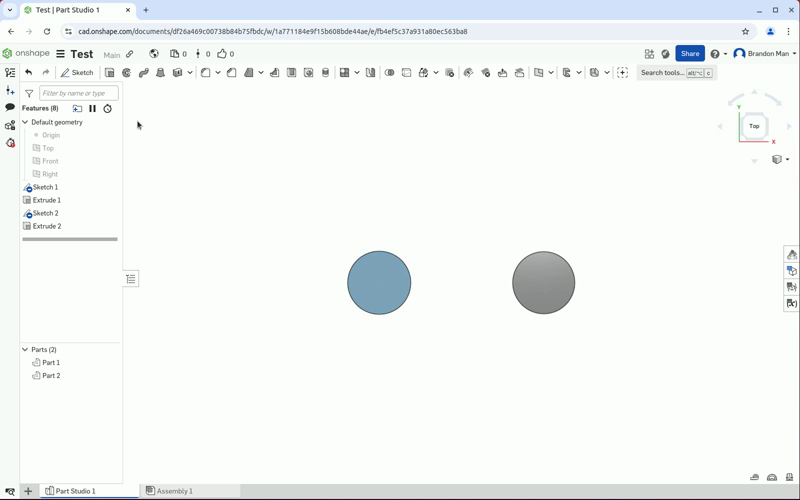
key(shift+h)
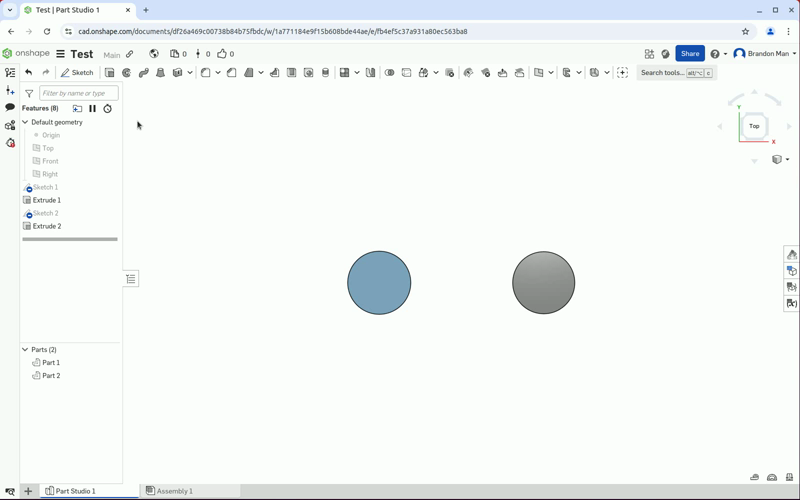
mouse_move(73, 189)
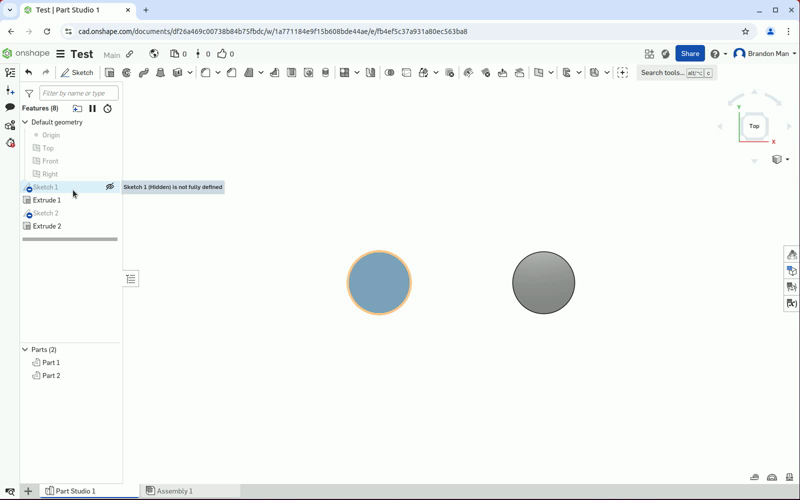
click(73, 189)
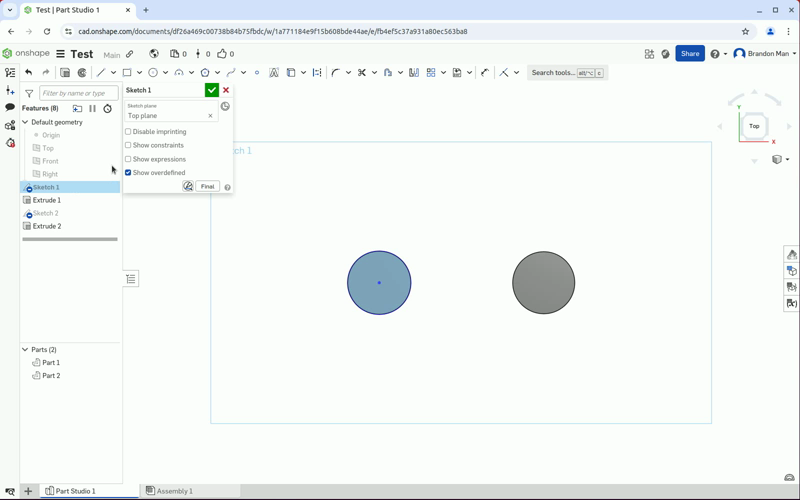
mouse_move(229, 92)
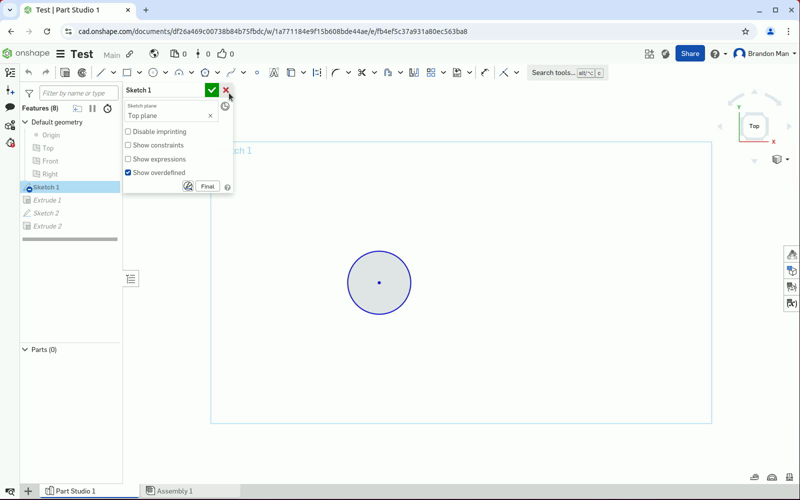
click(229, 92)
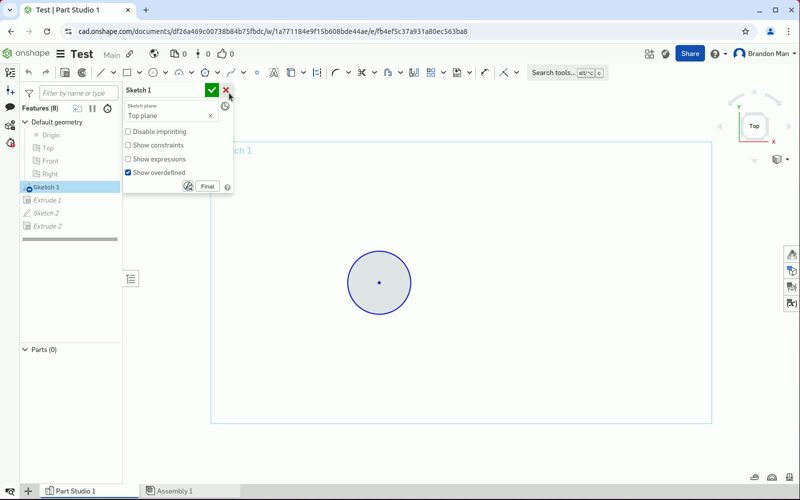
key(shift+s)
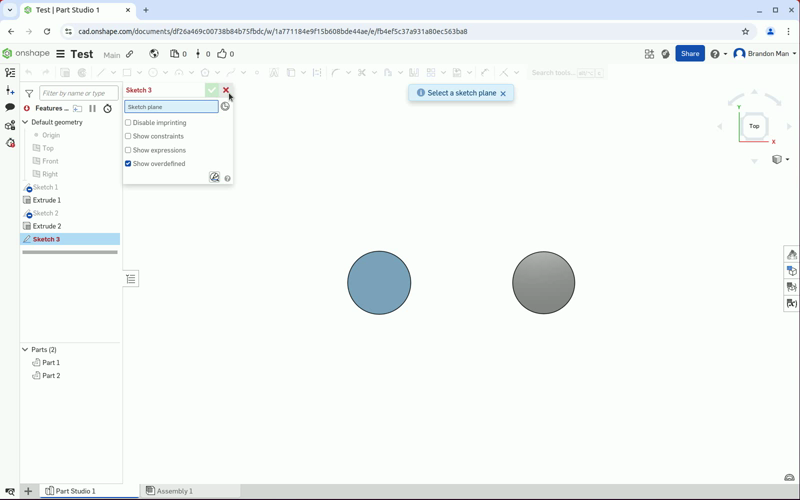
mouse_move(73, 150)
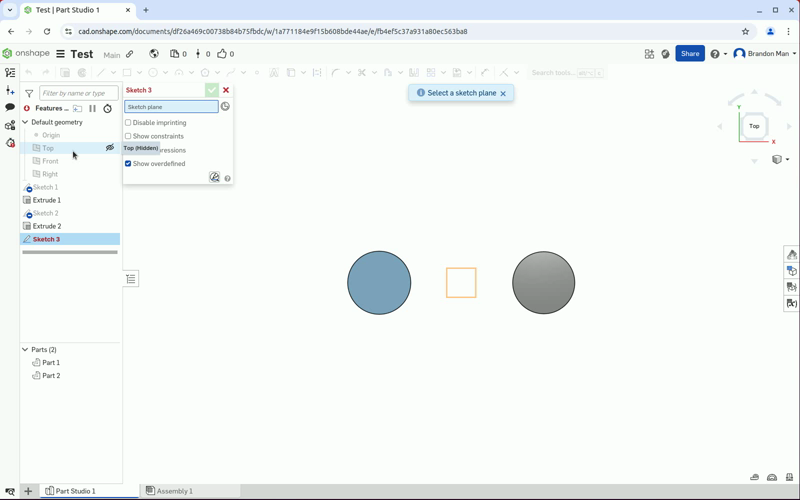
click(73, 150)
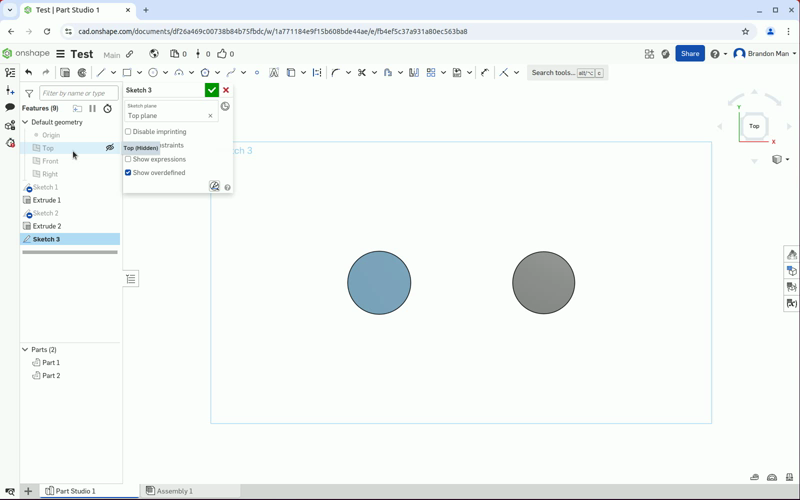
mouse_move(73, 352)
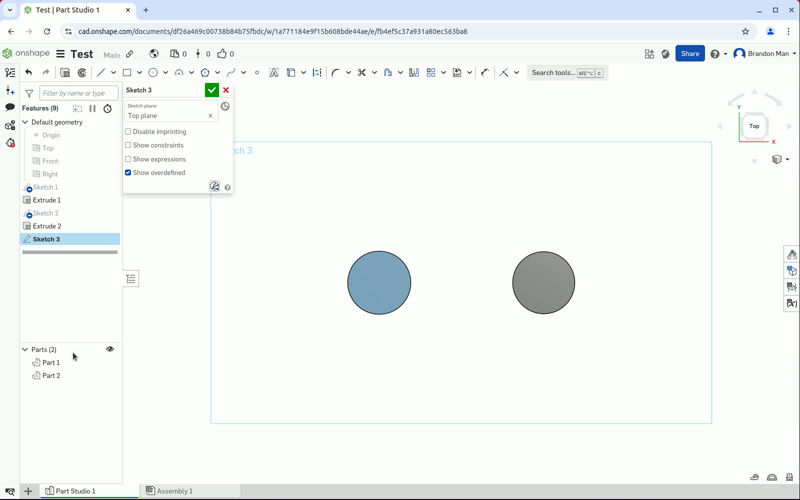
key(y)
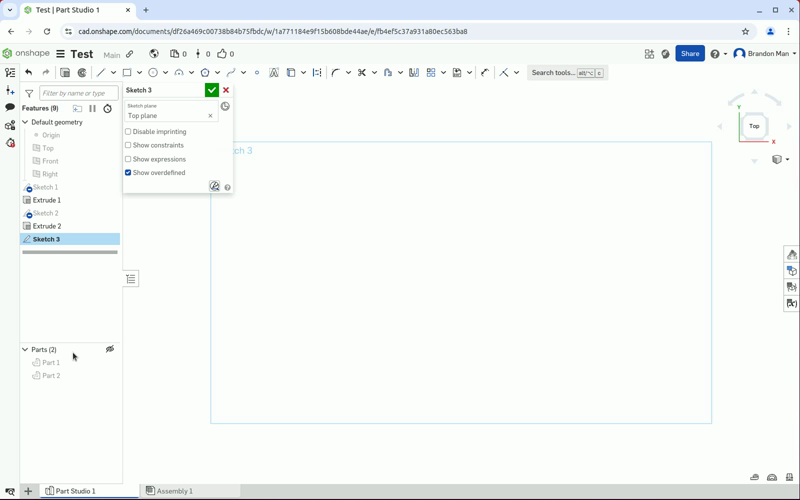
key(c)
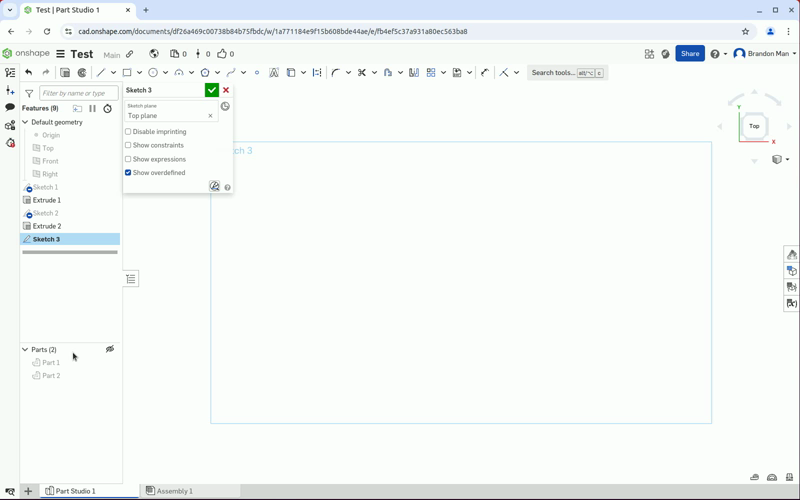
key_down(shift)
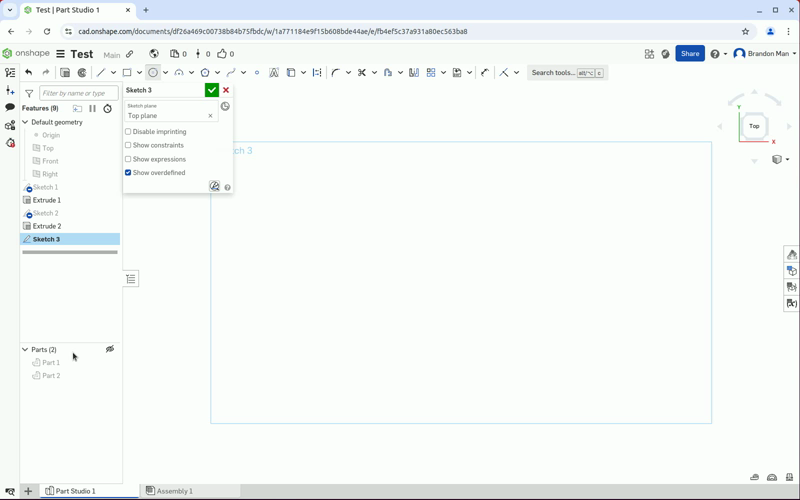
mouse_move(379, 282)
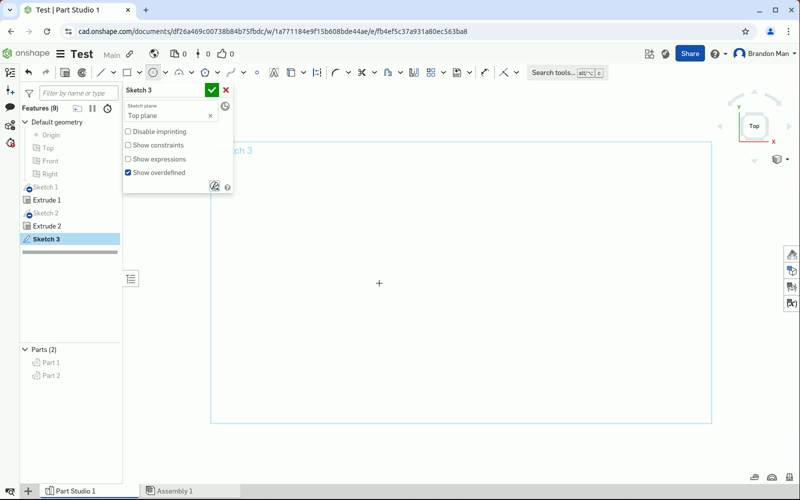
click(379, 282)
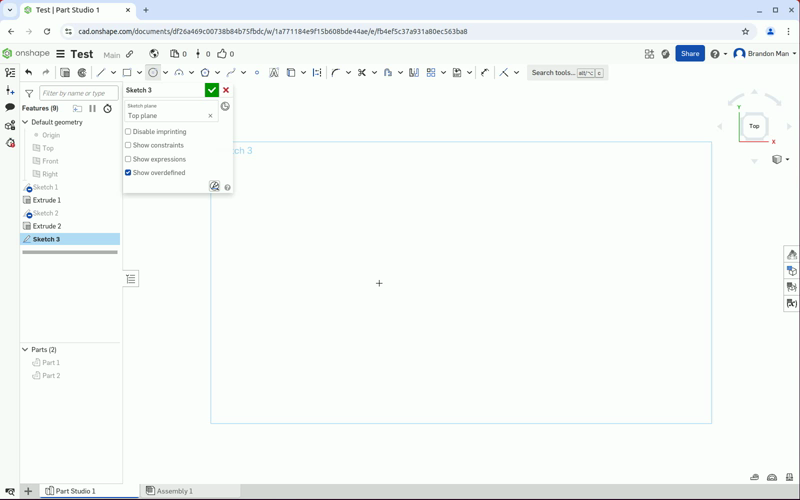
key_up(shift)
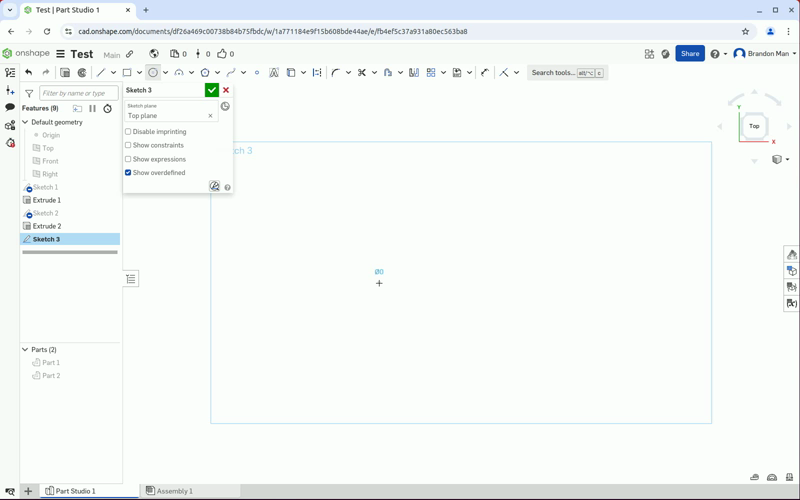
mouse_move(397, 282)
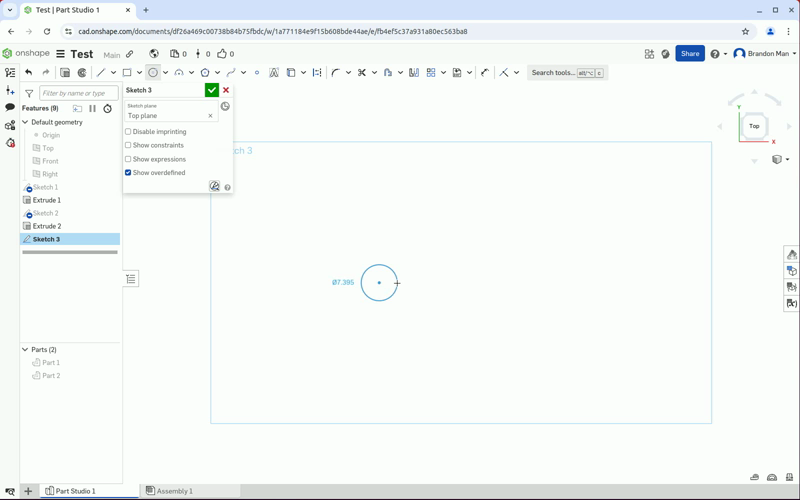
click(397, 282)
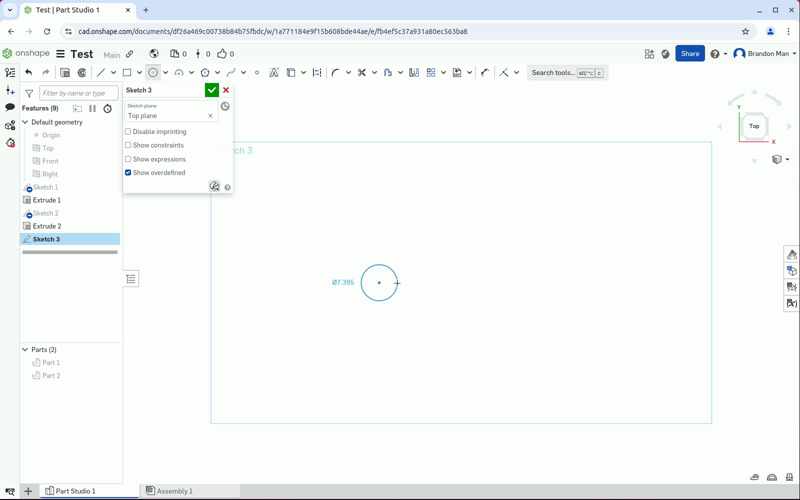
key(esc)
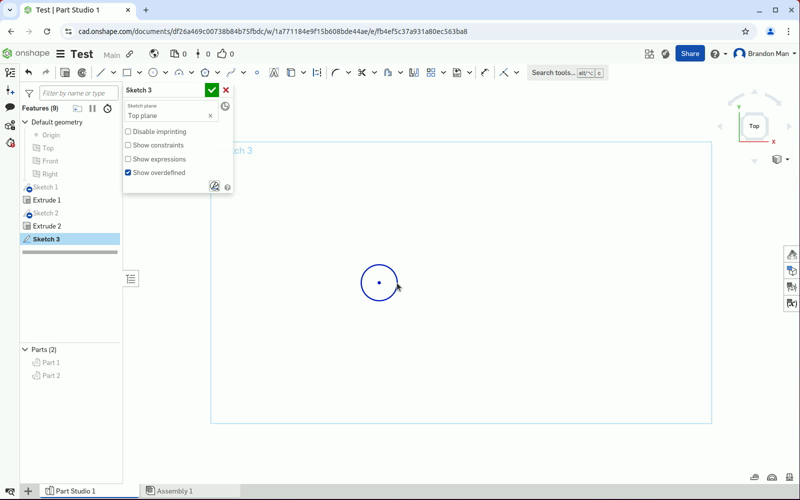
mouse_move(392, 287)
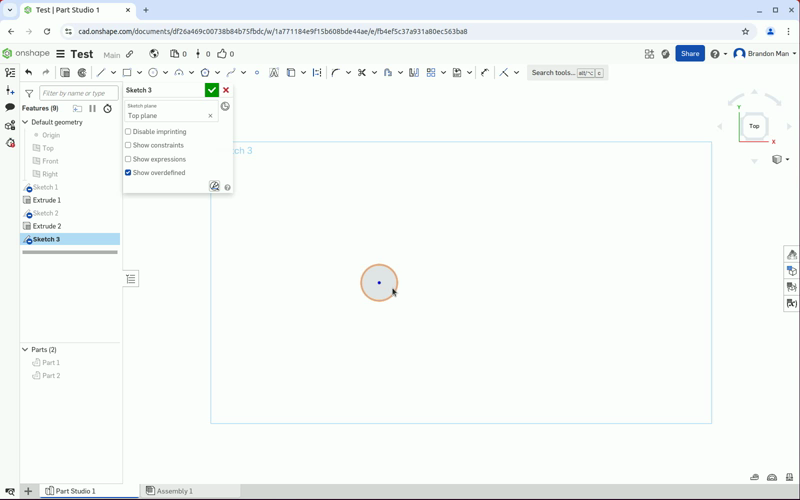
scroll(6)
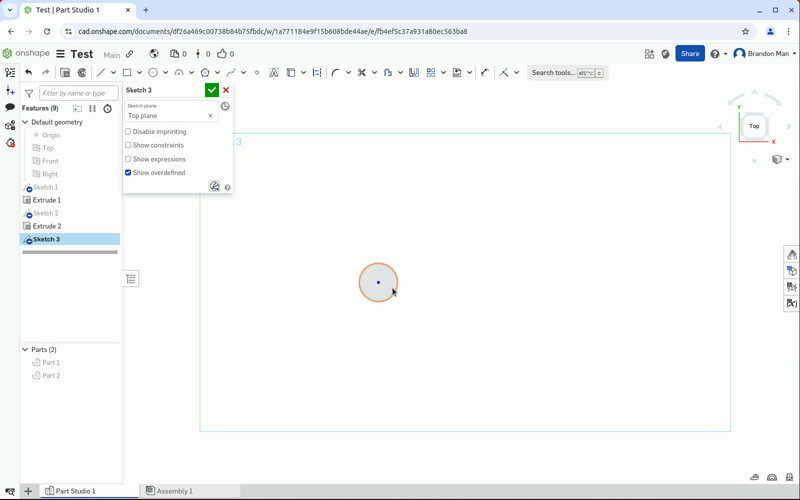
scroll(6)
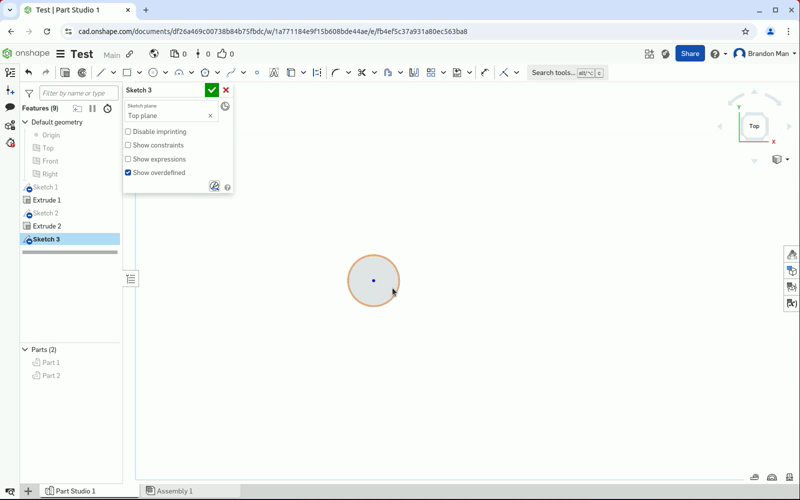
scroll(6)
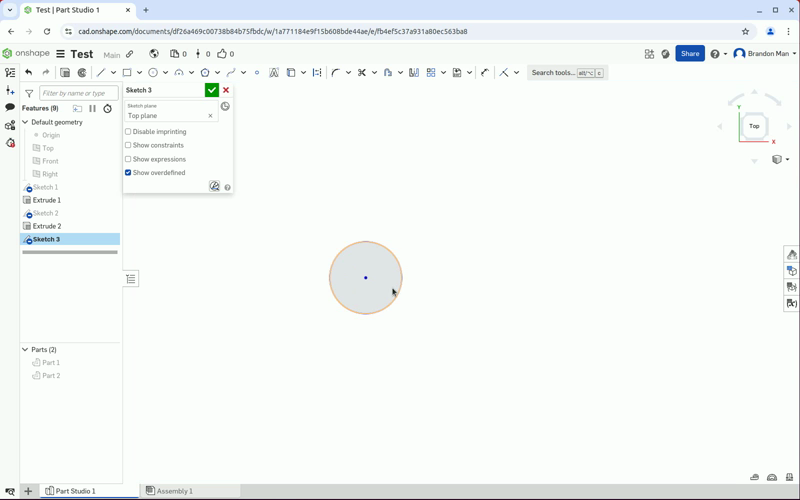
scroll(6)
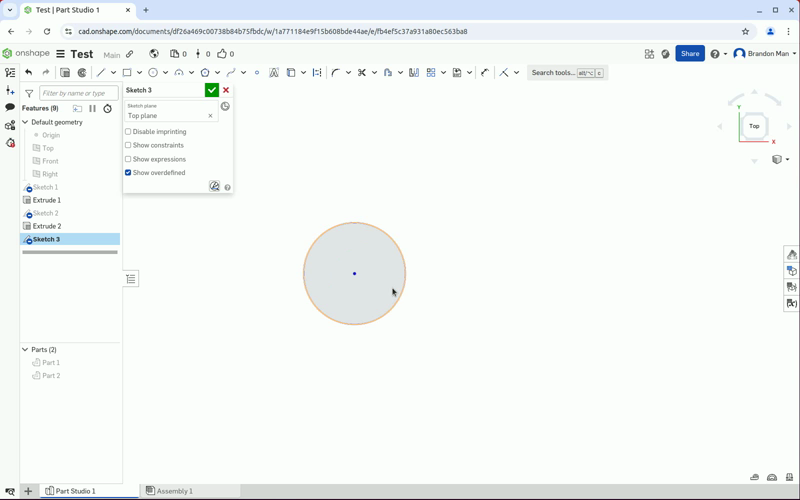
scroll(6)
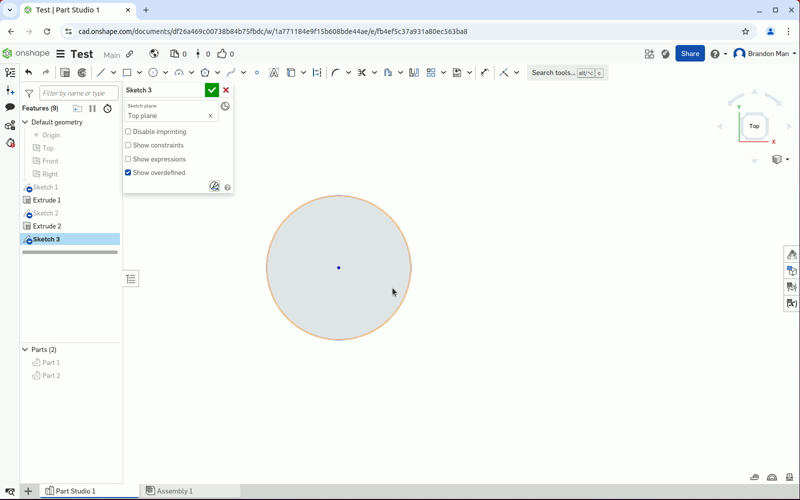
scroll(6)
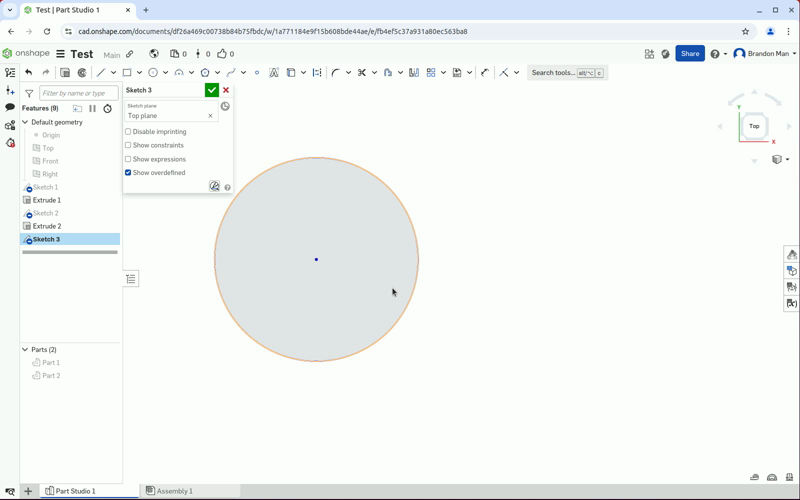
scroll(6)
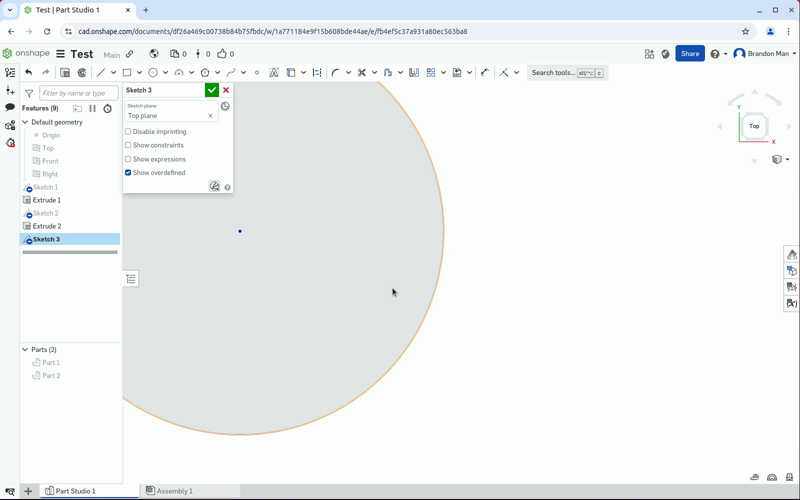
click(392, 287)
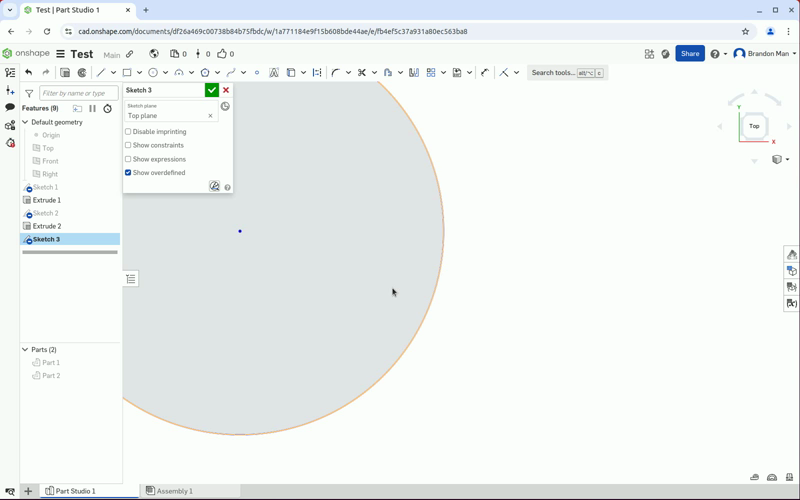
scroll(-6)
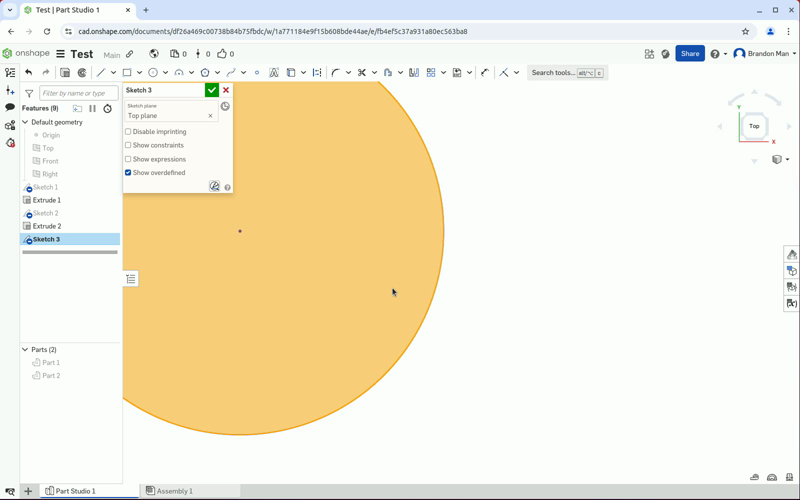
scroll(-6)
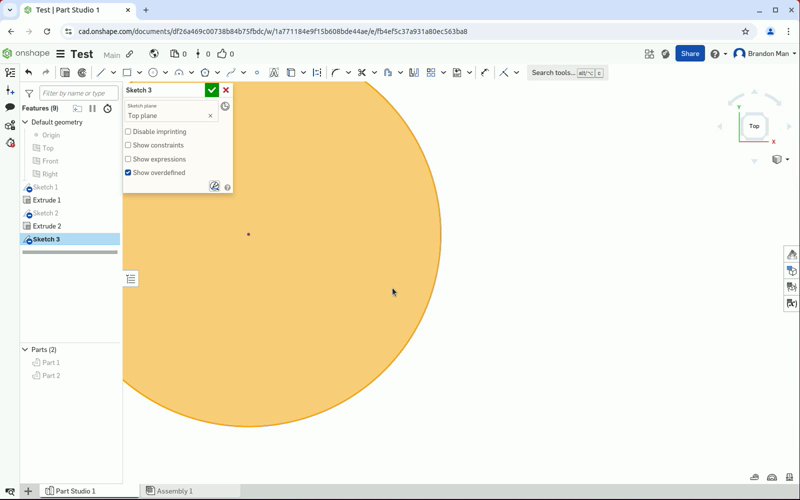
scroll(-6)
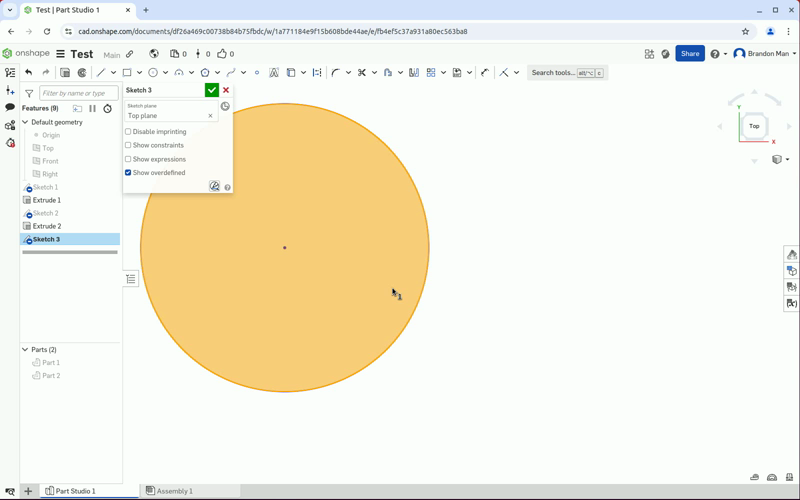
scroll(-6)
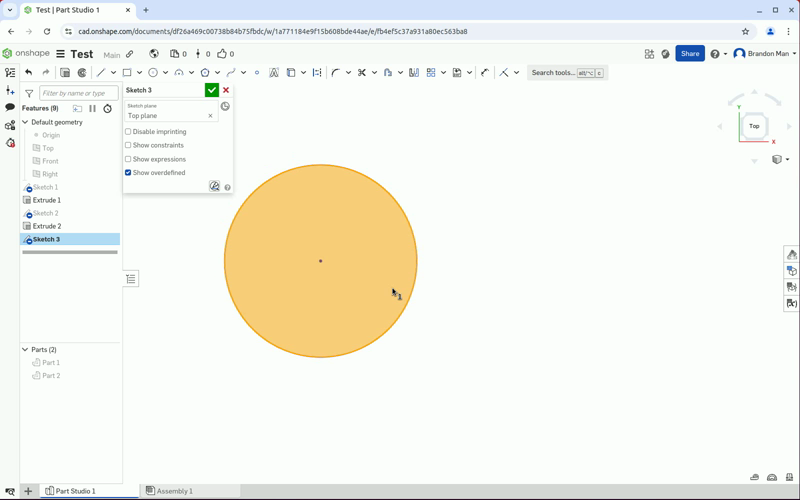
scroll(-6)
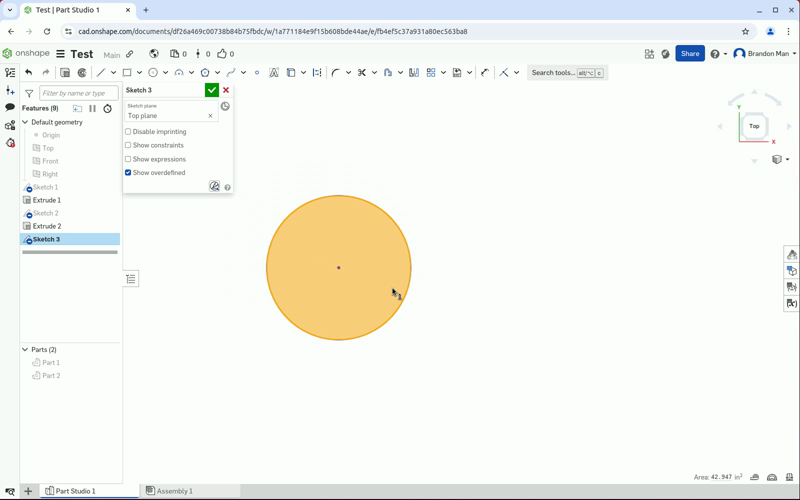
scroll(-6)
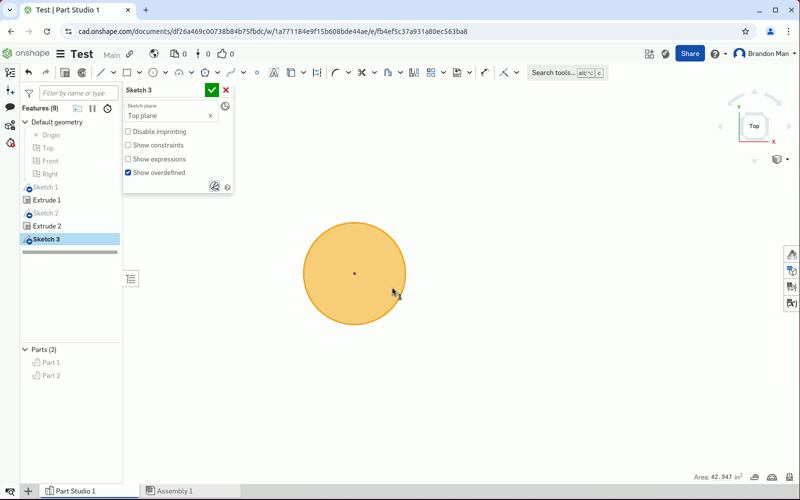
scroll(-6)
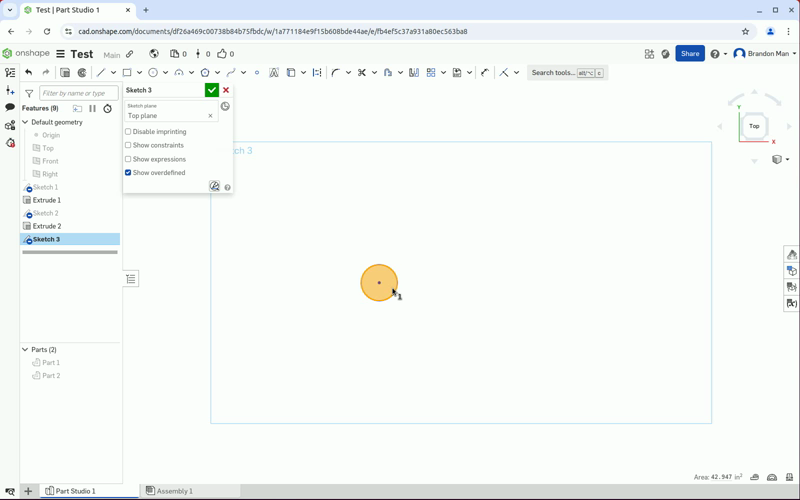
mouse_move(73, 352)
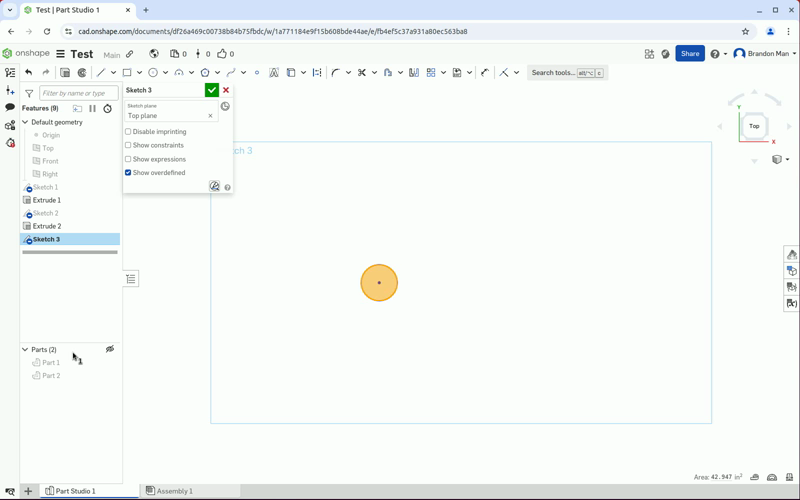
key(shift+y)
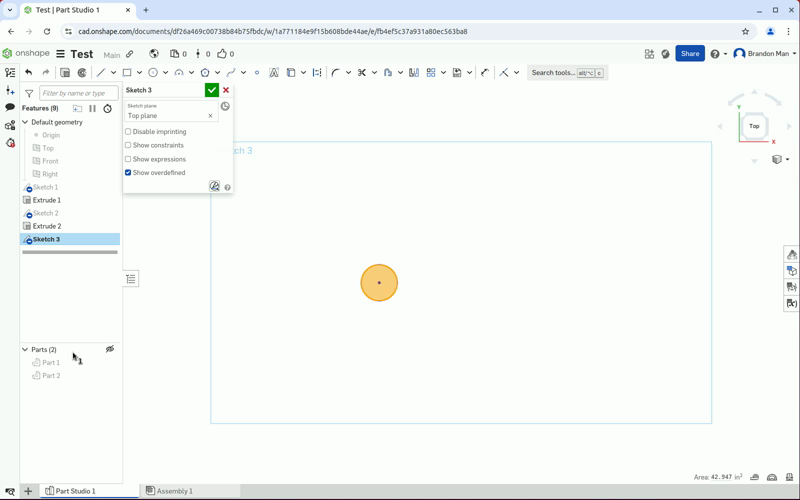
key(shift+e)
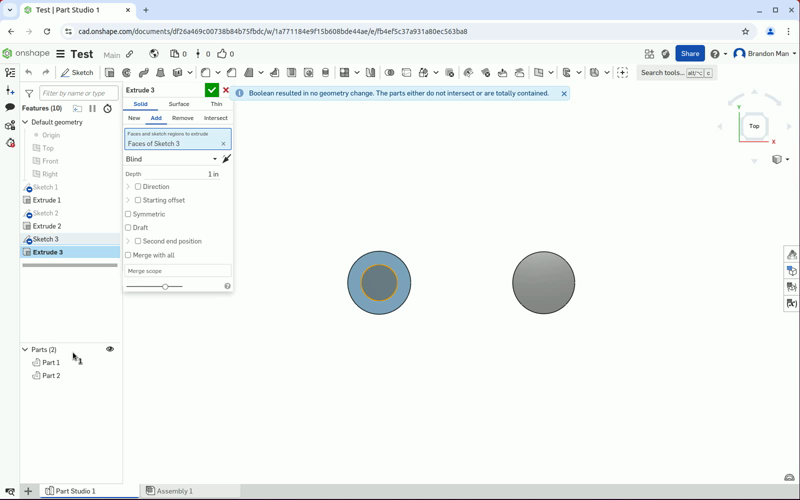
mouse_move(143, 106)
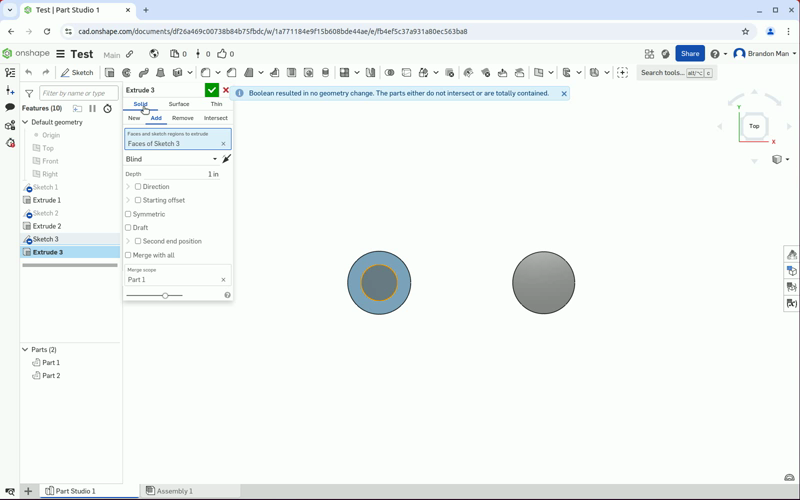
click(143, 106)
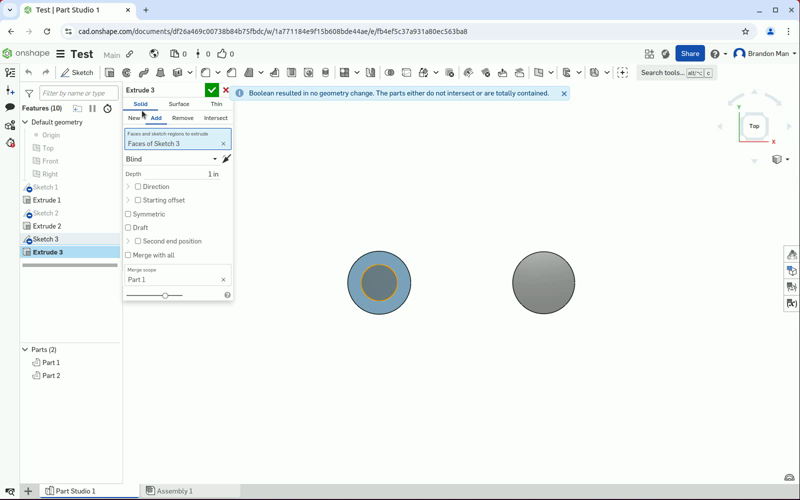
mouse_move(137, 120)
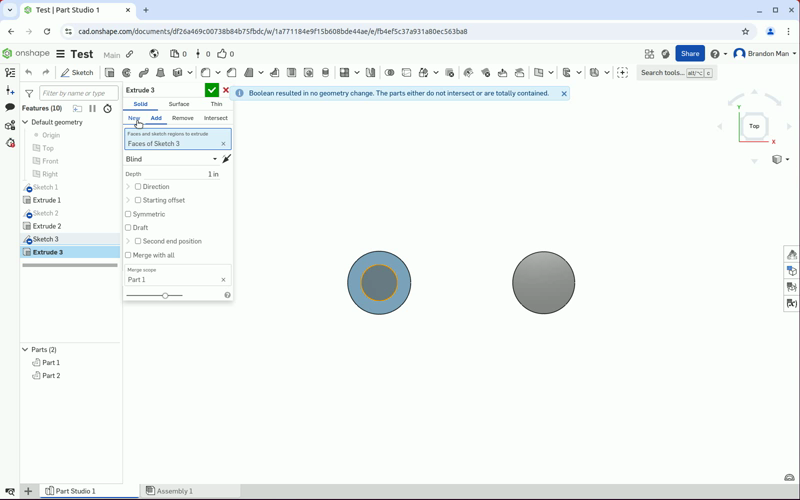
click(137, 120)
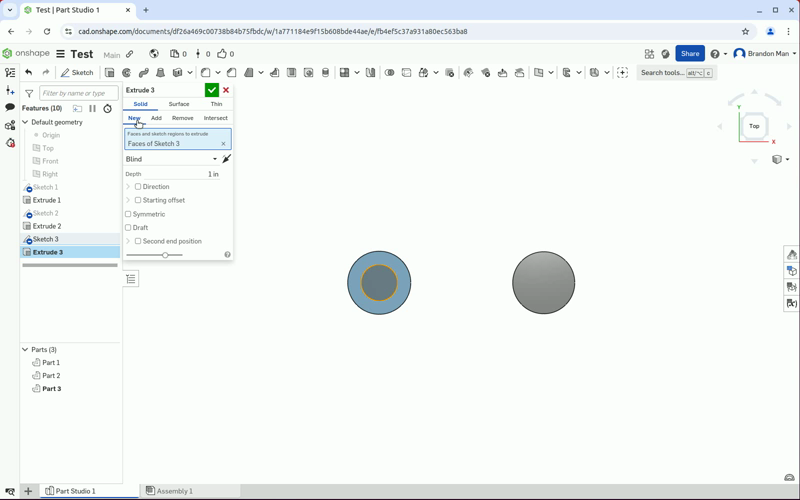
key(tab, 4)
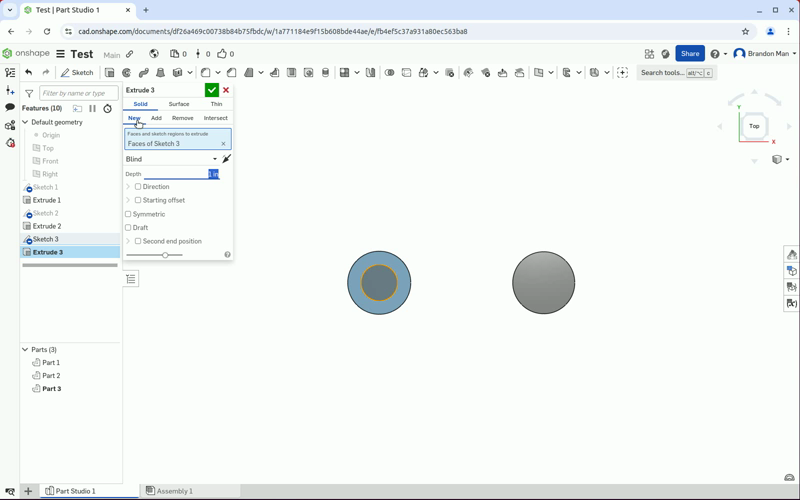
text(2.889)
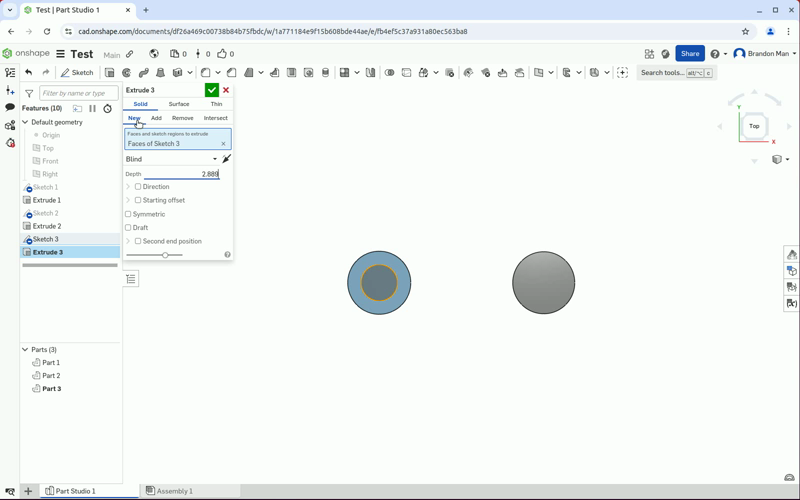
key(enter)
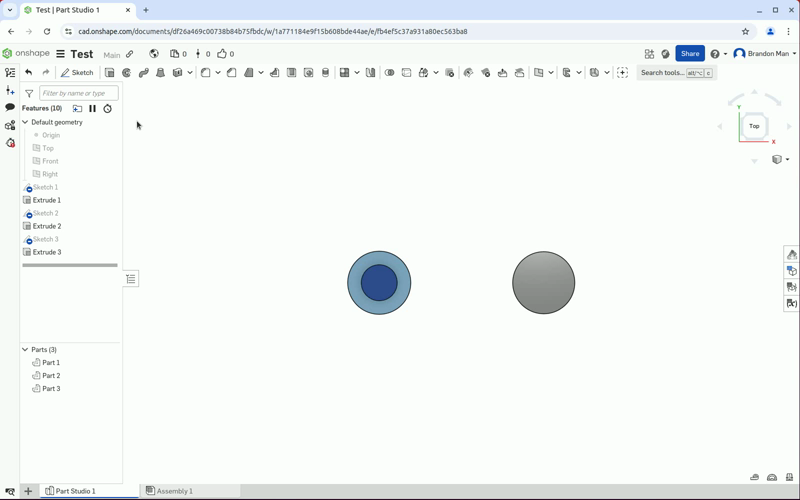
key(shift+h)
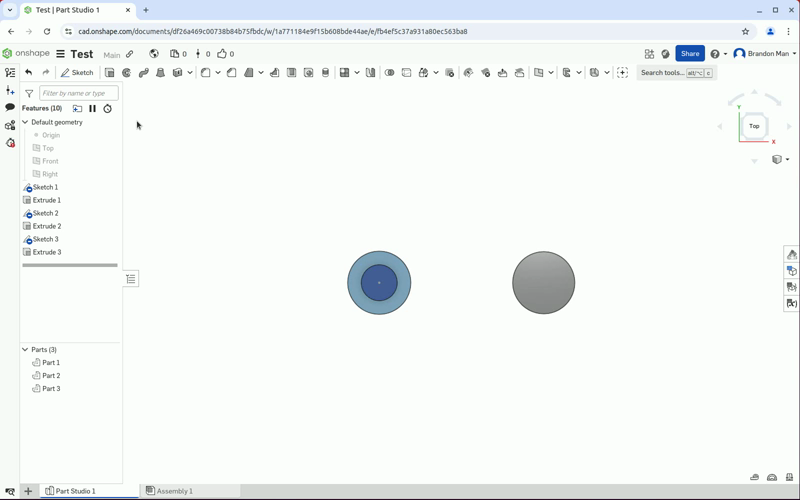
key(shift+h)
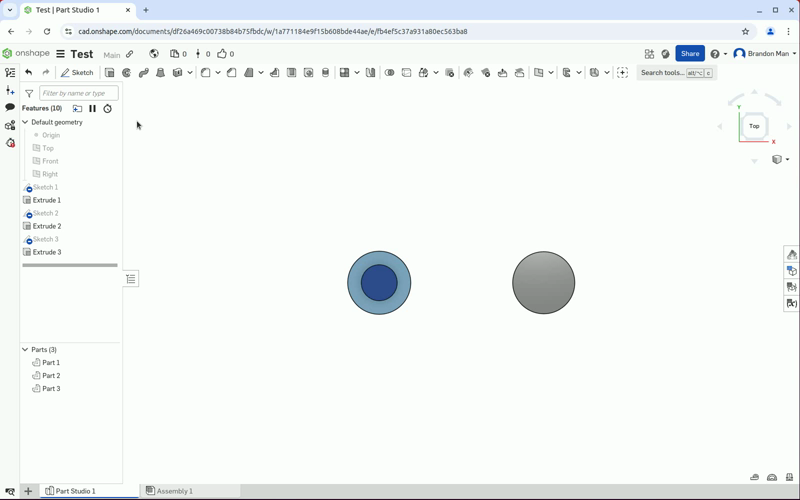
mouse_move(73, 189)
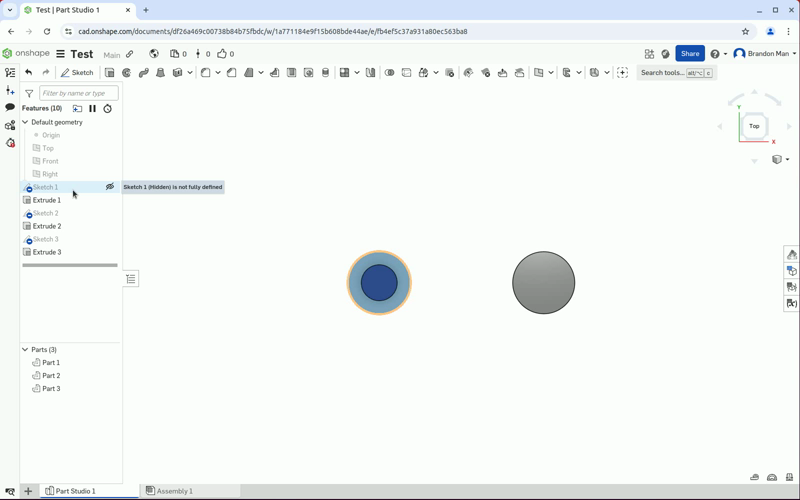
click(73, 189)
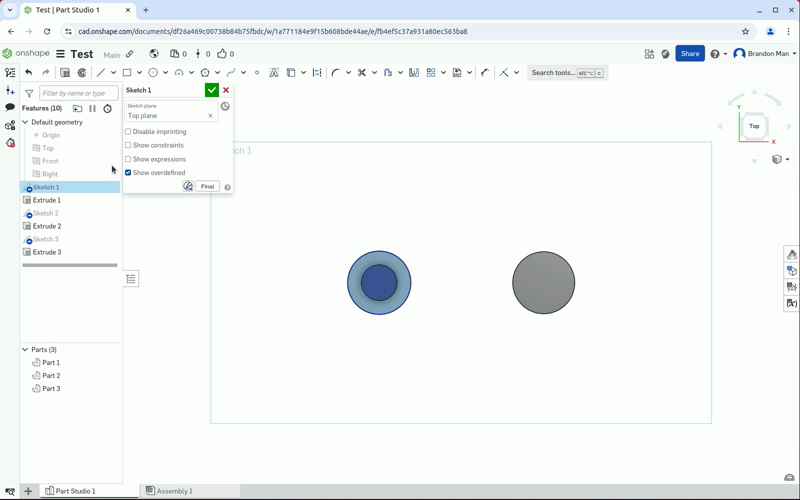
mouse_move(229, 92)
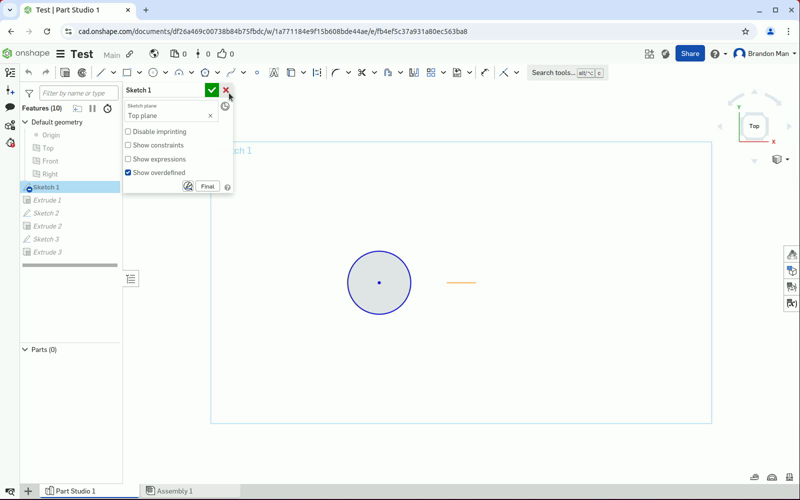
click(229, 92)
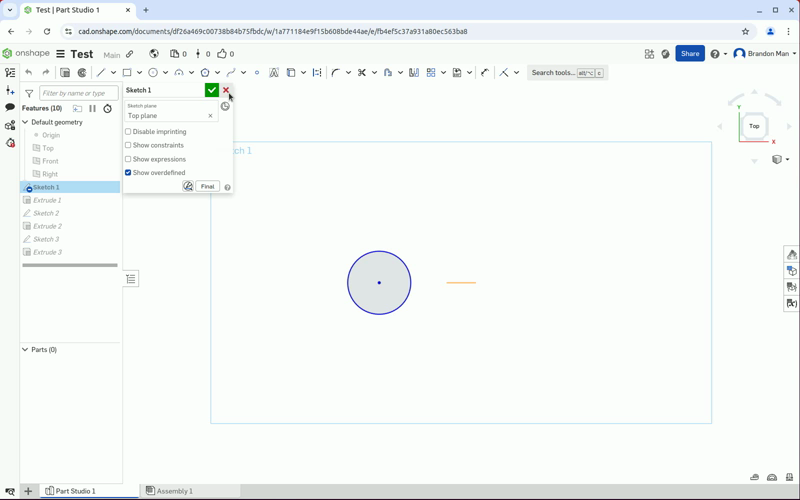
key(shift+s)
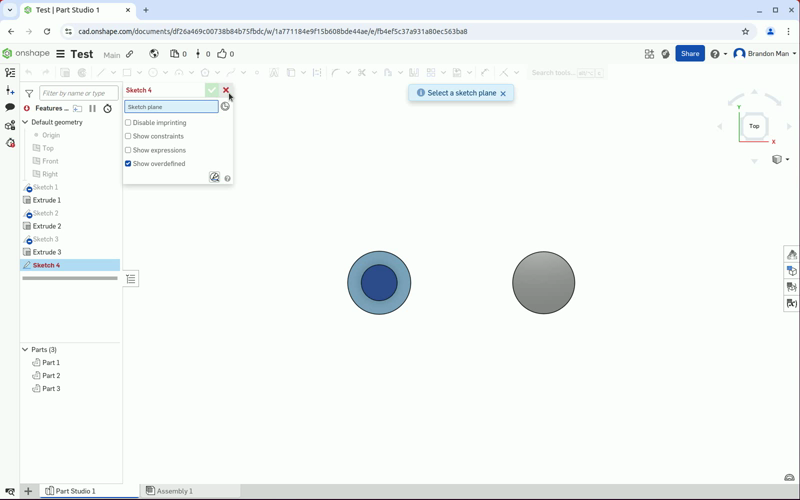
mouse_move(73, 150)
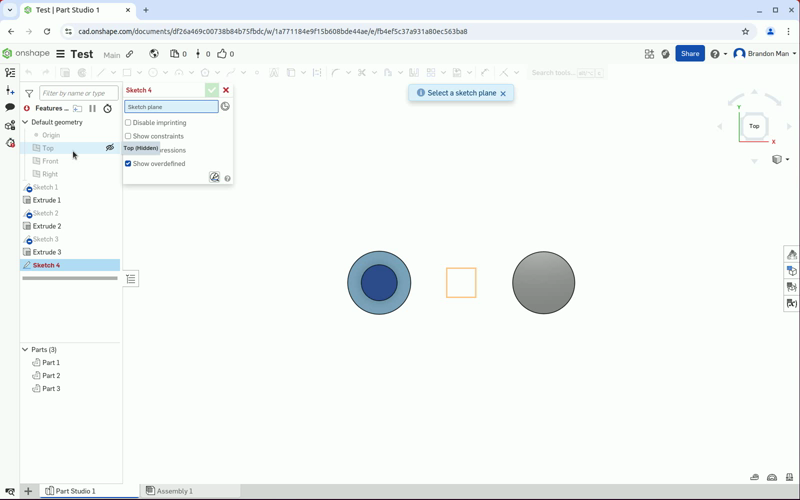
click(73, 150)
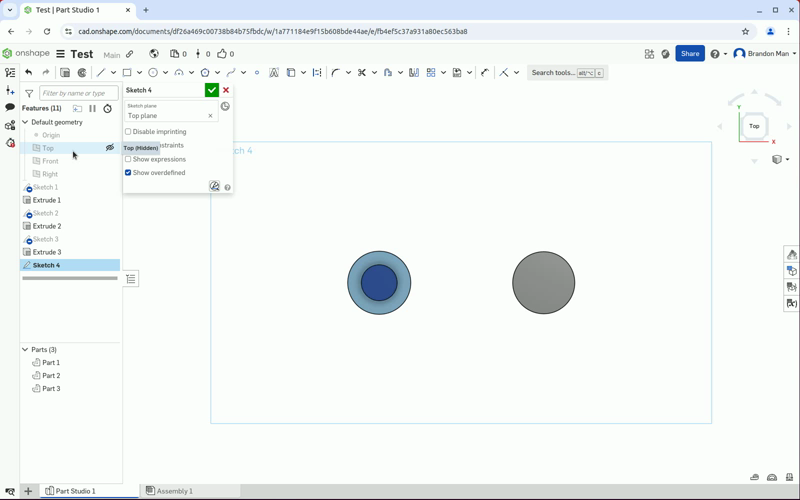
mouse_move(73, 352)
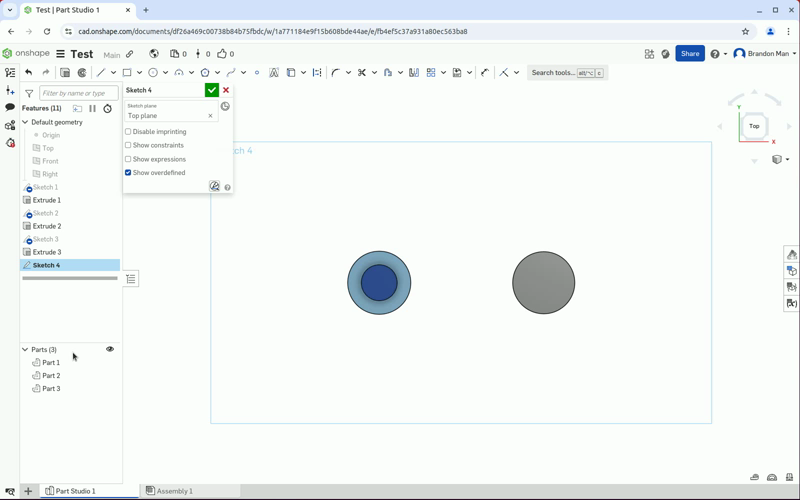
key(y)
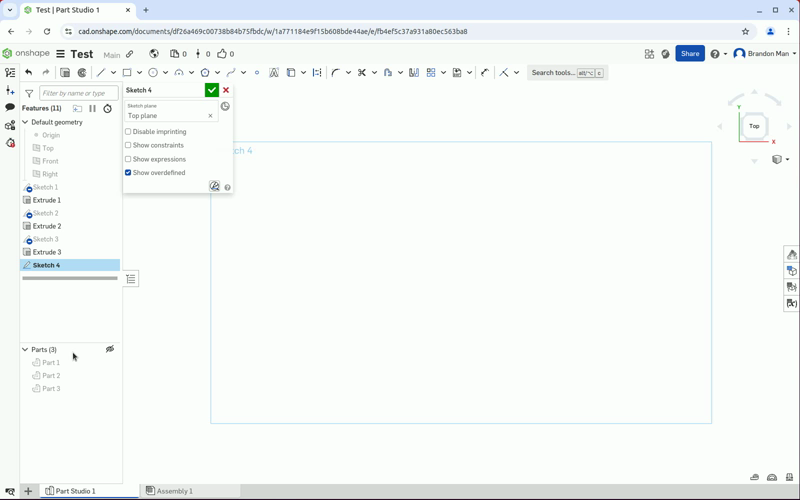
key(c)
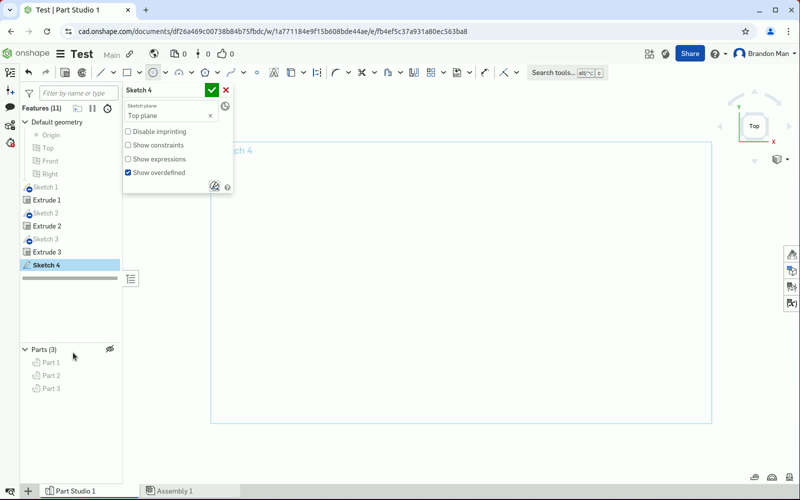
key_down(shift)
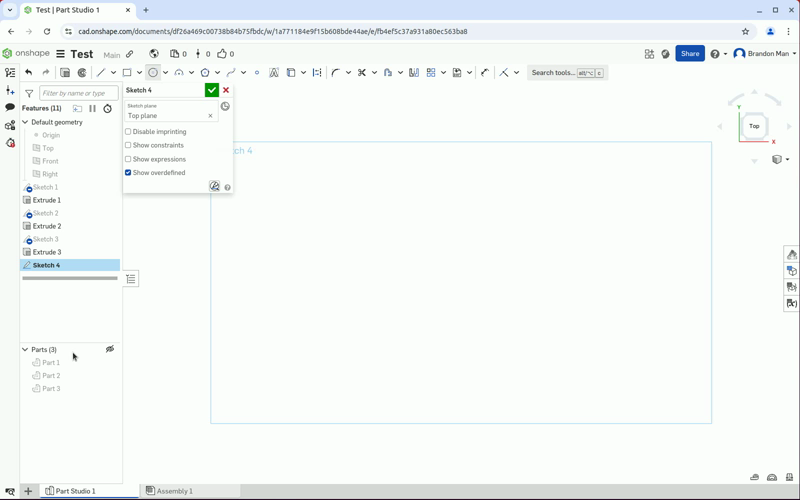
mouse_move(543, 282)
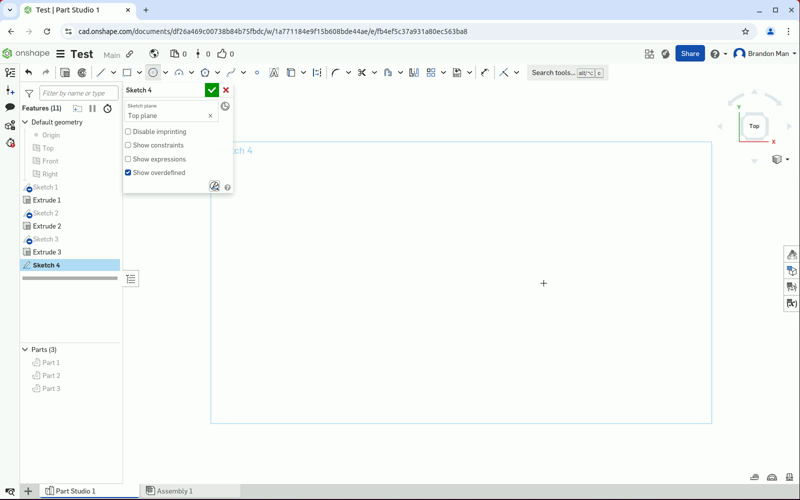
click(543, 282)
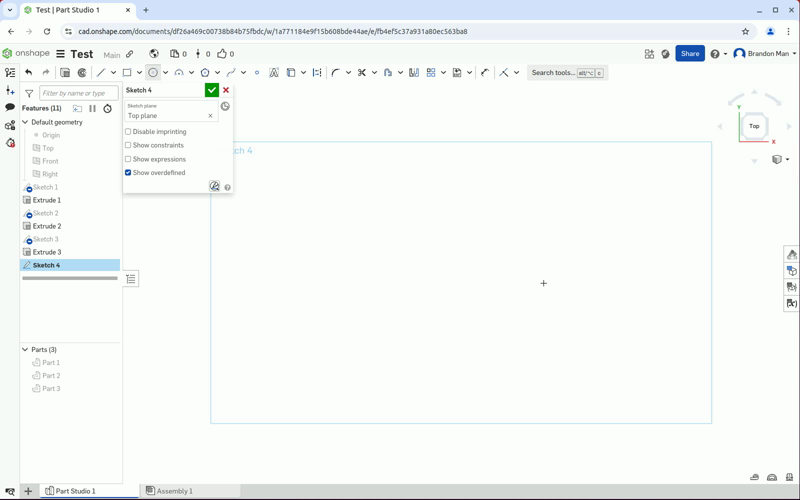
key_up(shift)
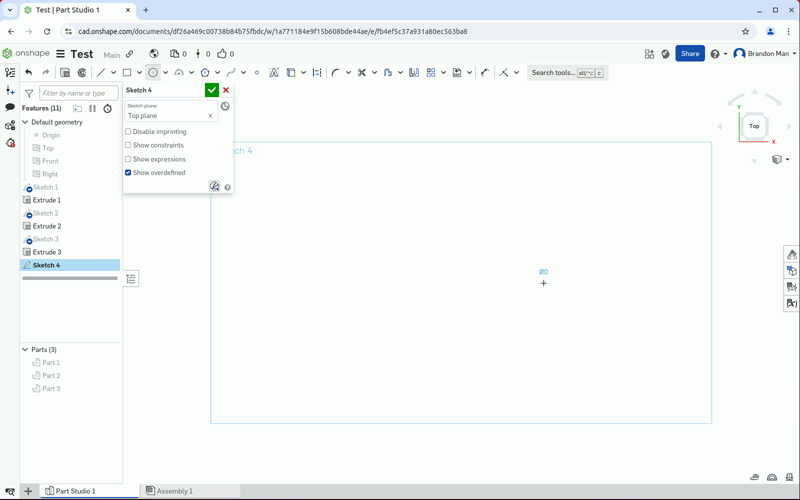
mouse_move(561, 282)
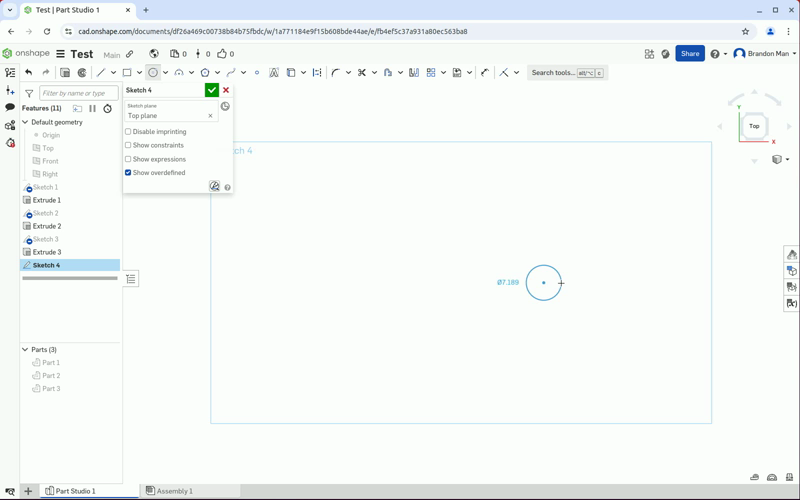
click(561, 282)
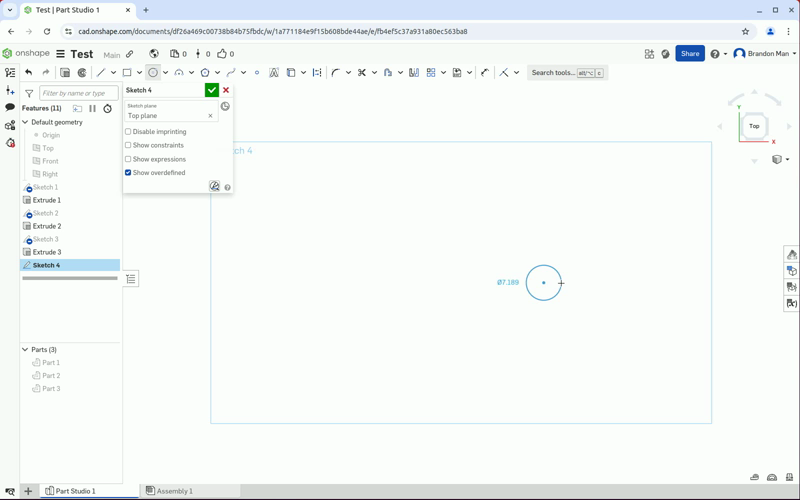
key(esc)
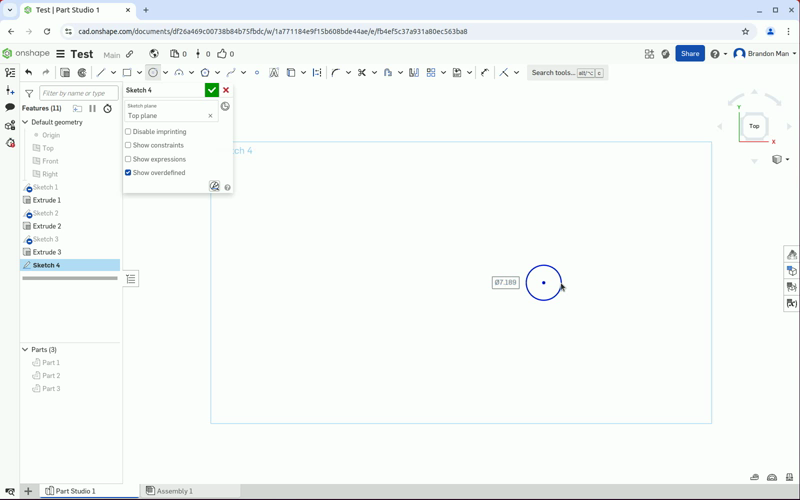
mouse_move(532, 289)
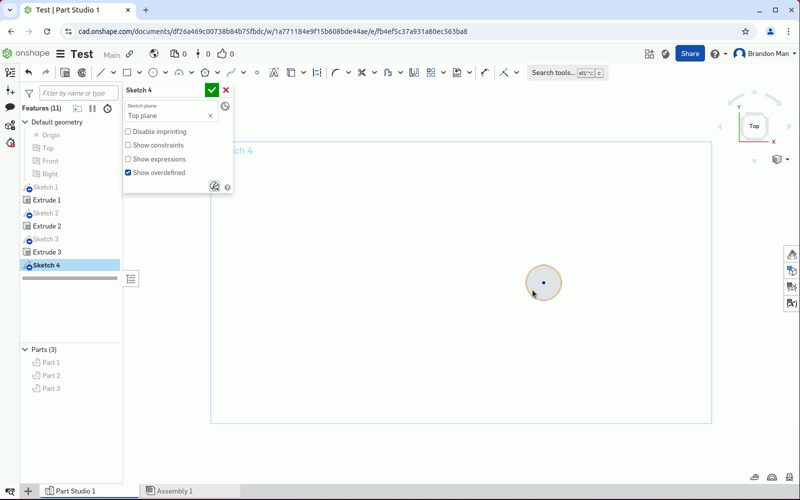
scroll(6)
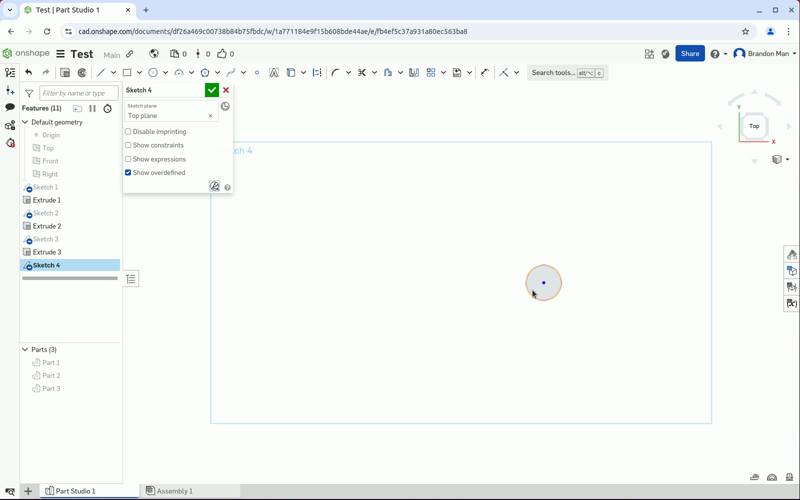
scroll(6)
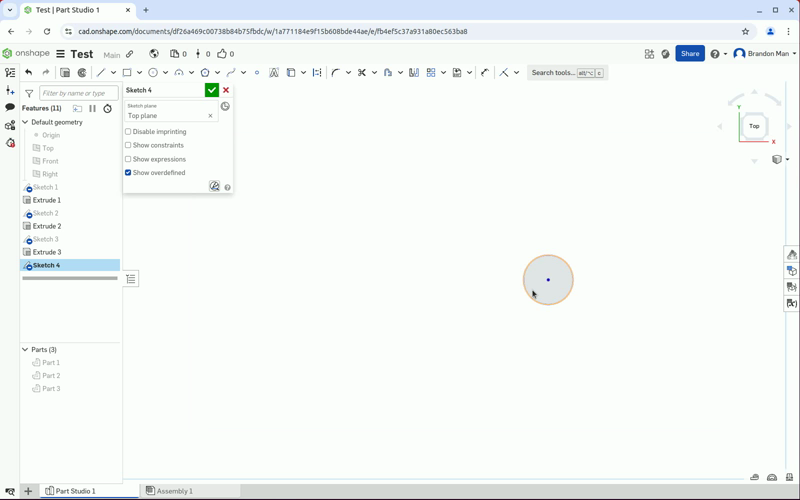
scroll(6)
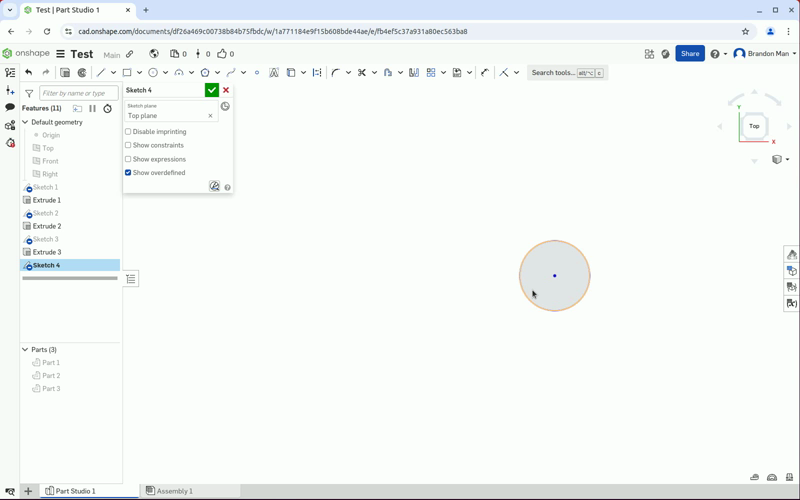
scroll(6)
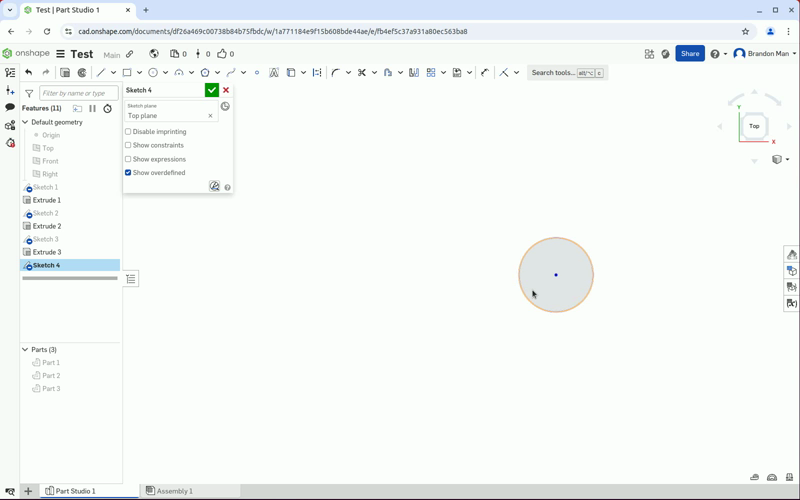
scroll(6)
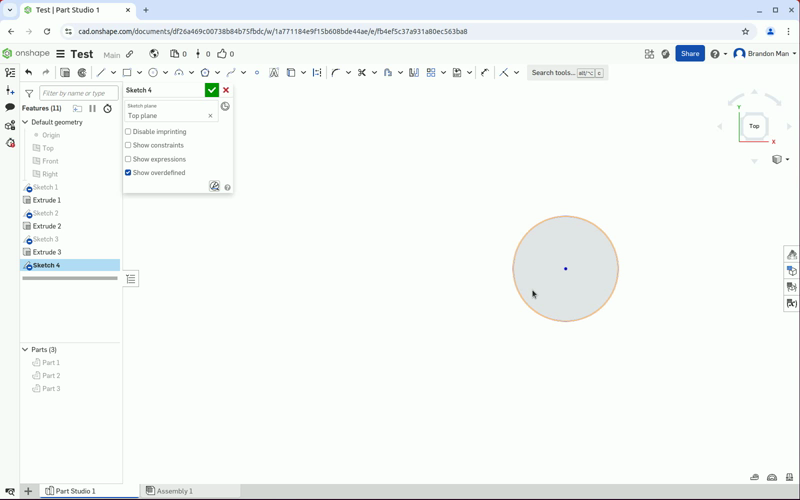
scroll(6)
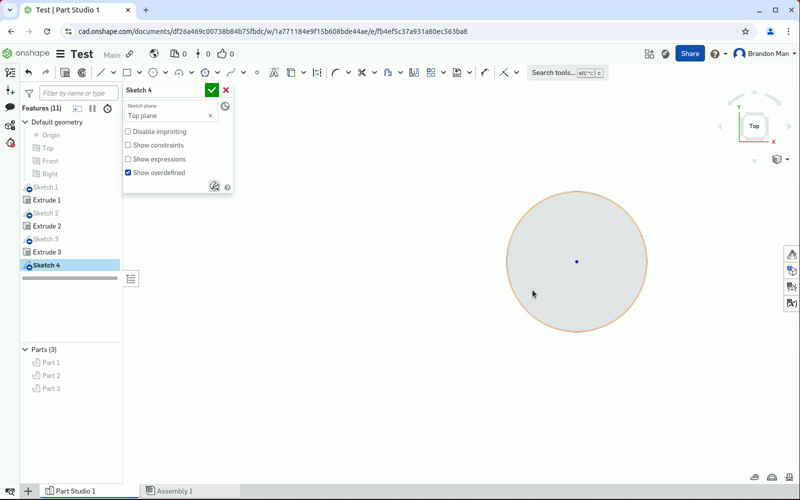
scroll(6)
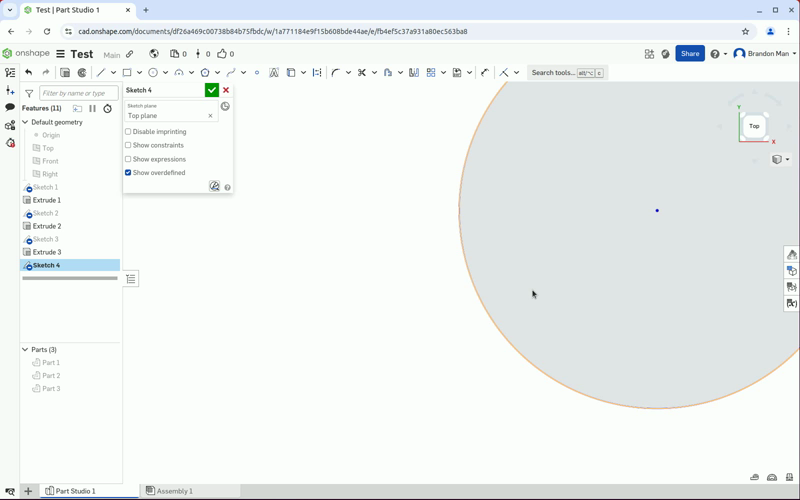
click(532, 289)
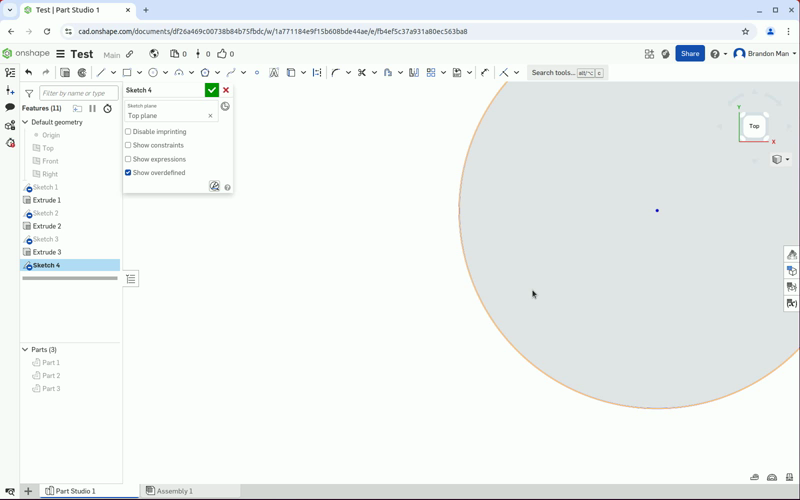
scroll(-6)
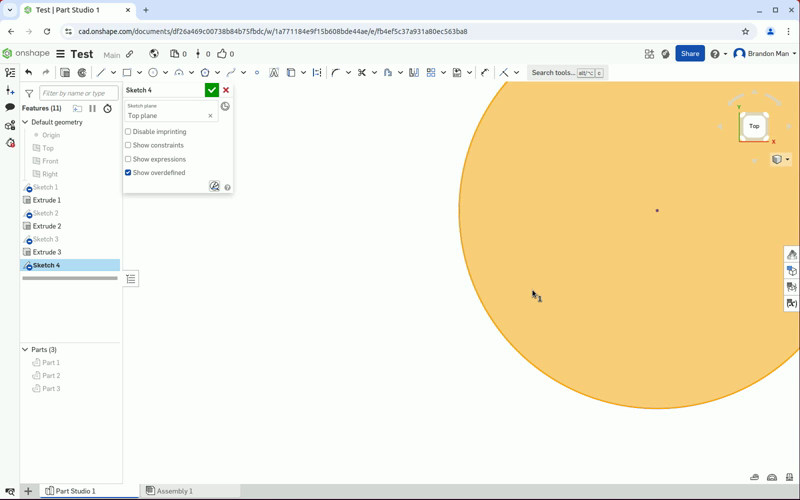
scroll(-6)
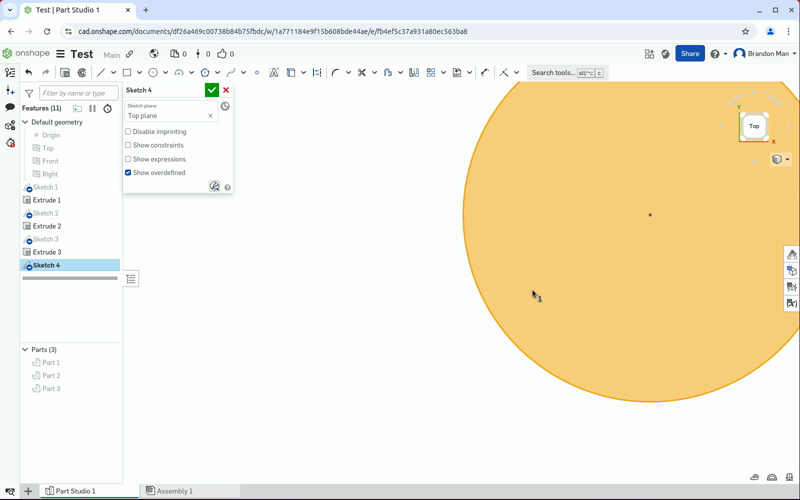
scroll(-6)
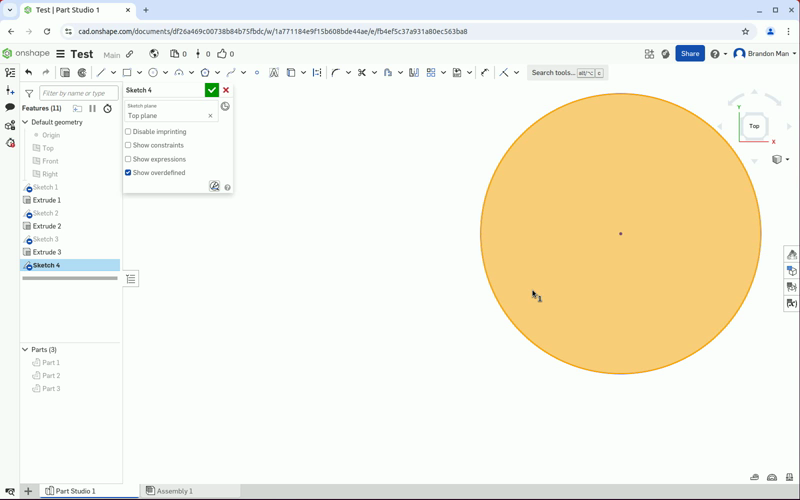
scroll(-6)
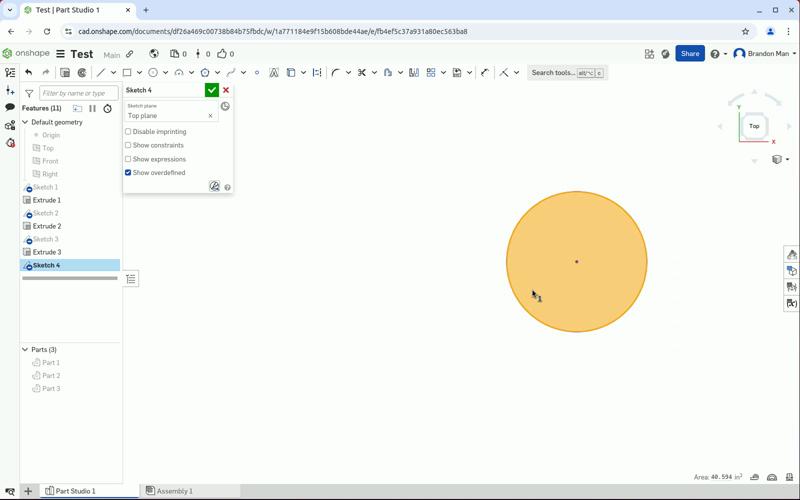
scroll(-6)
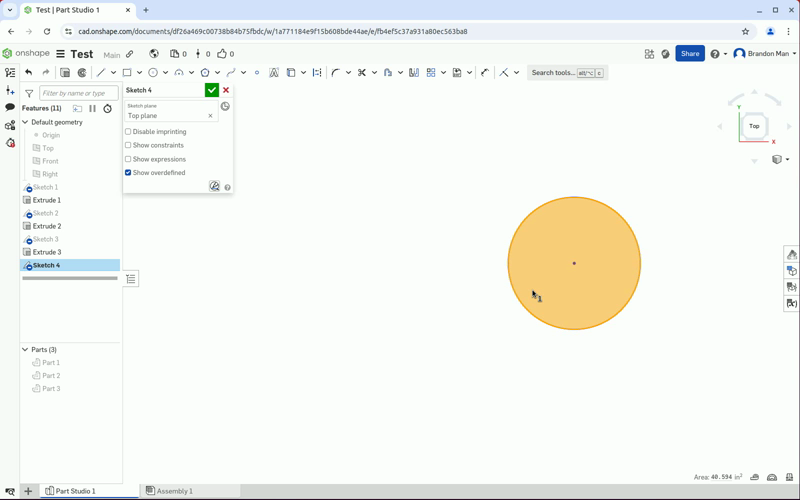
scroll(-6)
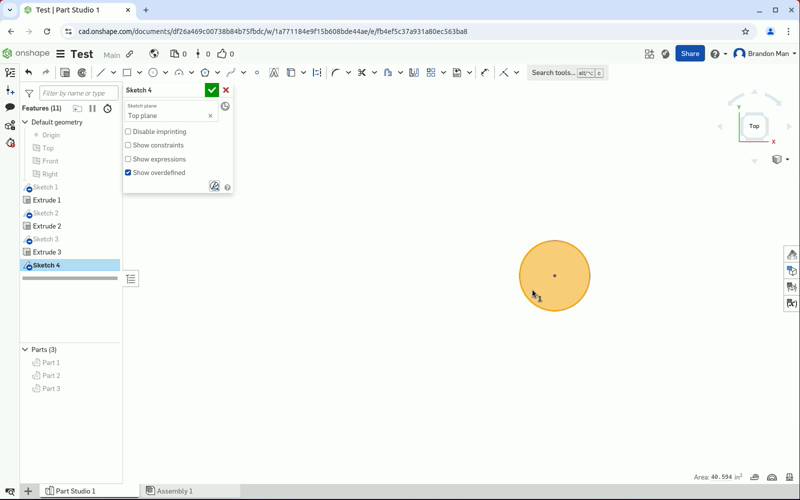
scroll(-6)
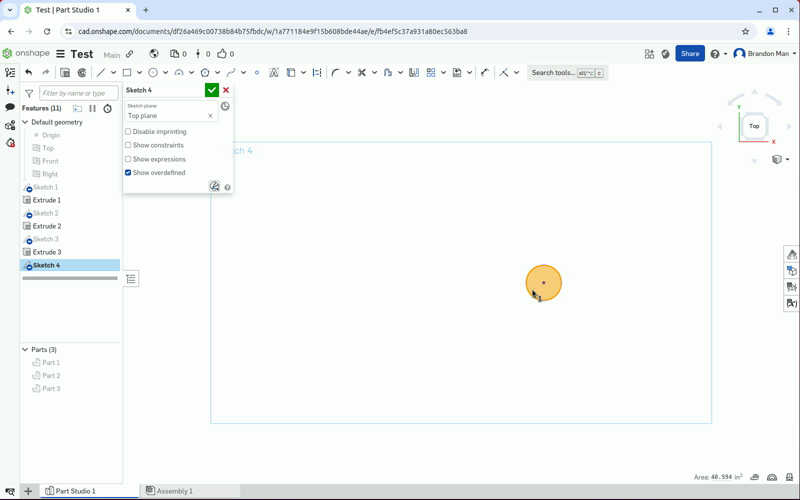
mouse_move(73, 352)
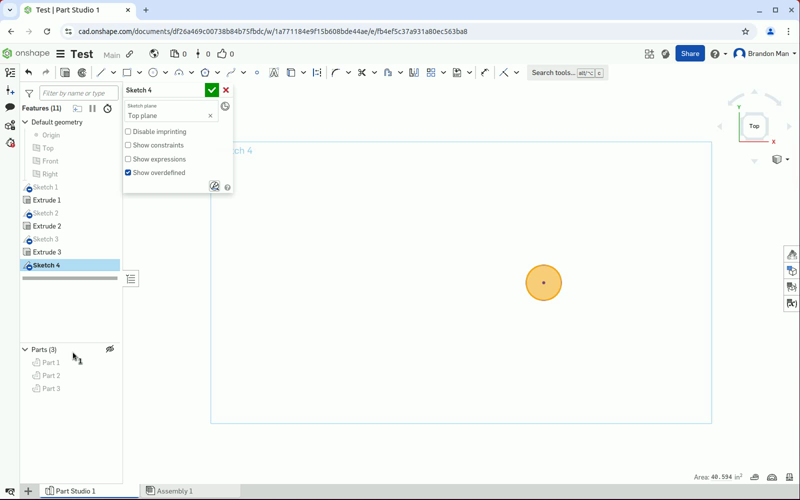
key(shift+y)
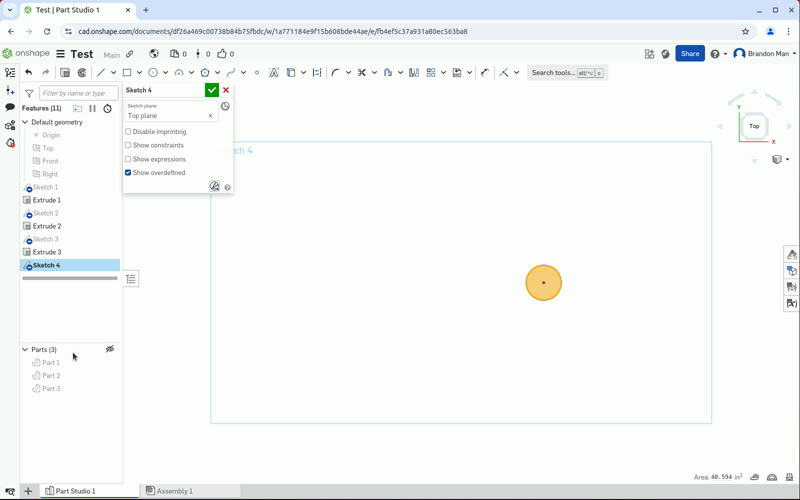
key(shift+e)
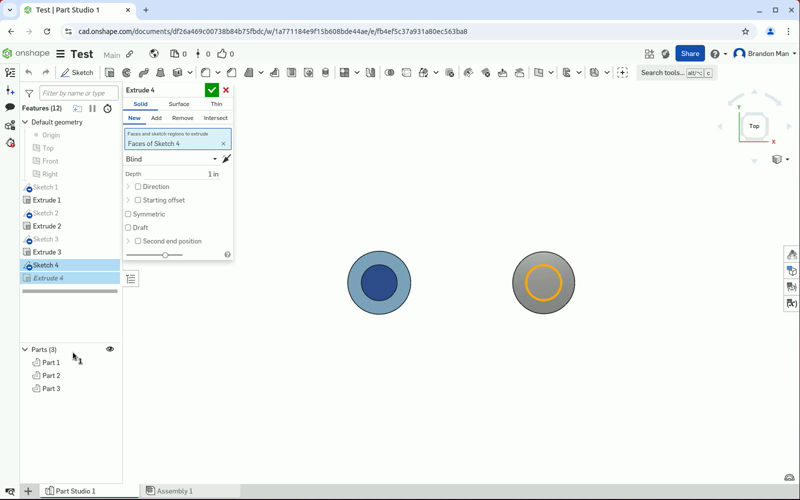
mouse_move(143, 106)
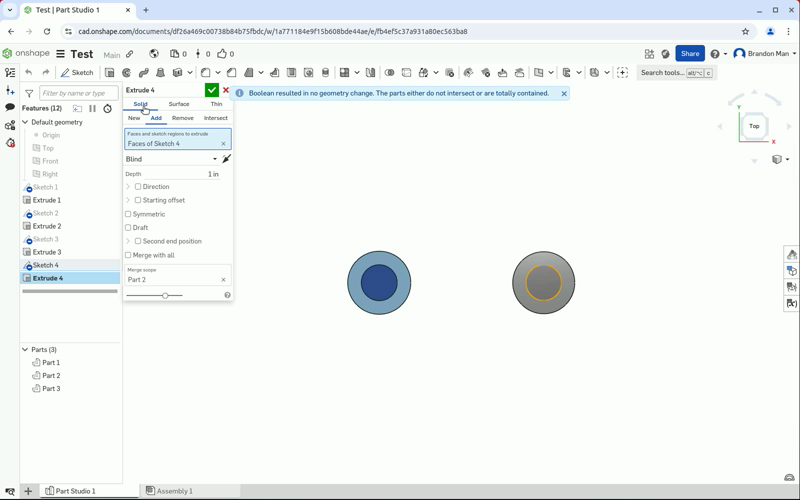
click(143, 106)
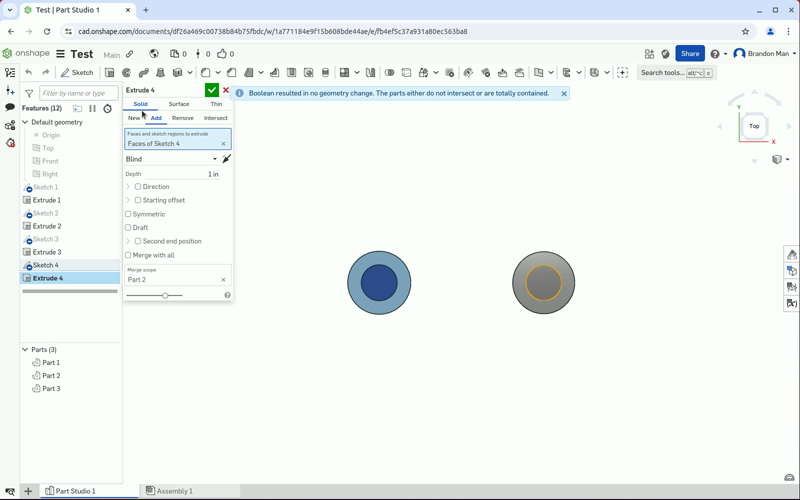
mouse_move(137, 120)
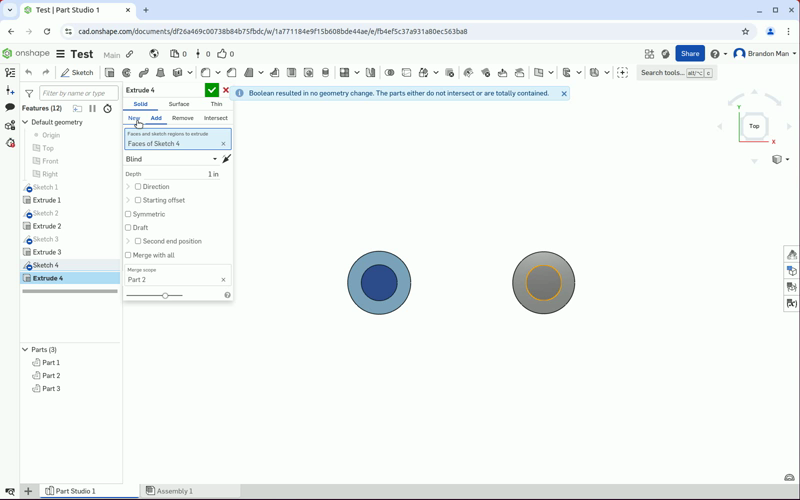
click(137, 120)
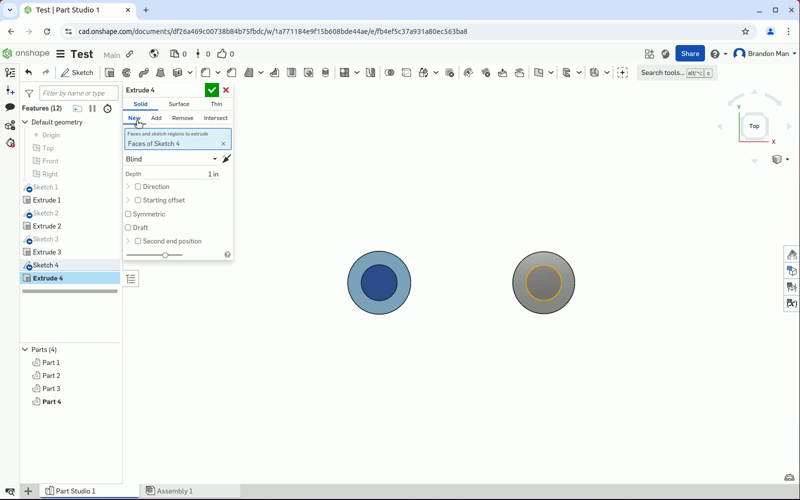
key(tab, 4)
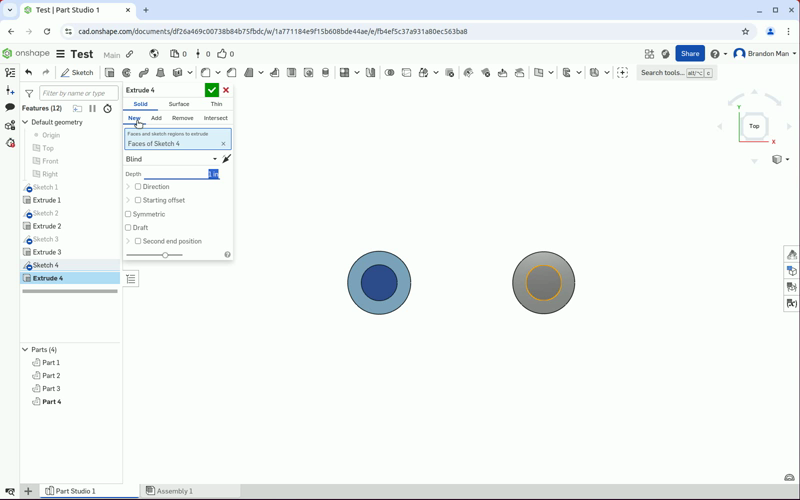
text(2.889)
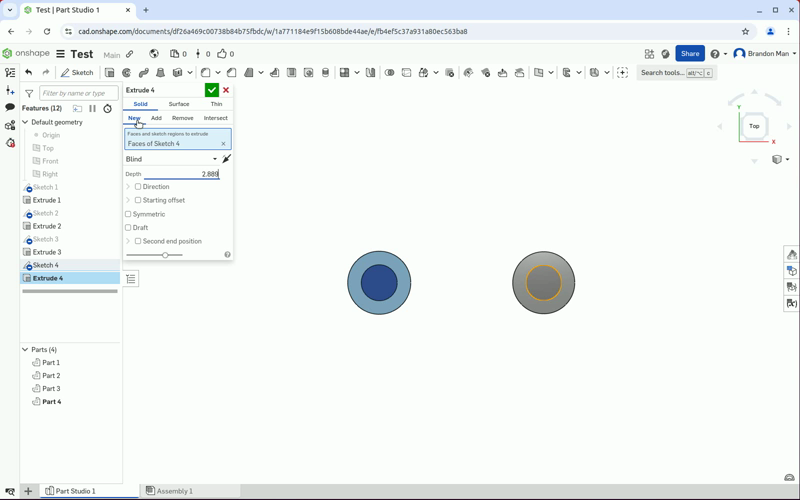
key(enter)
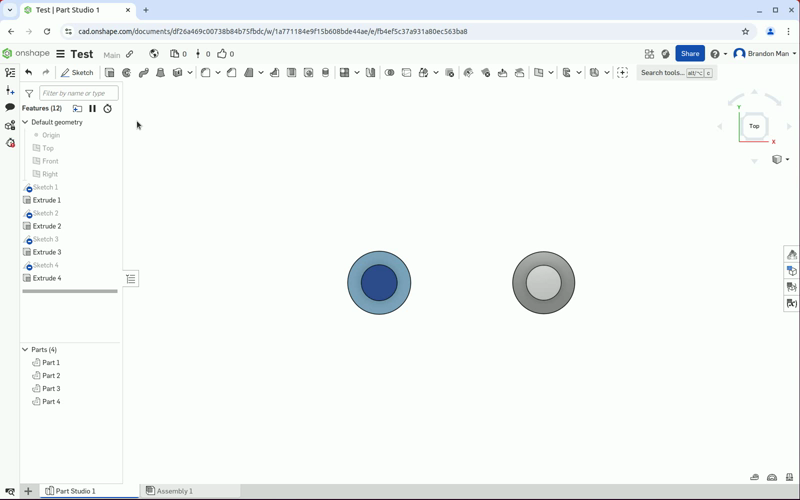
key(shift+h)
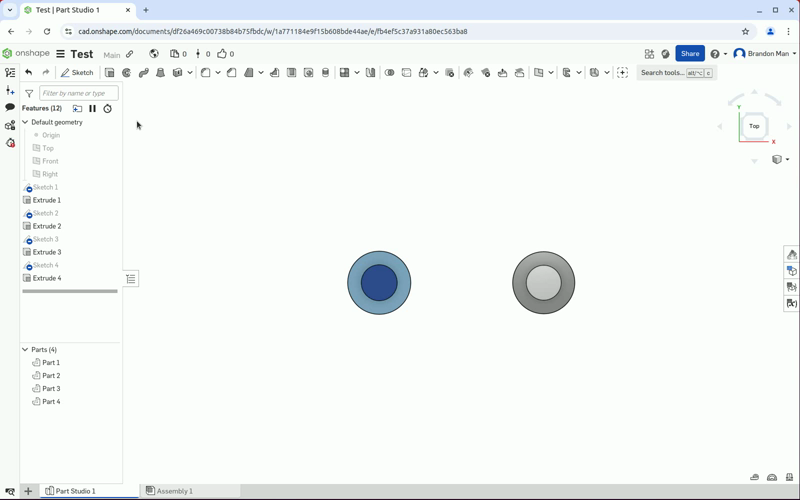
key(shift+h)
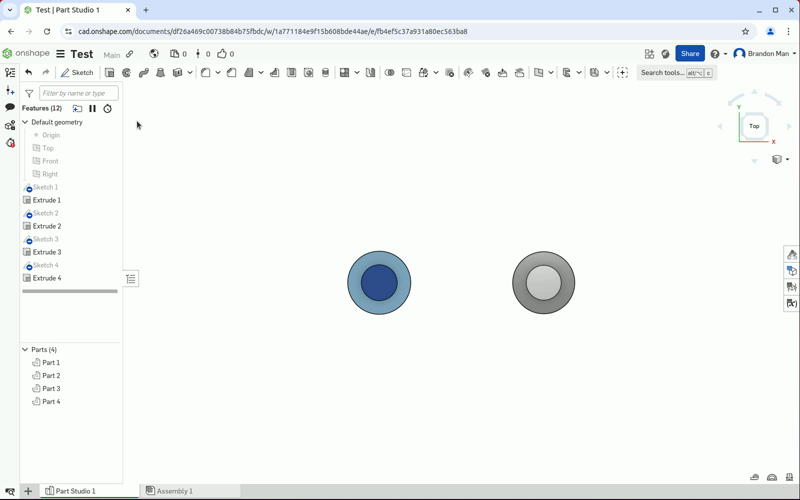
mouse_move(73, 189)
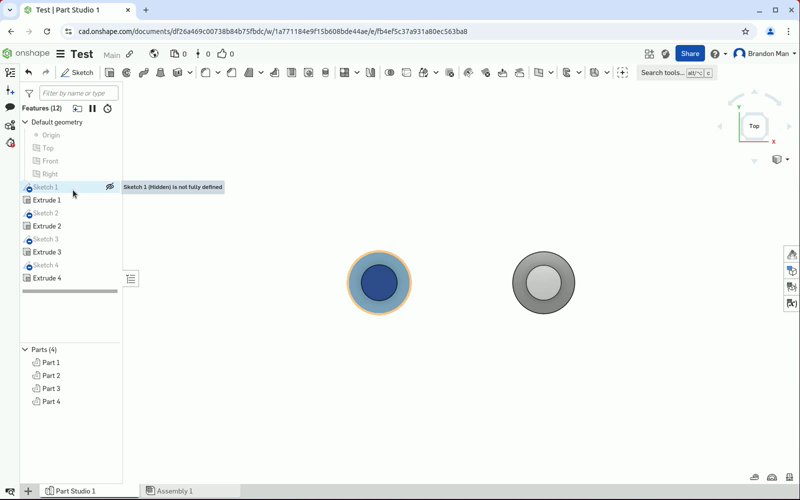
click(73, 189)
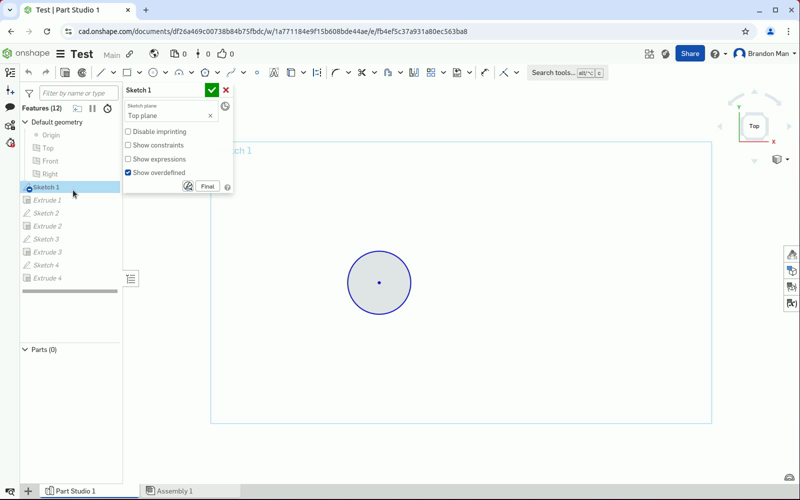
mouse_move(229, 92)
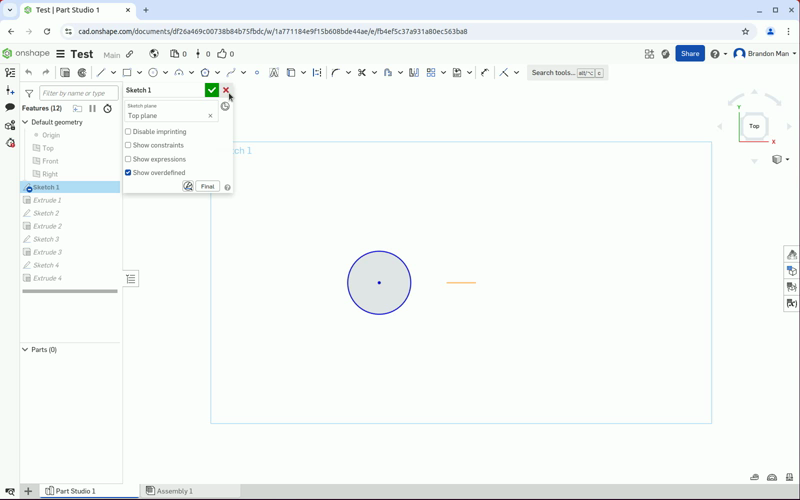
click(229, 92)
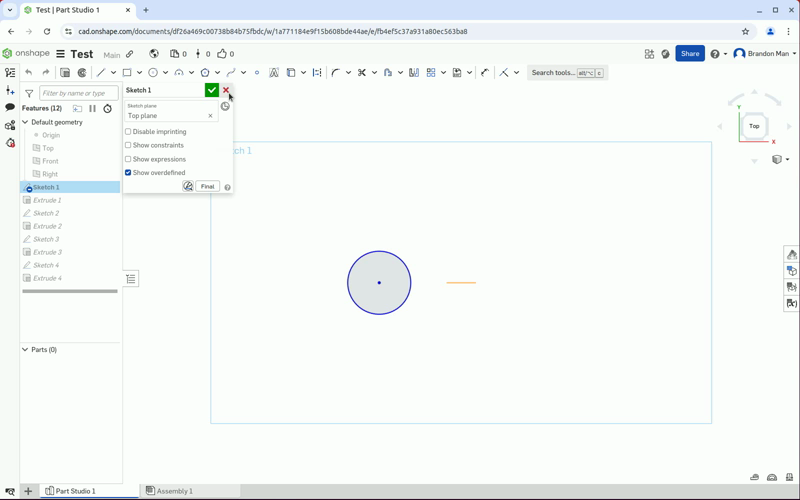
key(shift+s)
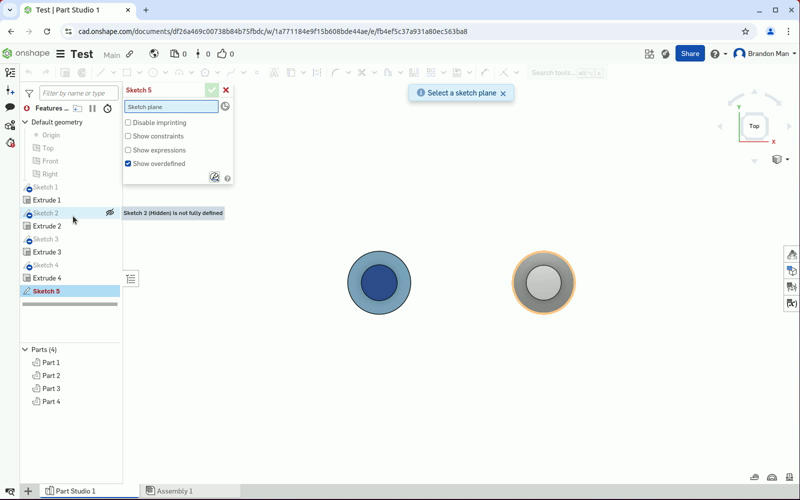
scroll(3)
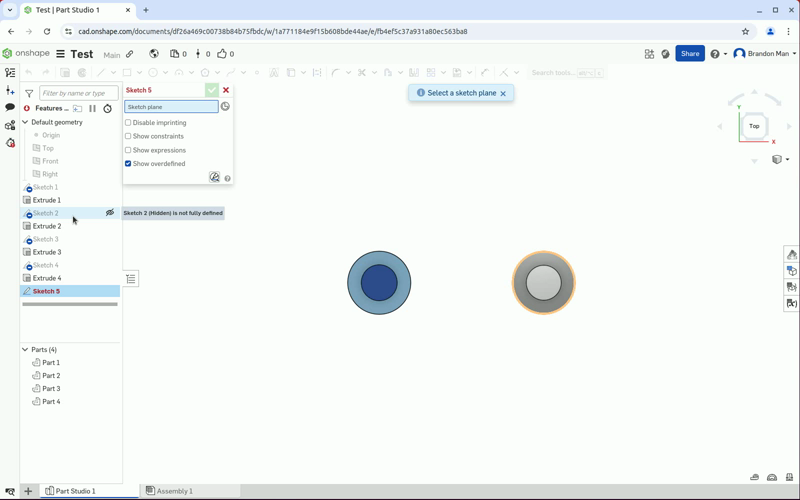
mouse_move(73, 150)
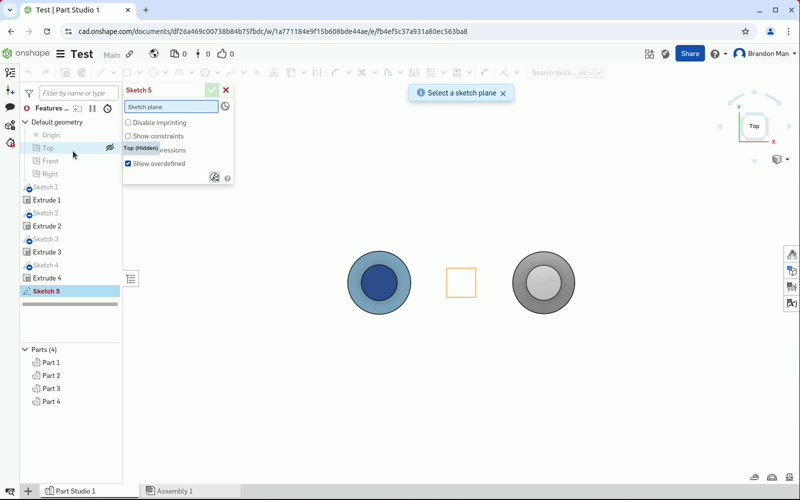
click(73, 150)
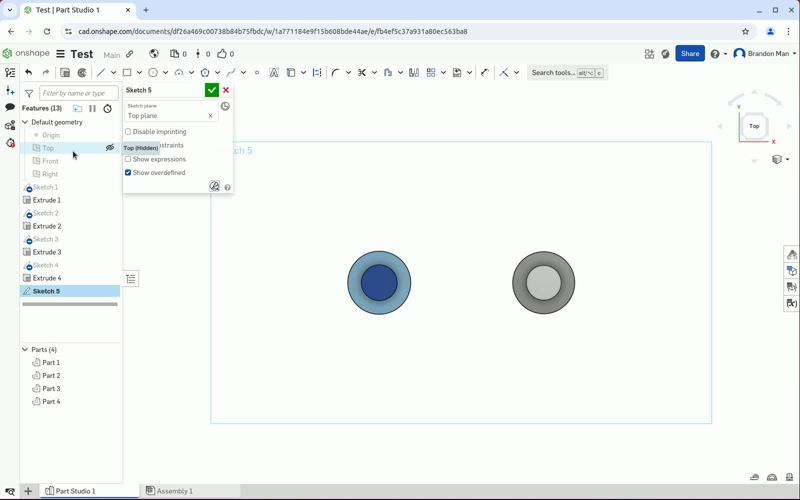
mouse_move(73, 352)
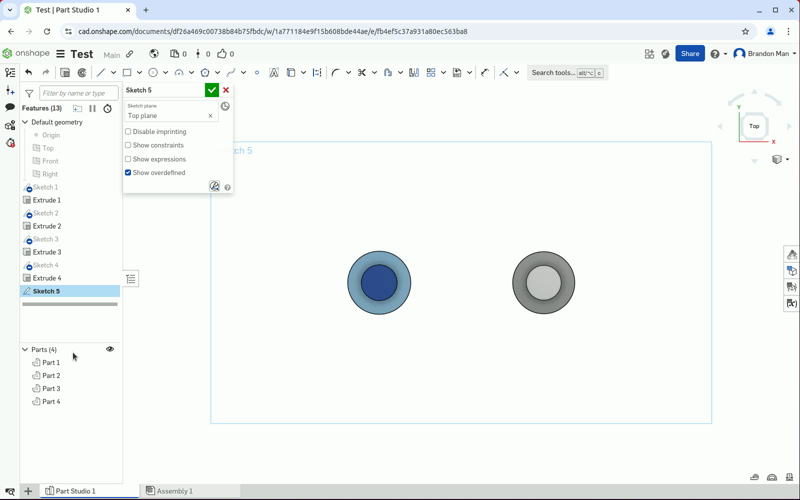
key(y)
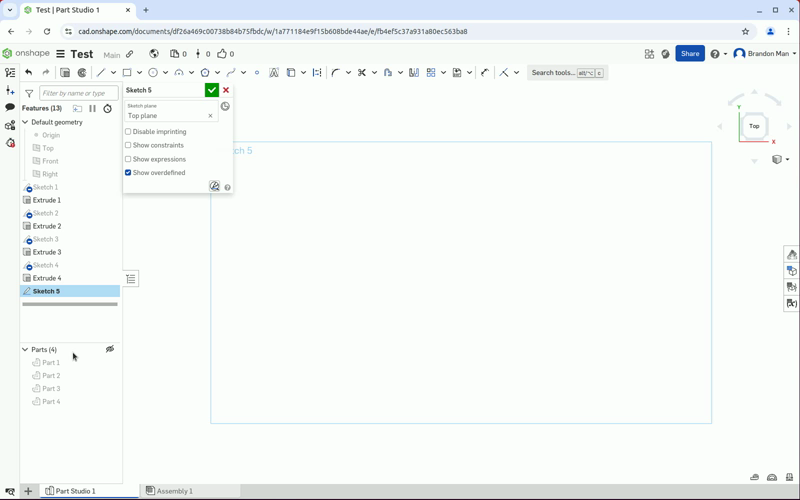
key(c)
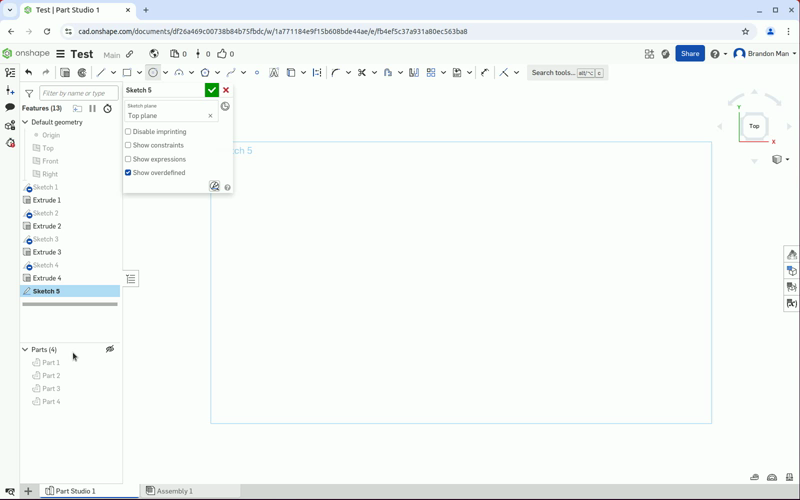
key_down(shift)
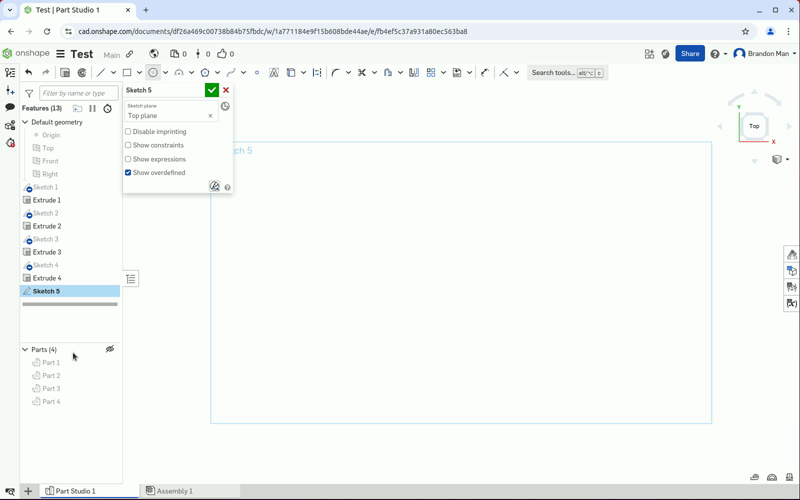
mouse_move(378, 282)
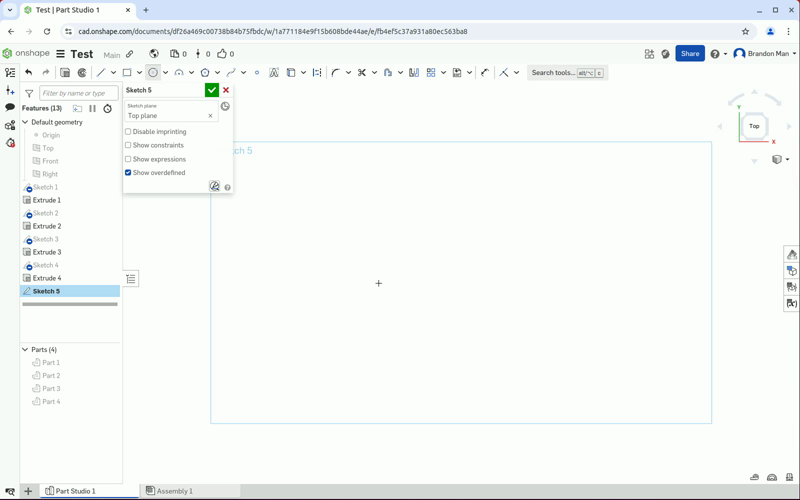
click(378, 282)
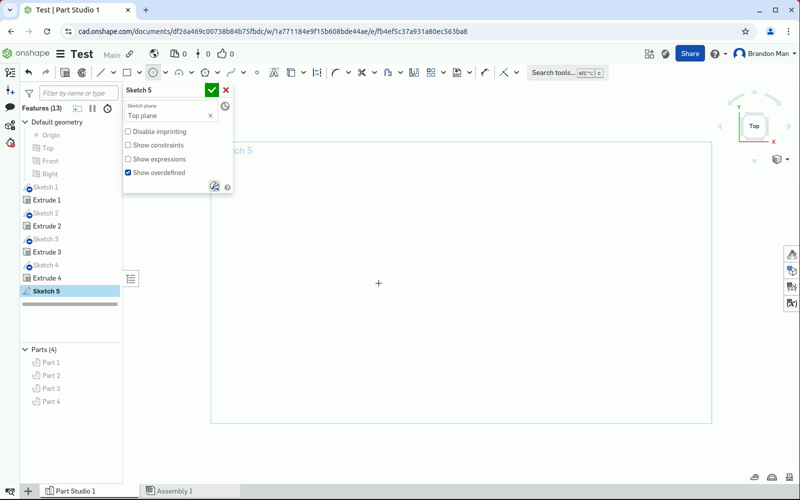
key_up(shift)
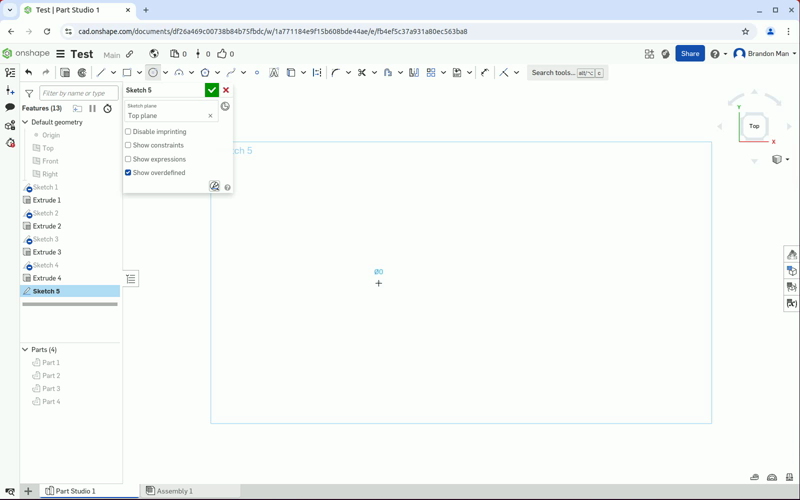
mouse_move(390, 282)
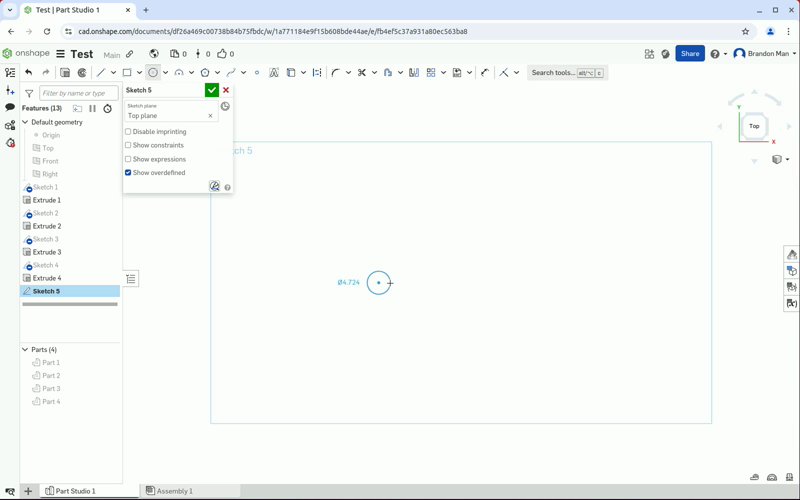
click(390, 282)
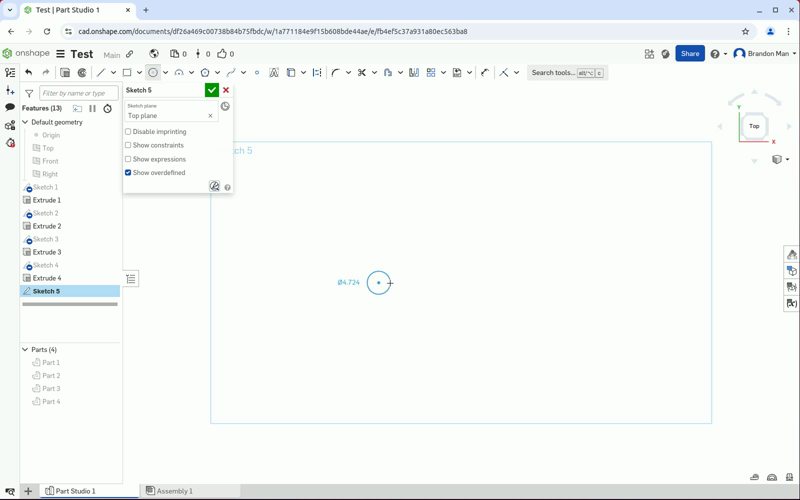
key(esc)
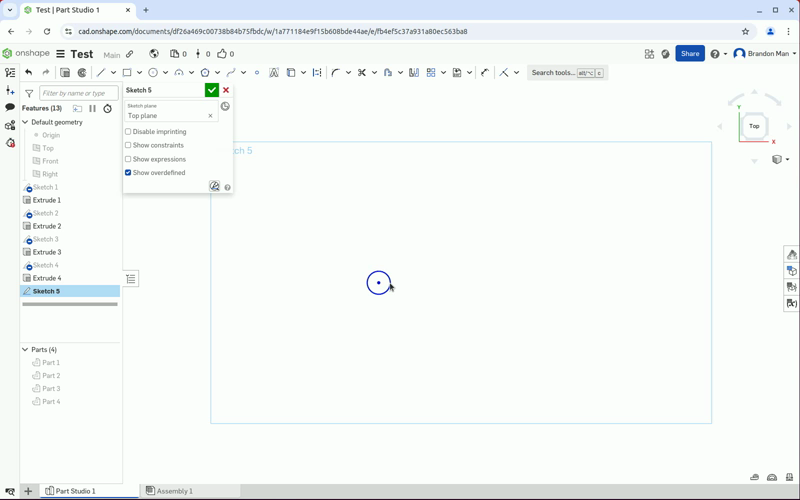
mouse_move(383, 281)
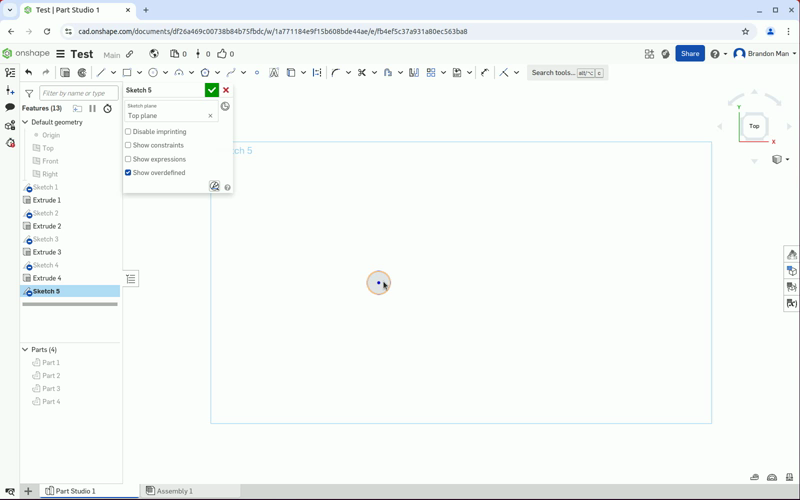
scroll(6)
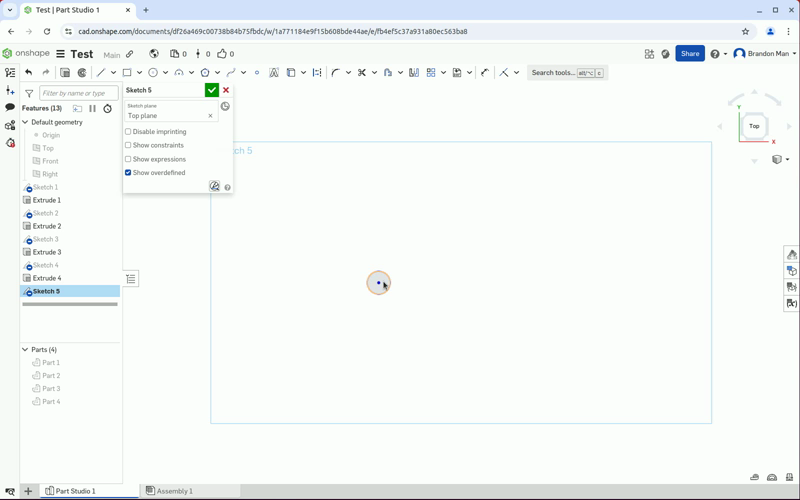
scroll(6)
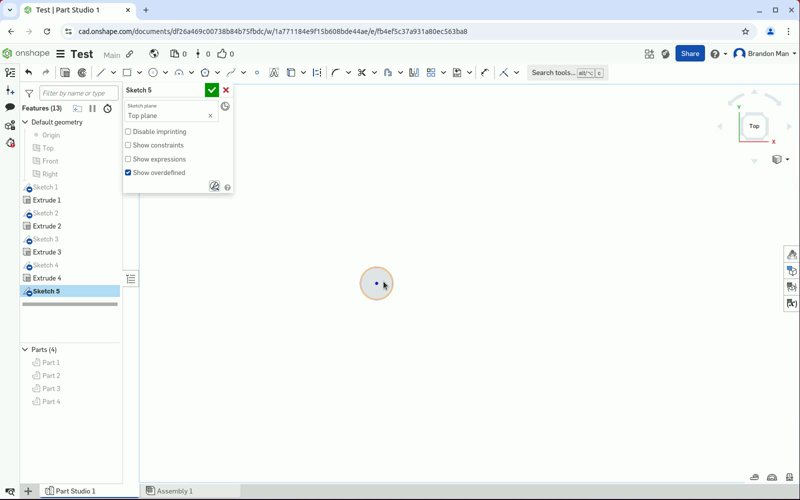
scroll(6)
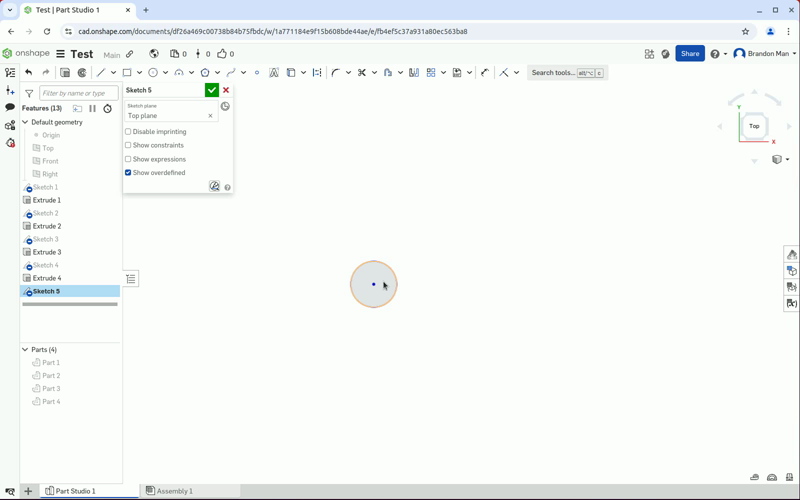
scroll(6)
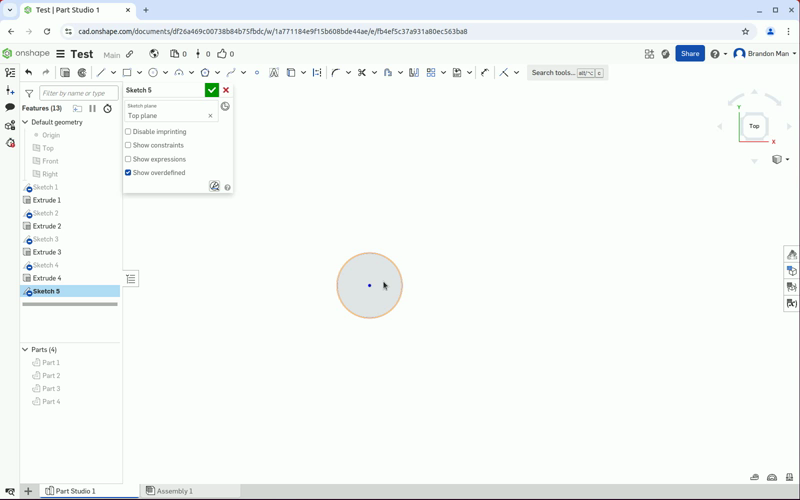
scroll(6)
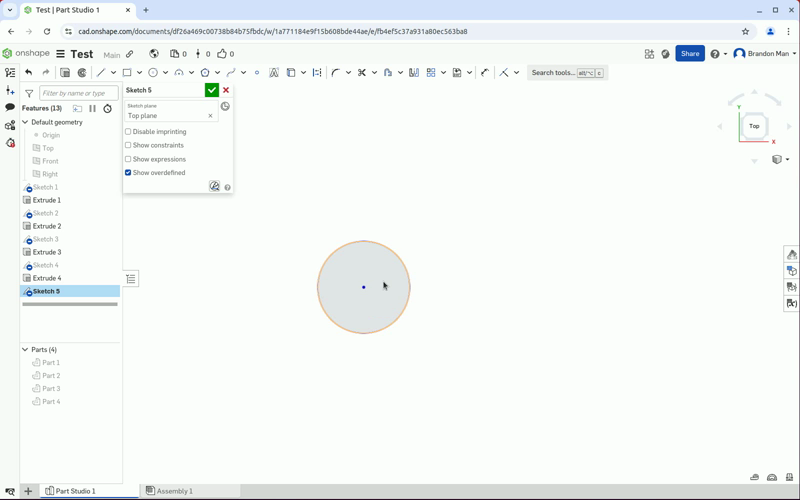
scroll(6)
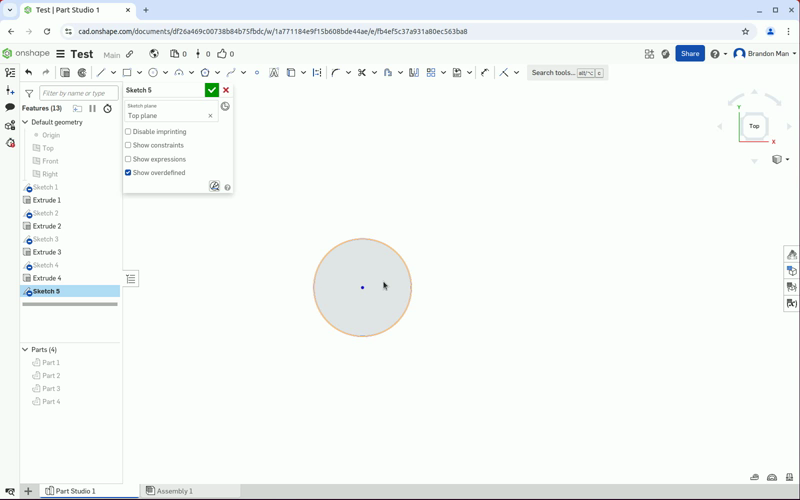
scroll(6)
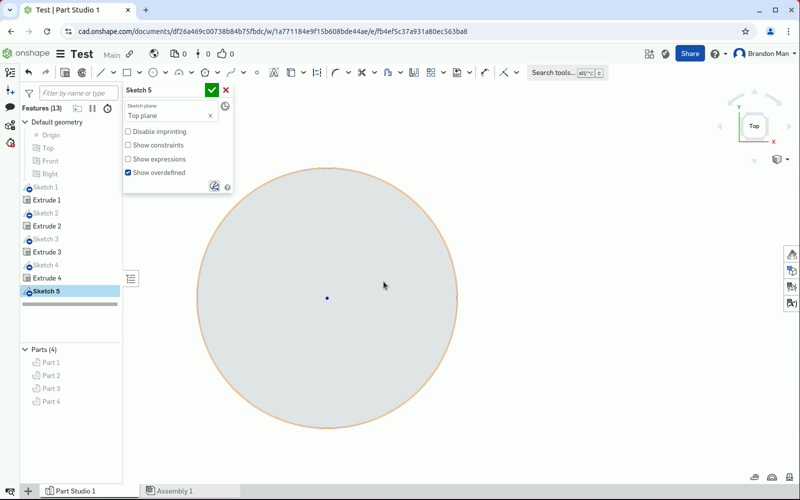
click(383, 281)
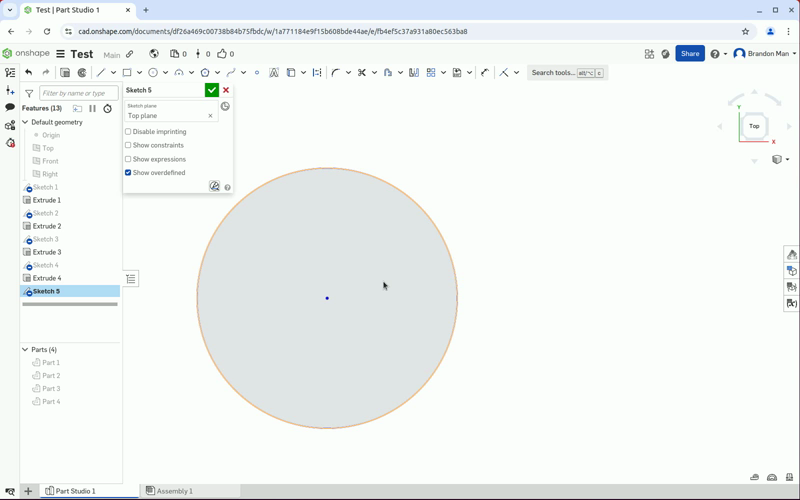
scroll(-6)
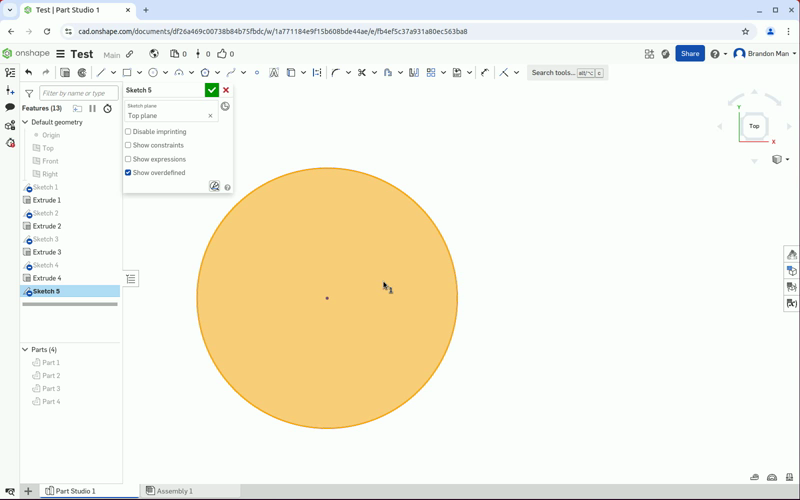
scroll(-6)
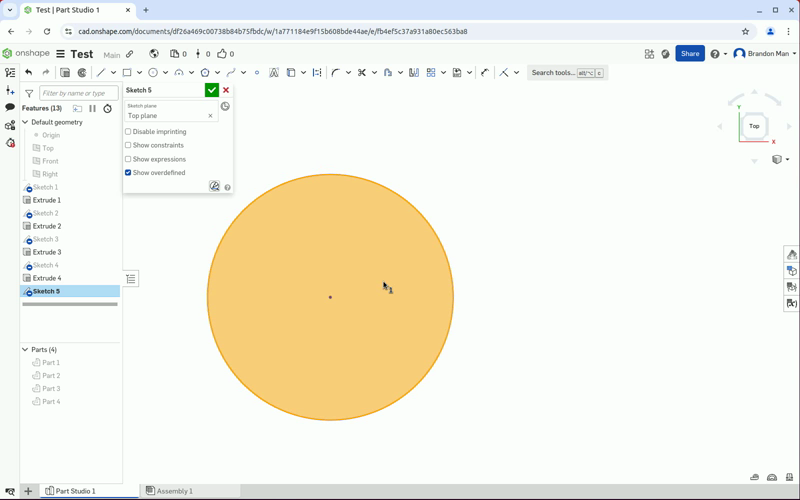
scroll(-6)
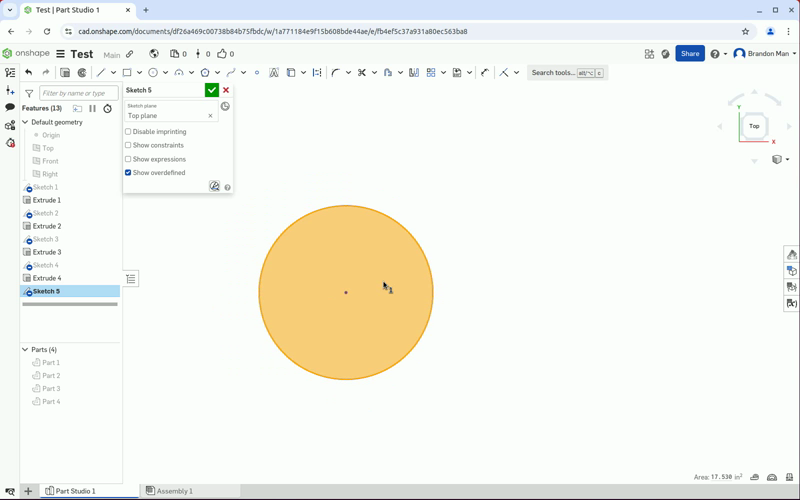
scroll(-6)
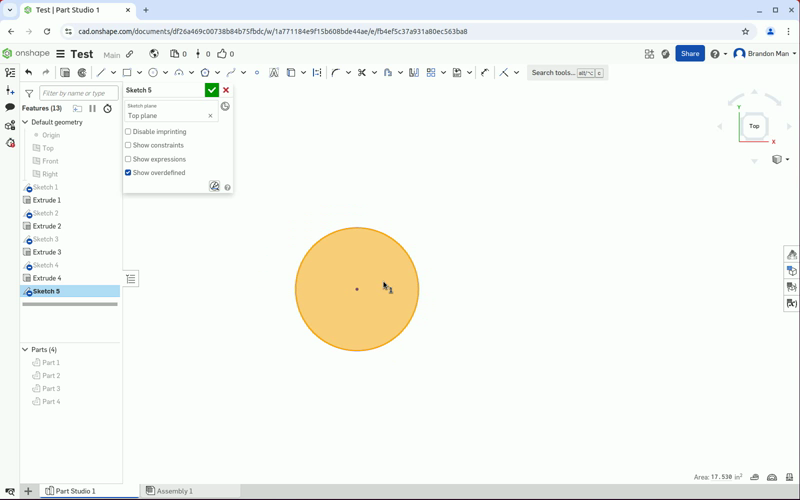
scroll(-6)
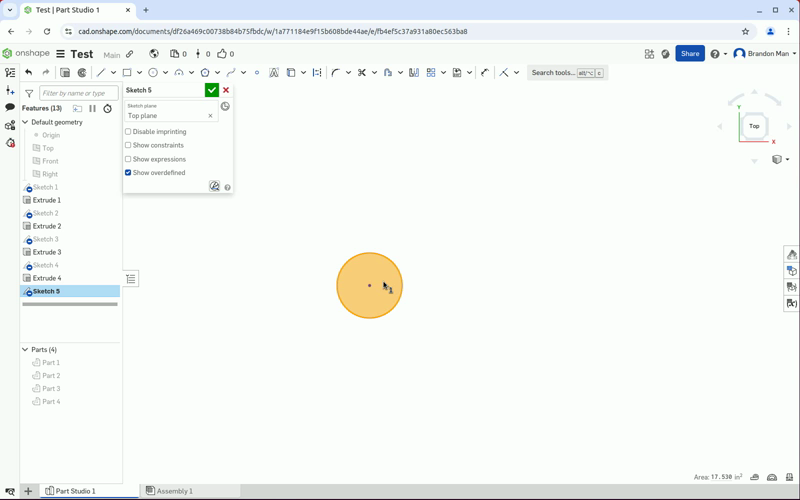
scroll(-6)
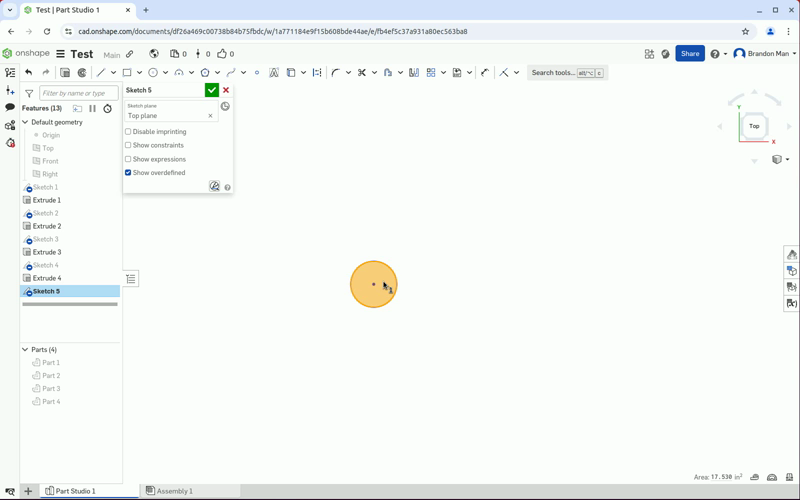
scroll(-6)
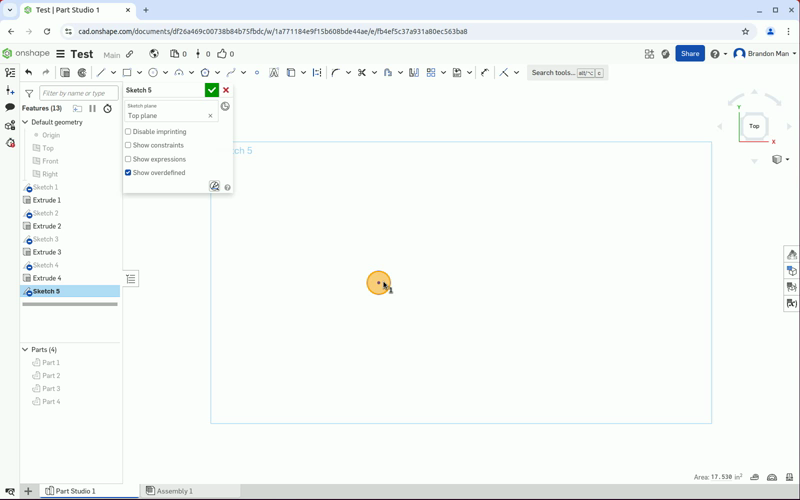
mouse_move(73, 352)
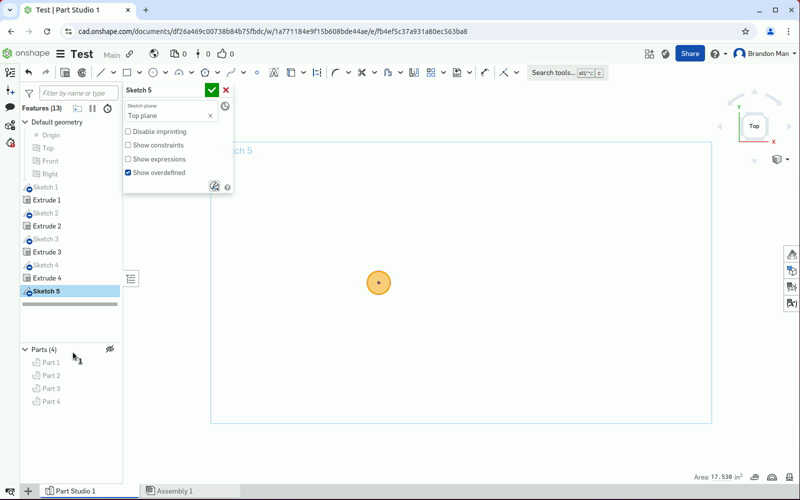
key(shift+y)
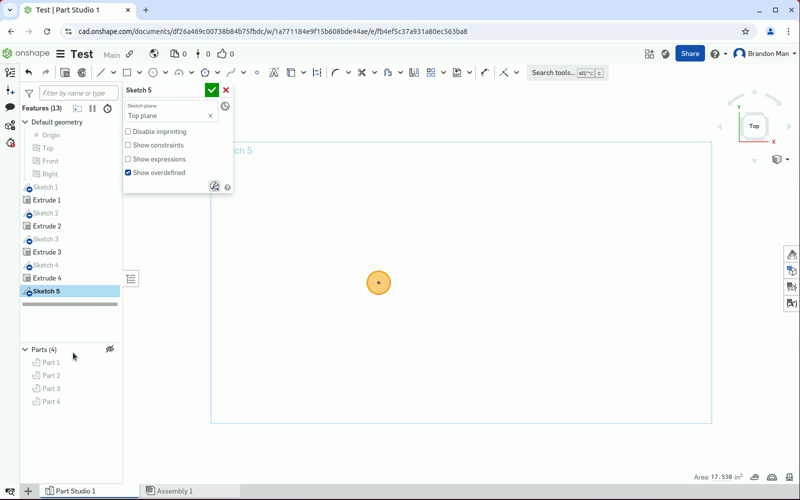
key(shift+e)
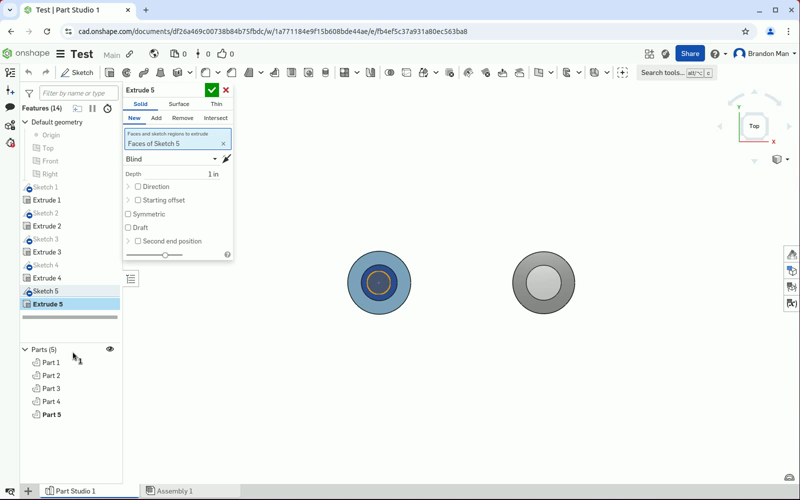
mouse_move(143, 106)
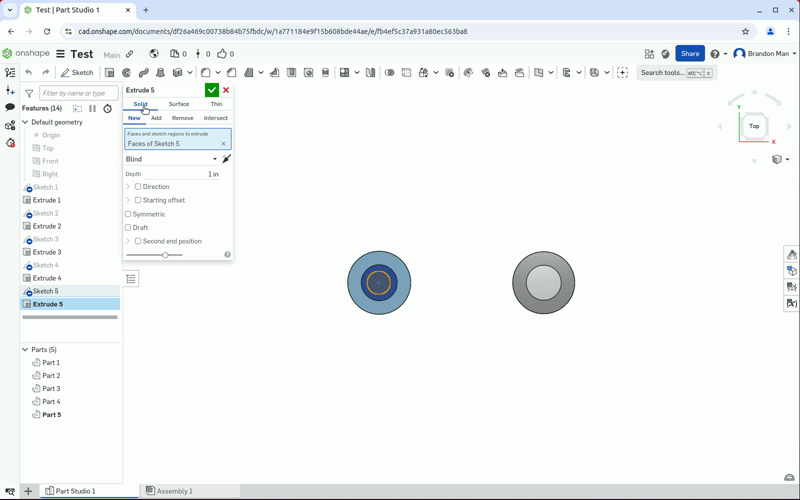
click(143, 106)
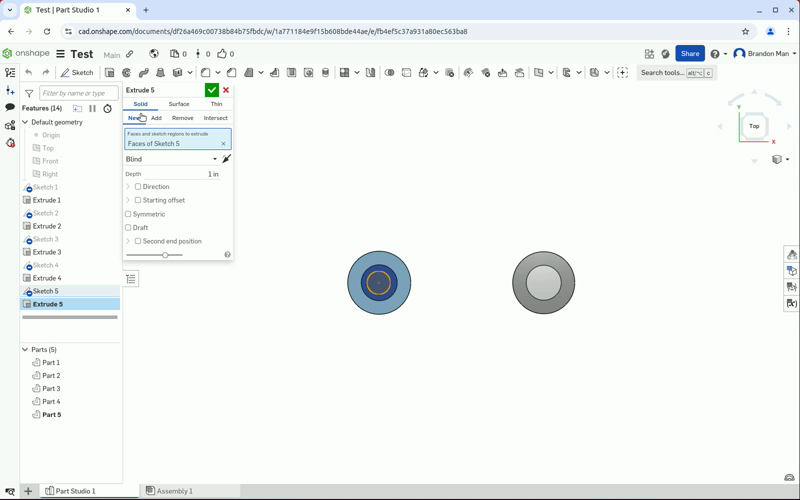
mouse_move(137, 120)
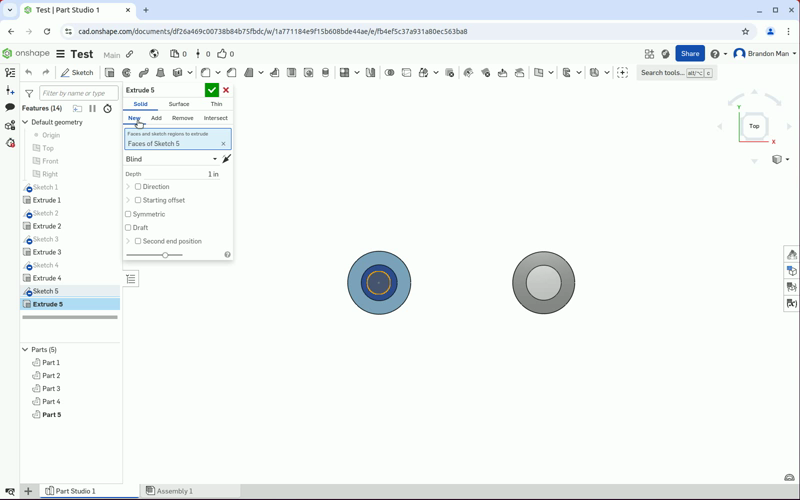
click(137, 120)
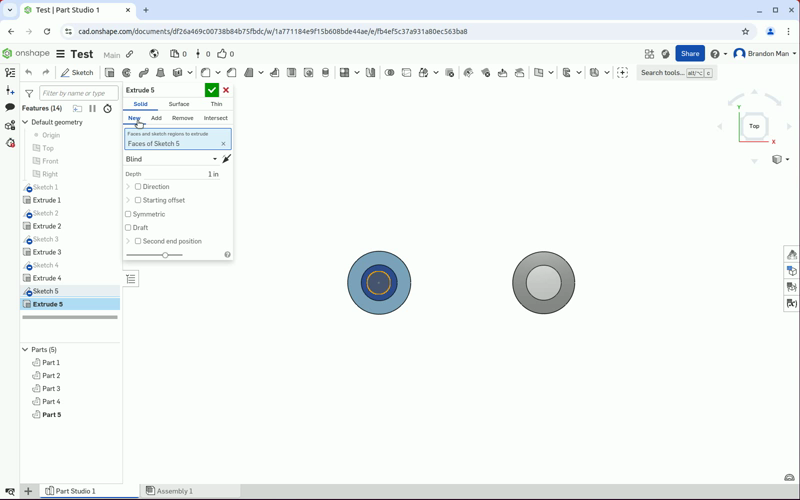
key(tab, 4)
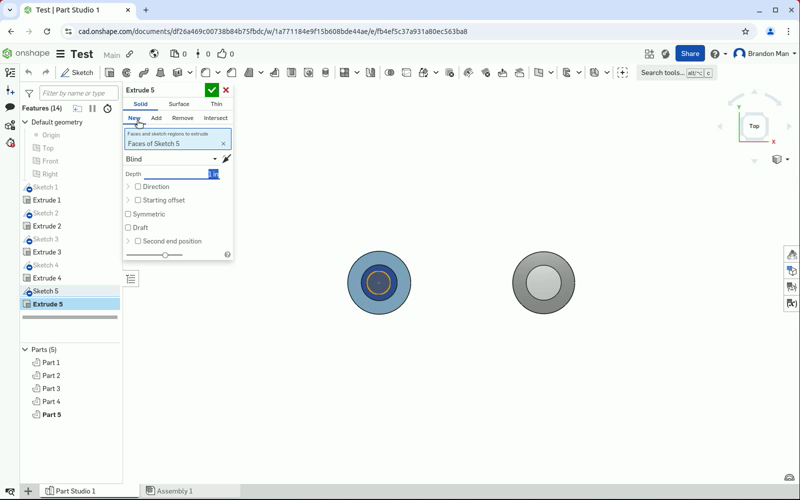
text(4.333)
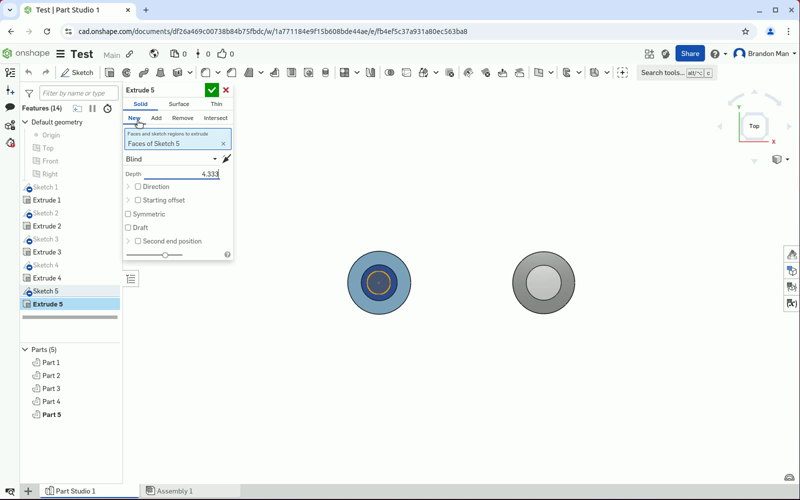
key(enter)
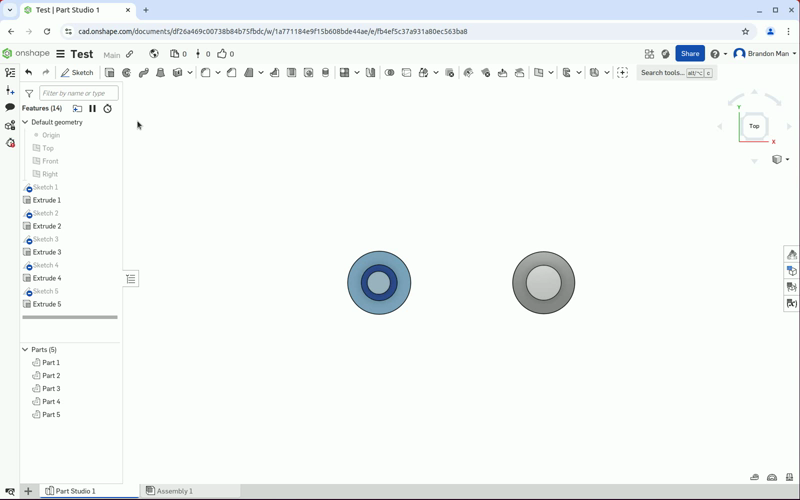
key(shift+h)
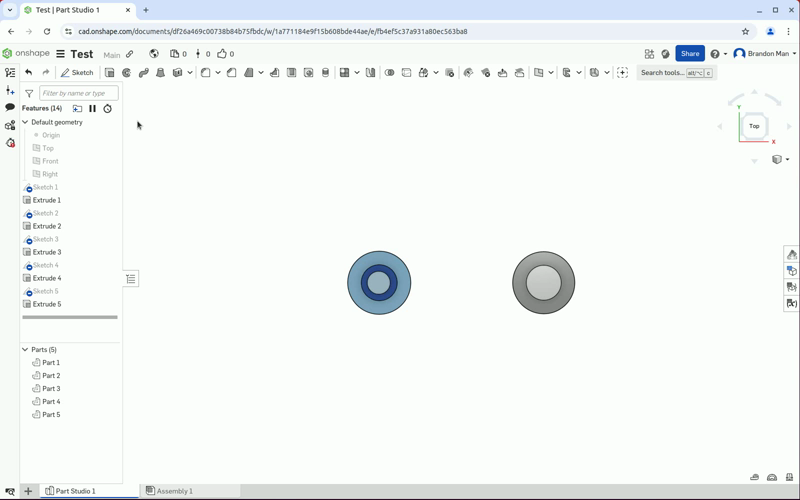
key(shift+h)
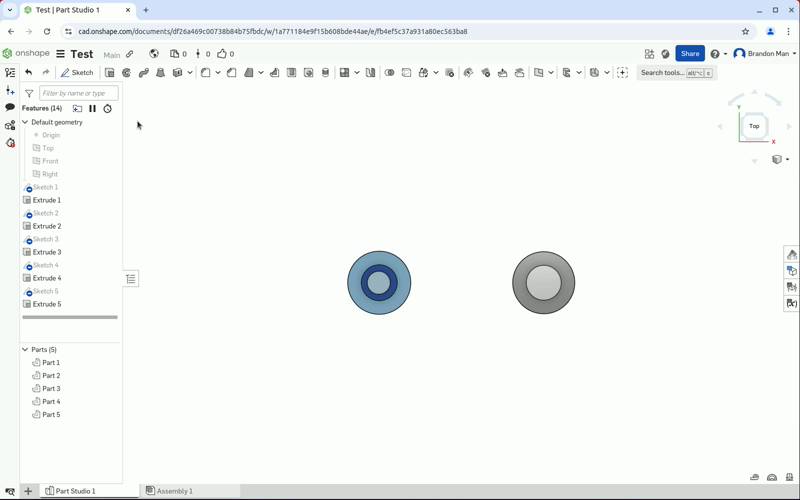
mouse_move(73, 189)
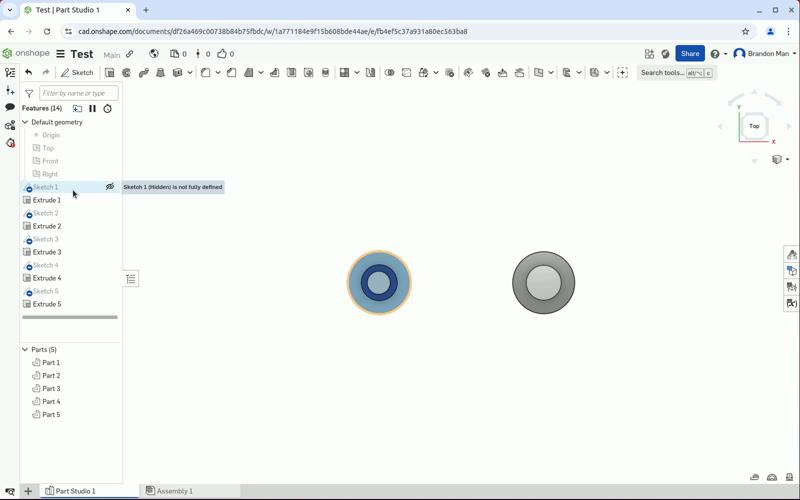
click(73, 189)
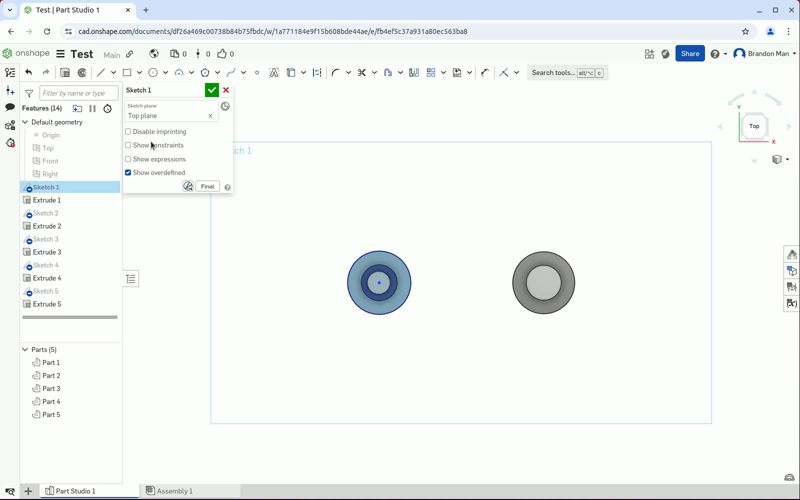
mouse_move(229, 92)
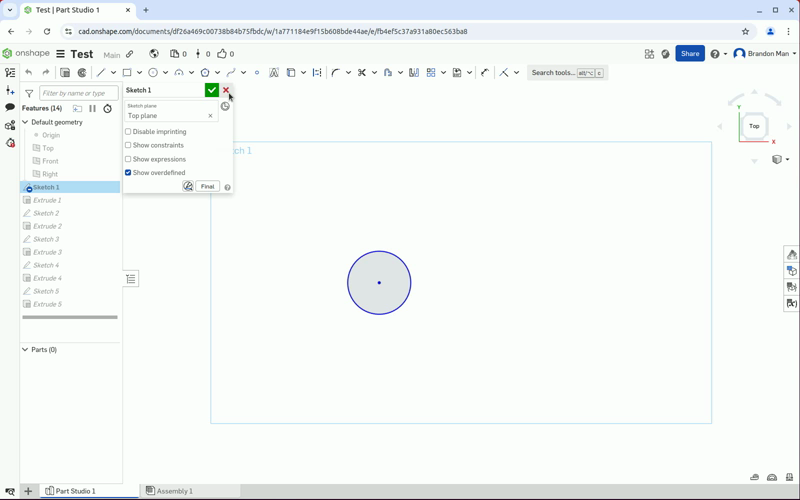
click(229, 92)
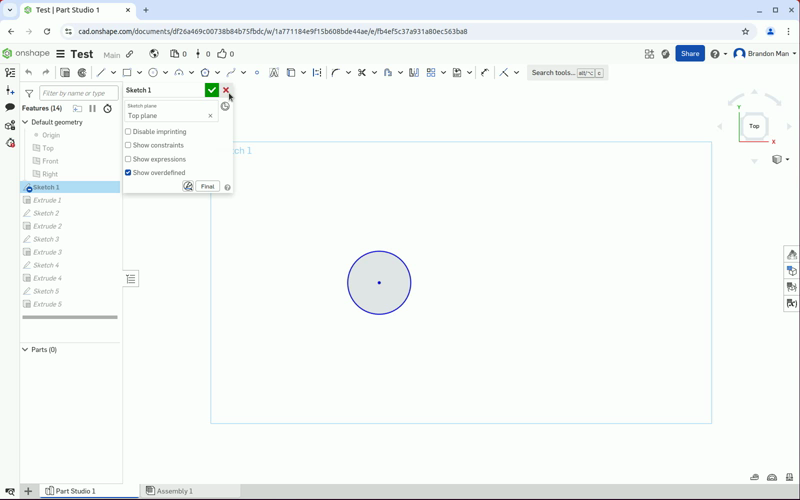
key(shift+s)
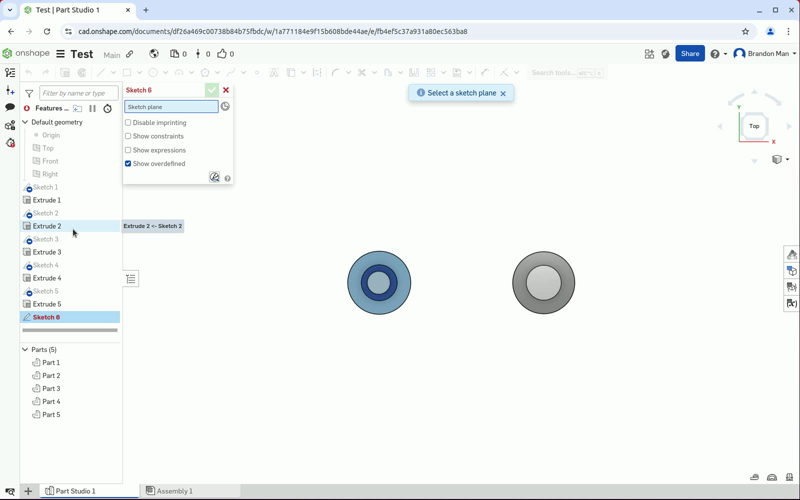
scroll(3)
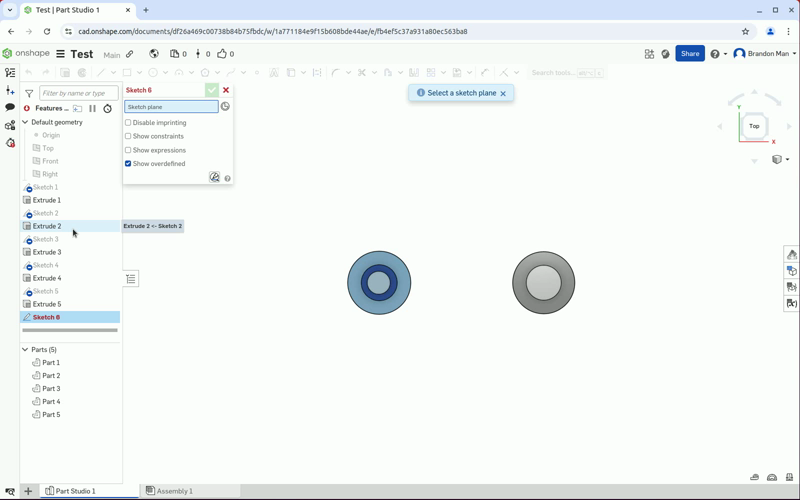
mouse_move(73, 150)
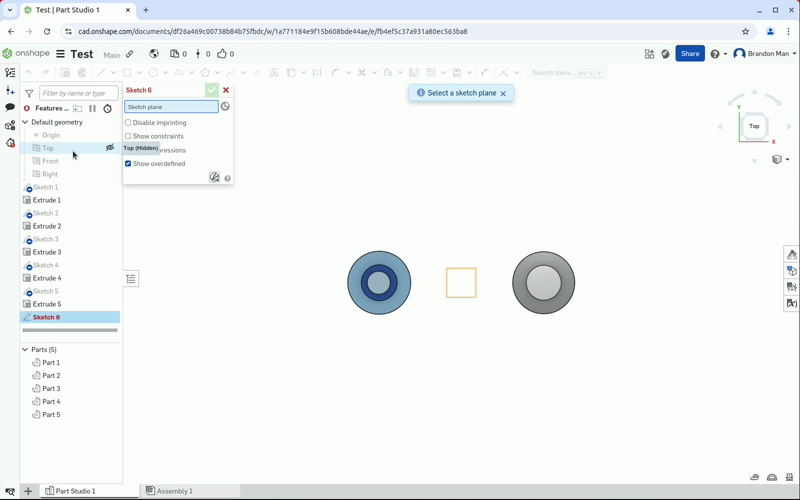
click(73, 150)
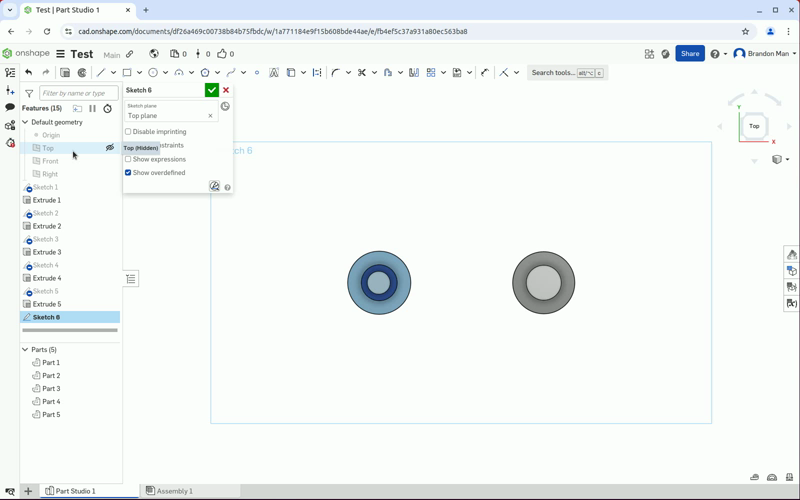
mouse_move(73, 352)
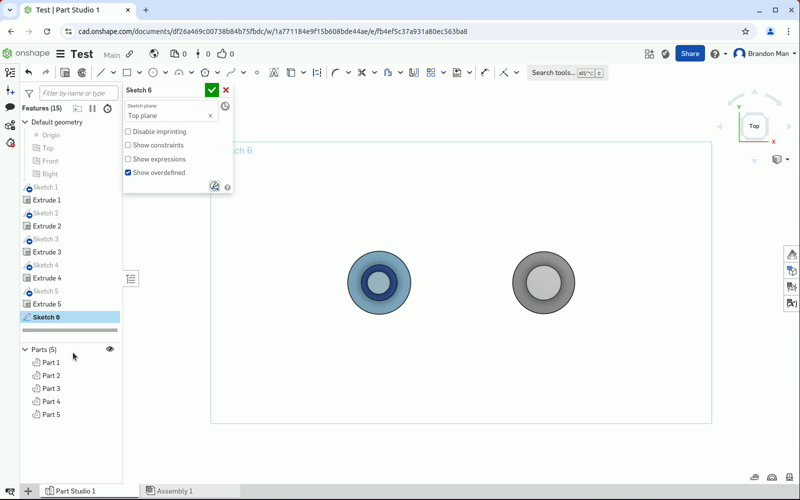
key(y)
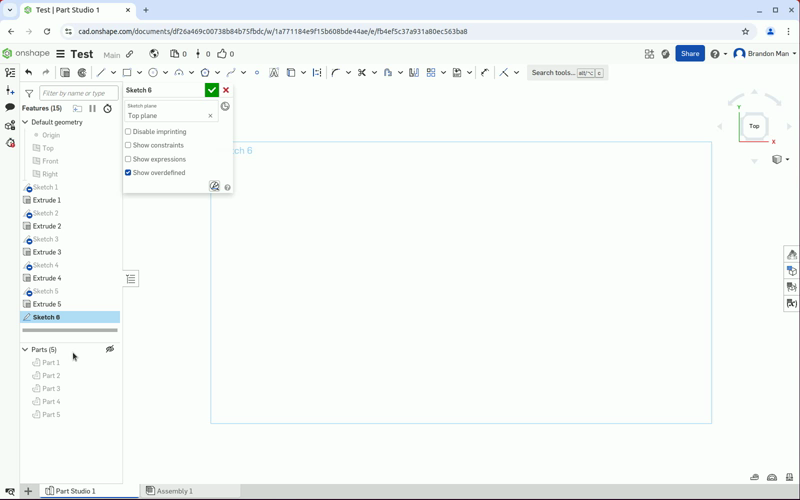
key(c)
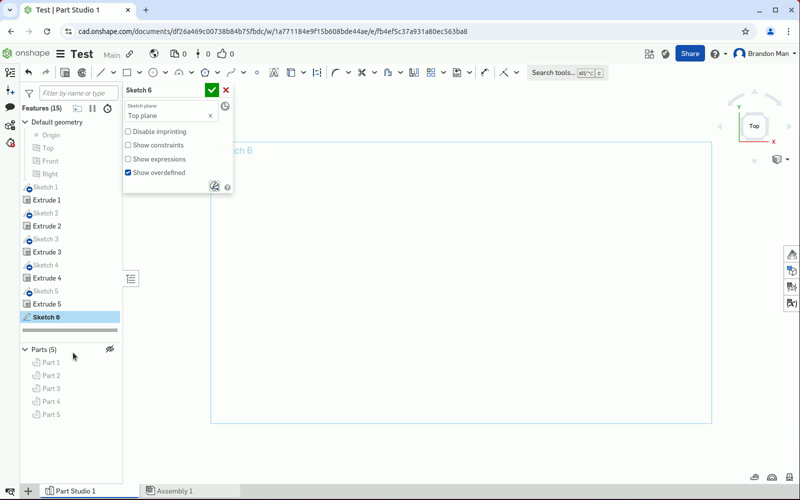
key_down(shift)
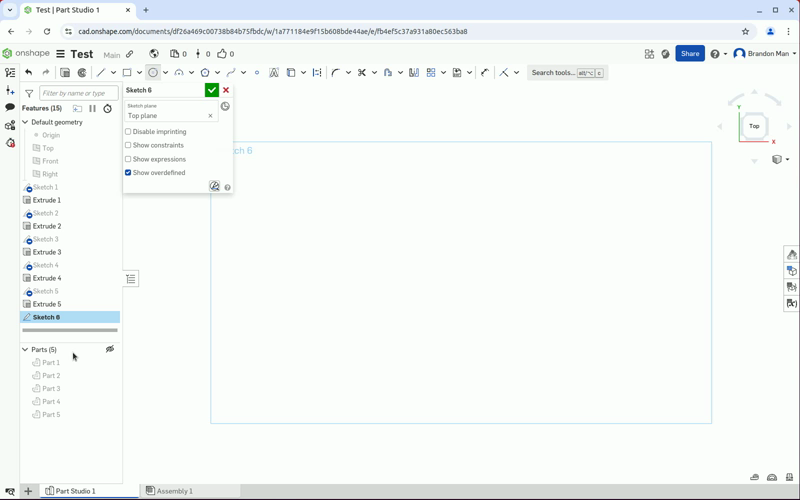
mouse_move(544, 282)
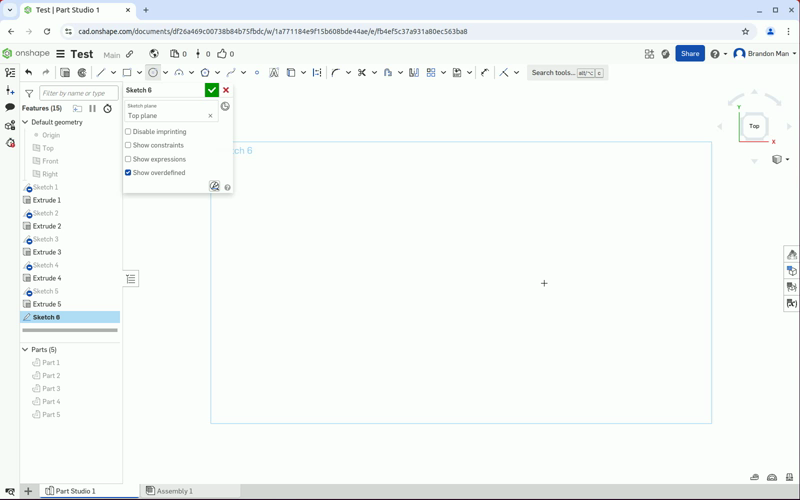
click(544, 282)
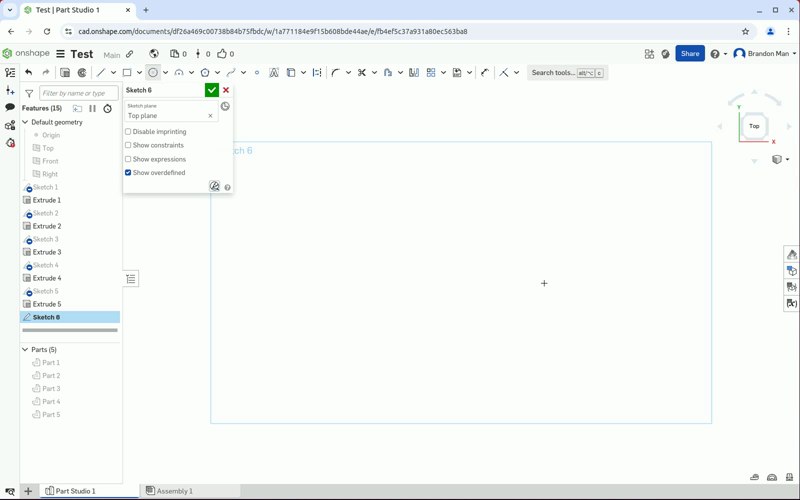
key_up(shift)
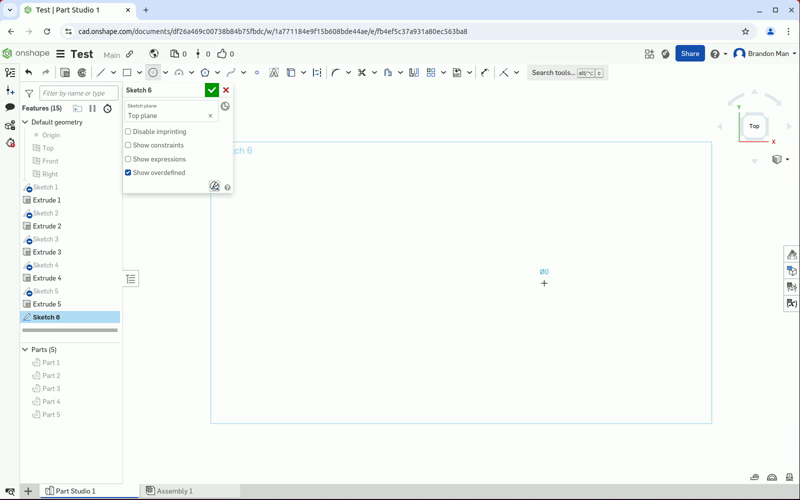
mouse_move(555, 282)
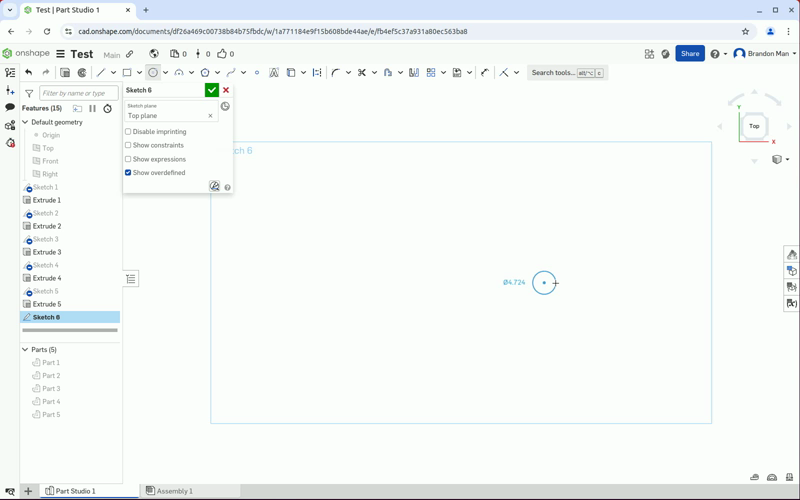
click(555, 282)
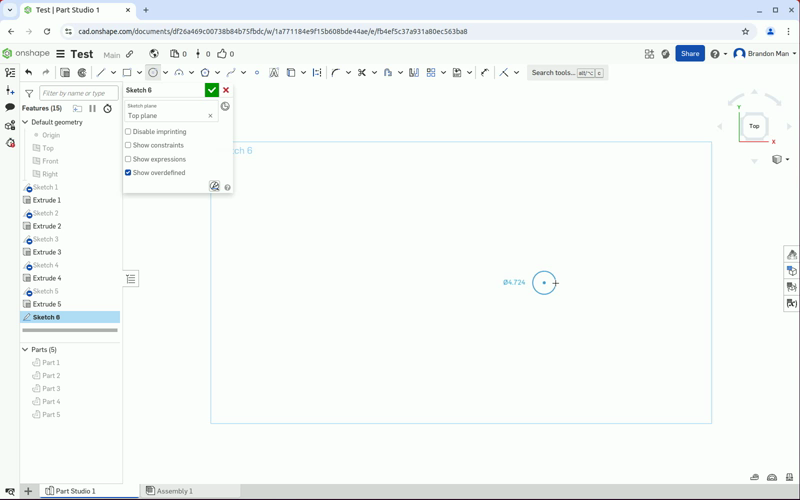
key(esc)
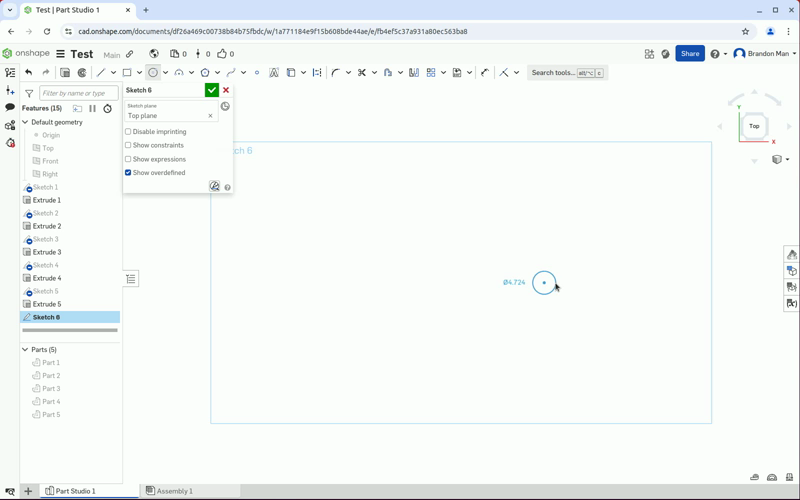
mouse_move(546, 274)
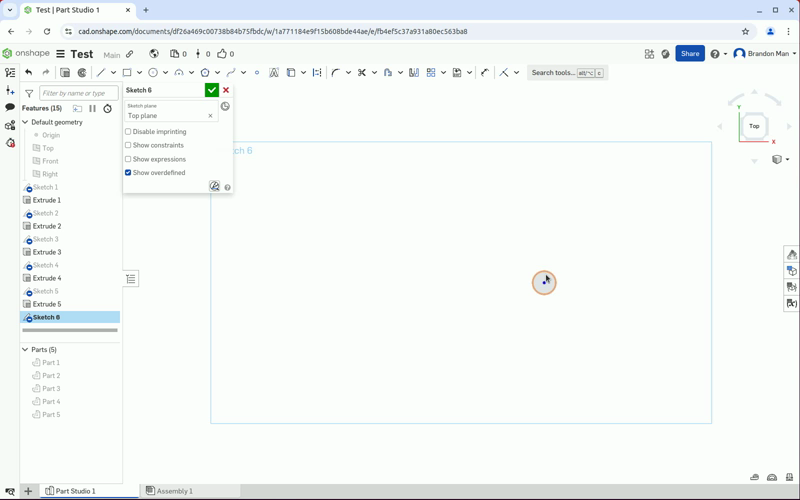
scroll(6)
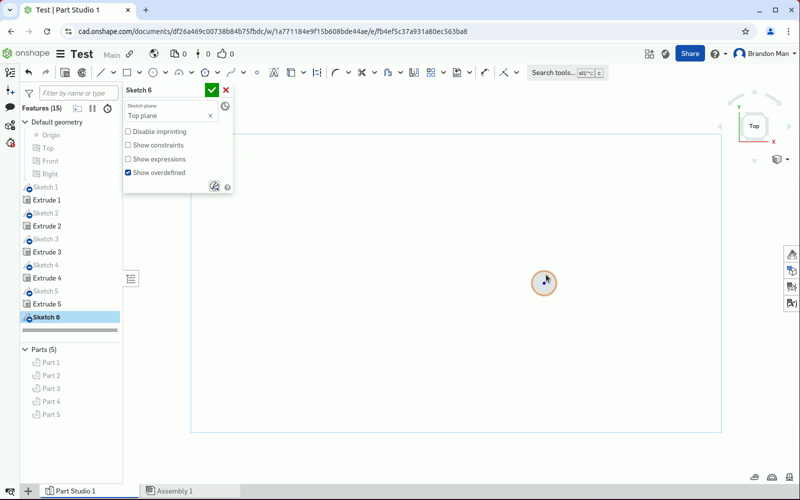
scroll(6)
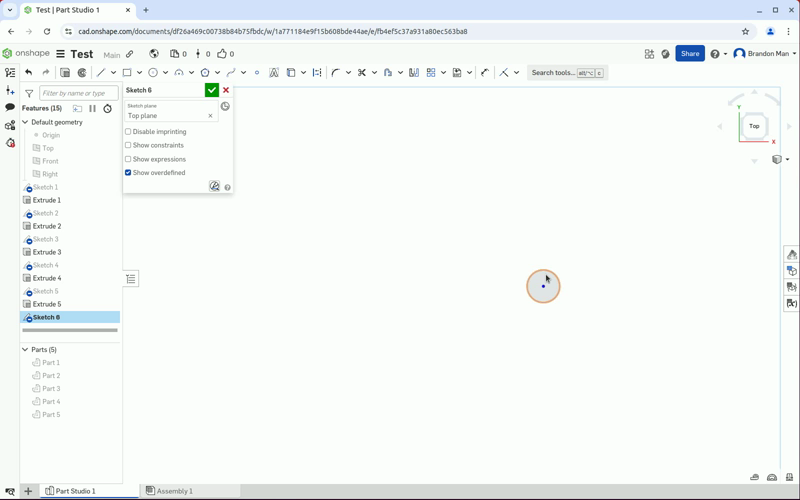
scroll(6)
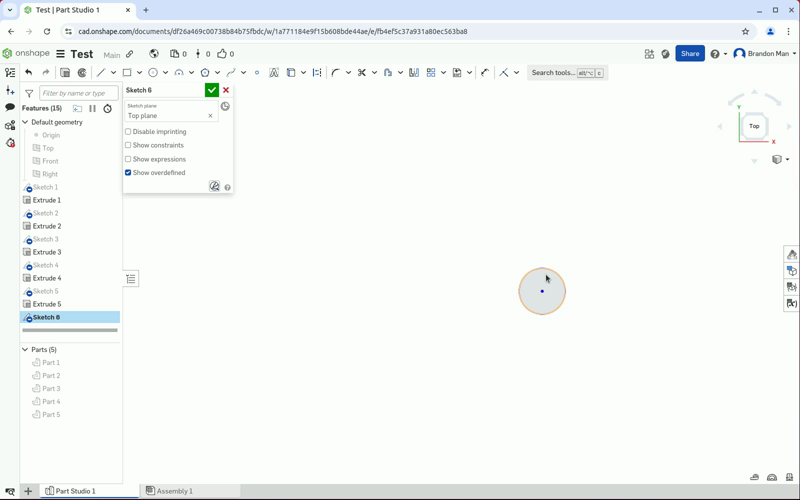
scroll(6)
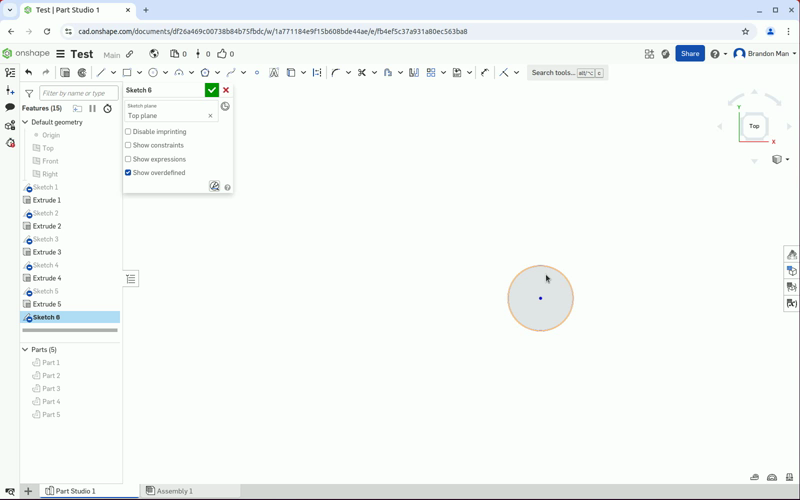
scroll(6)
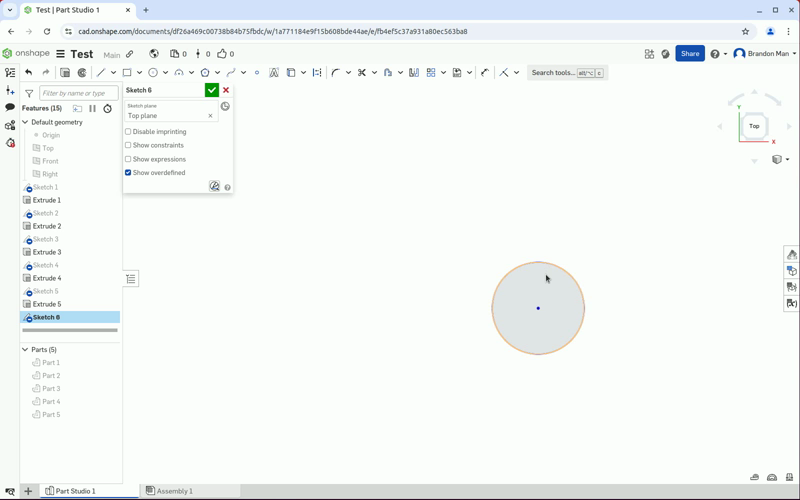
scroll(6)
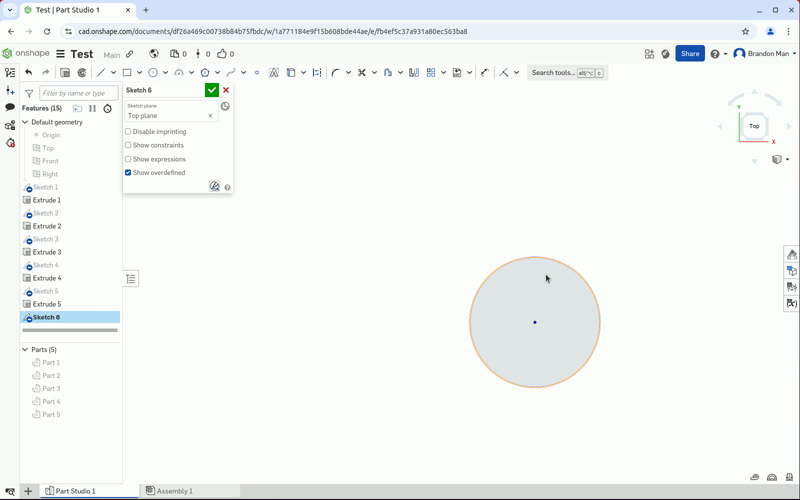
scroll(6)
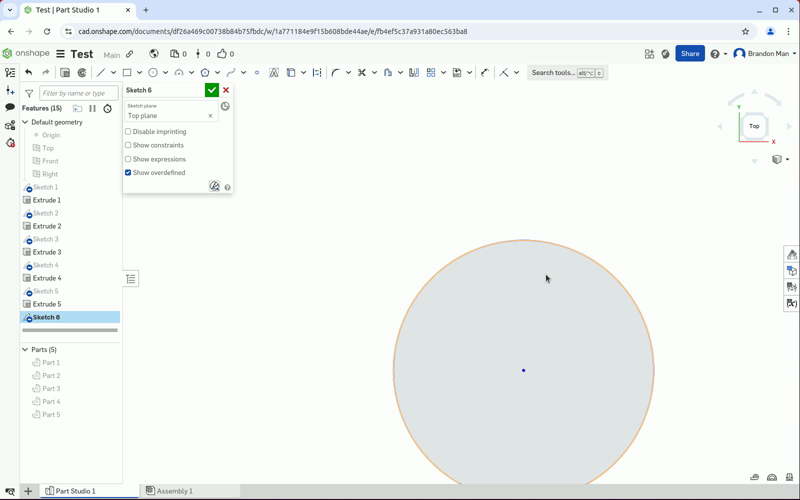
click(546, 274)
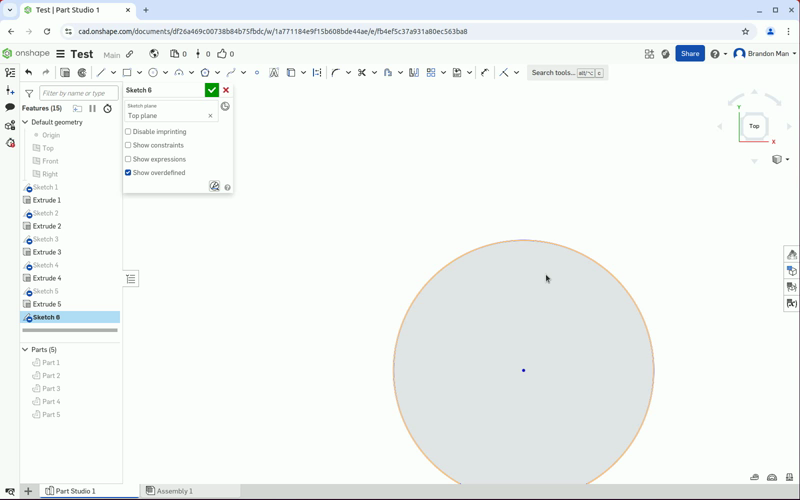
scroll(-6)
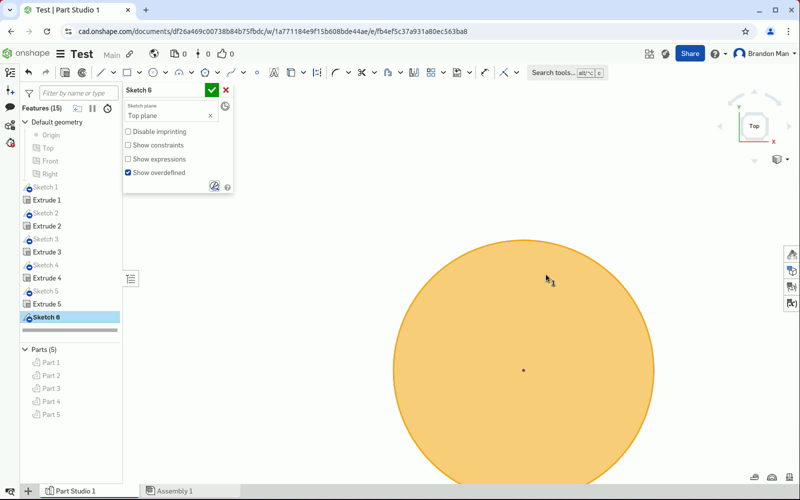
scroll(-6)
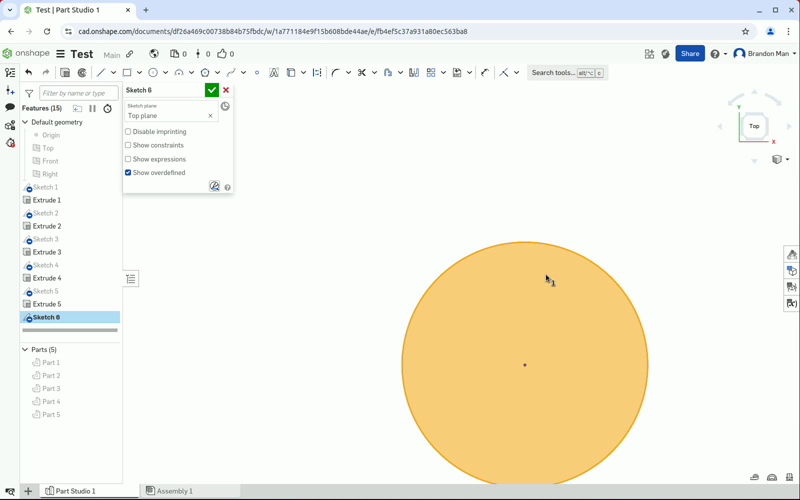
scroll(-6)
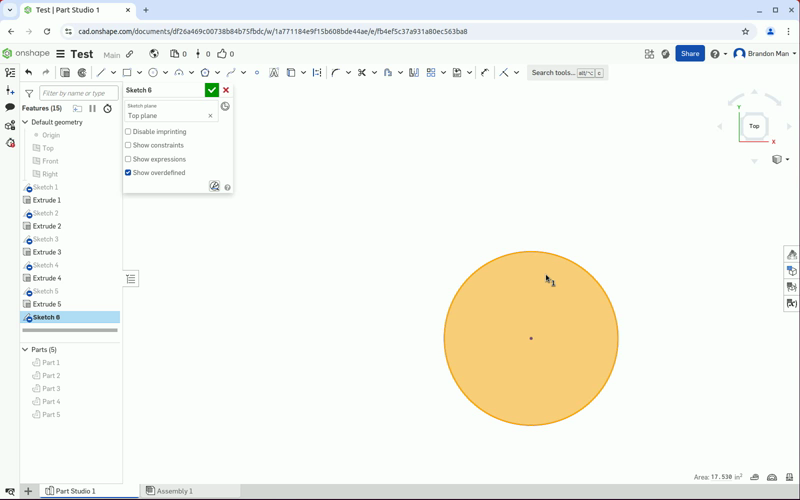
scroll(-6)
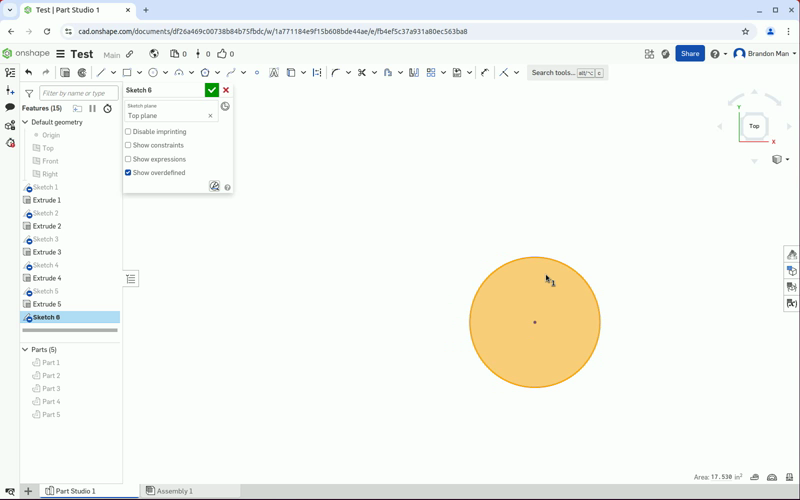
scroll(-6)
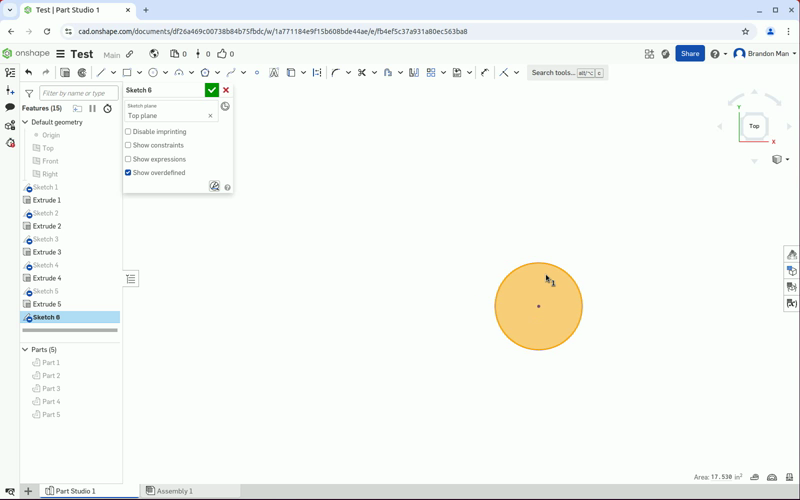
scroll(-6)
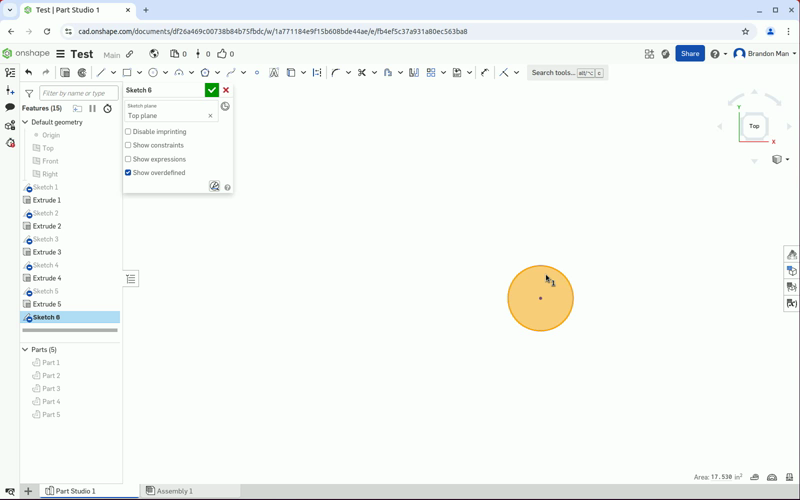
scroll(-6)
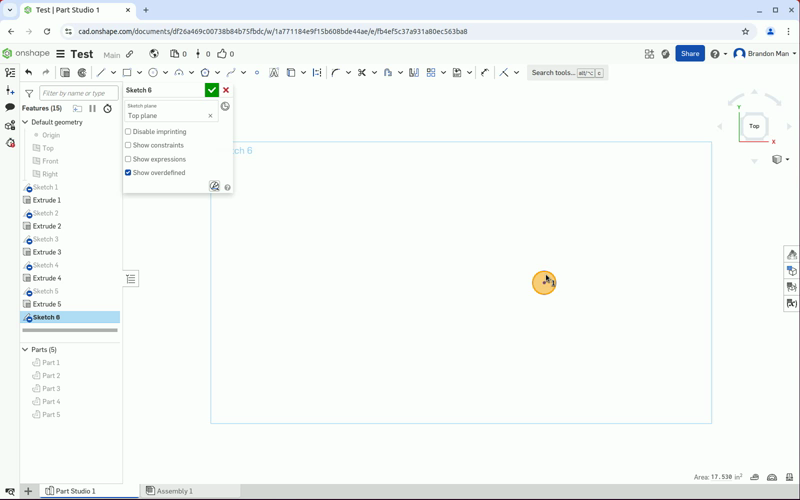
mouse_move(73, 352)
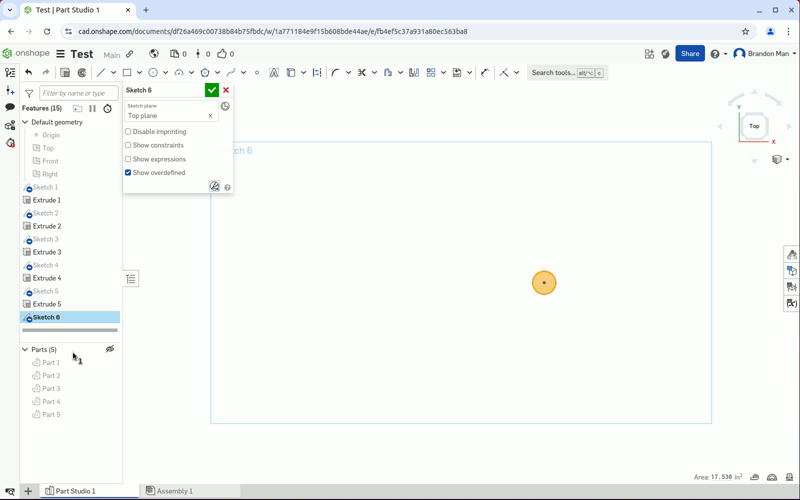
key(shift+y)
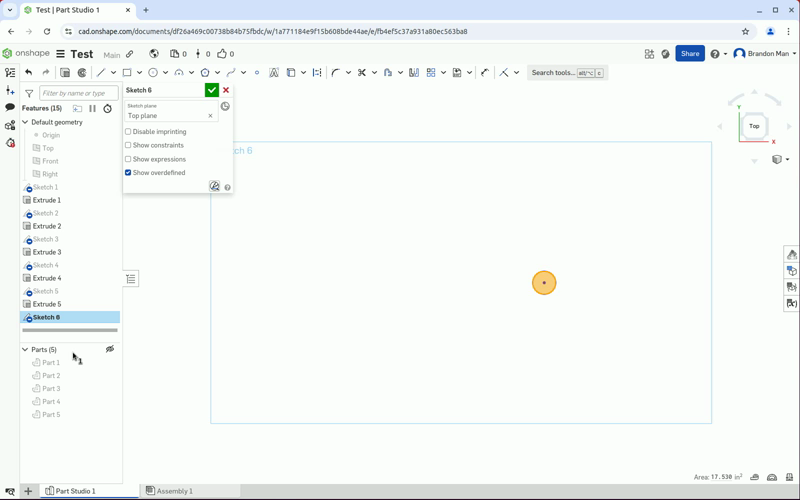
key(shift+e)
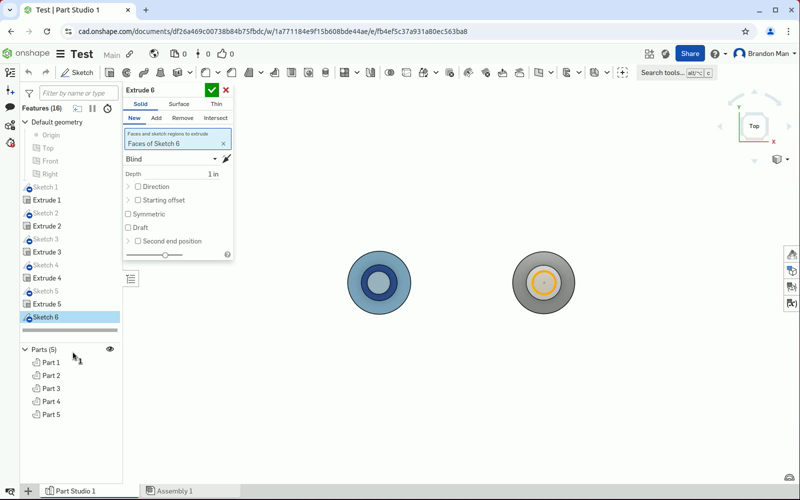
mouse_move(143, 106)
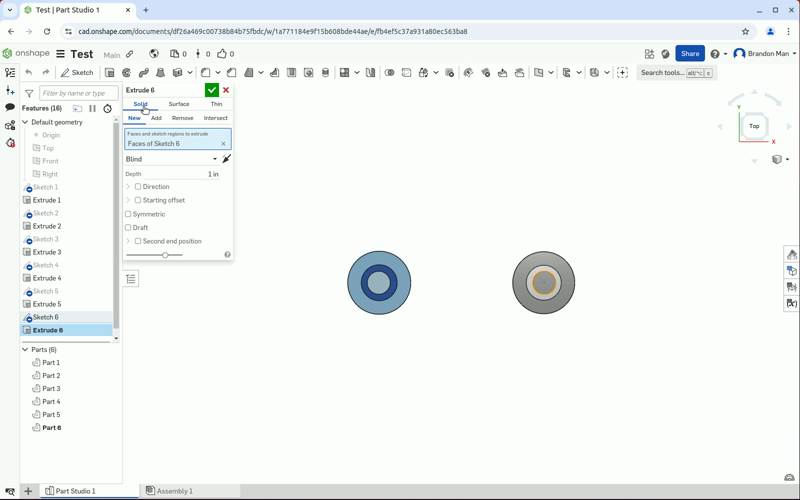
click(143, 106)
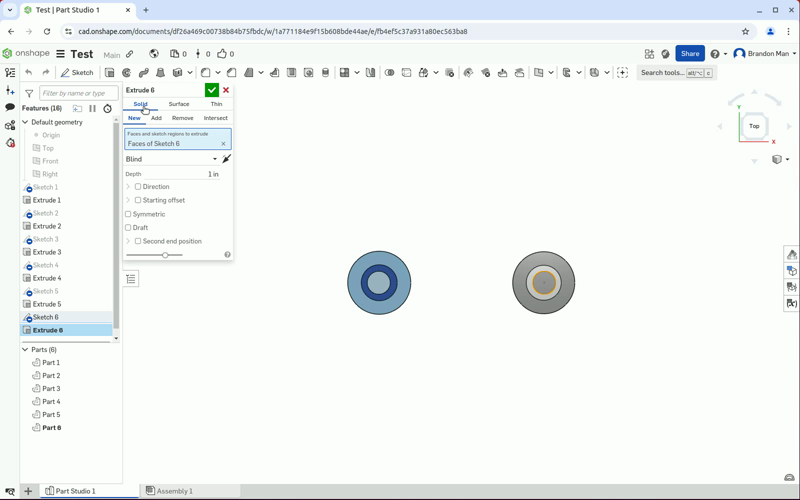
mouse_move(137, 120)
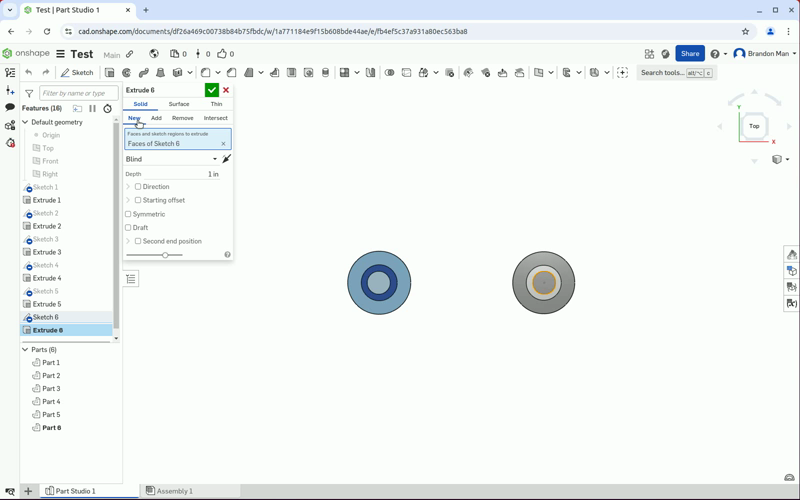
click(137, 120)
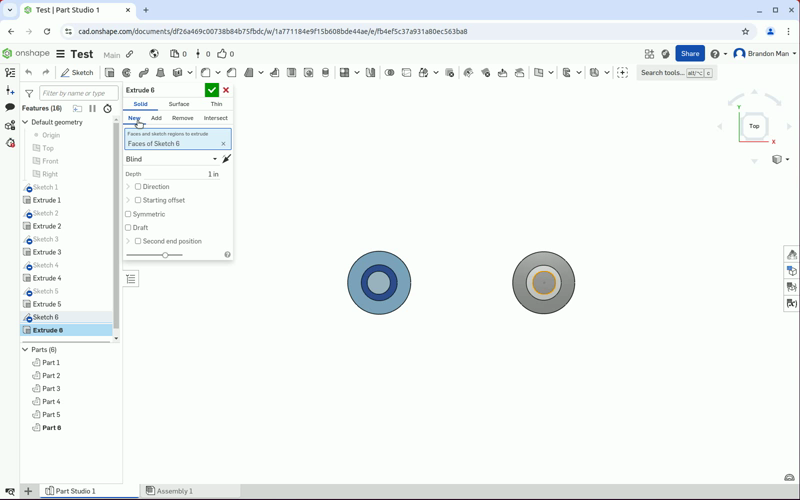
key(tab, 4)
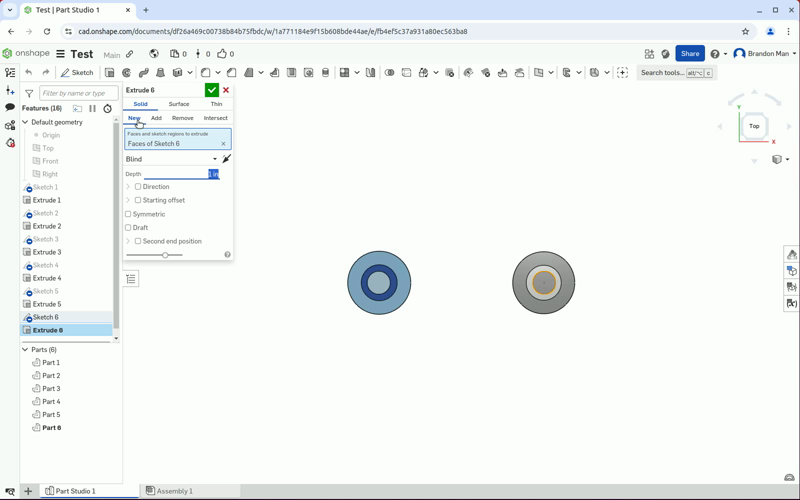
text(4.333)
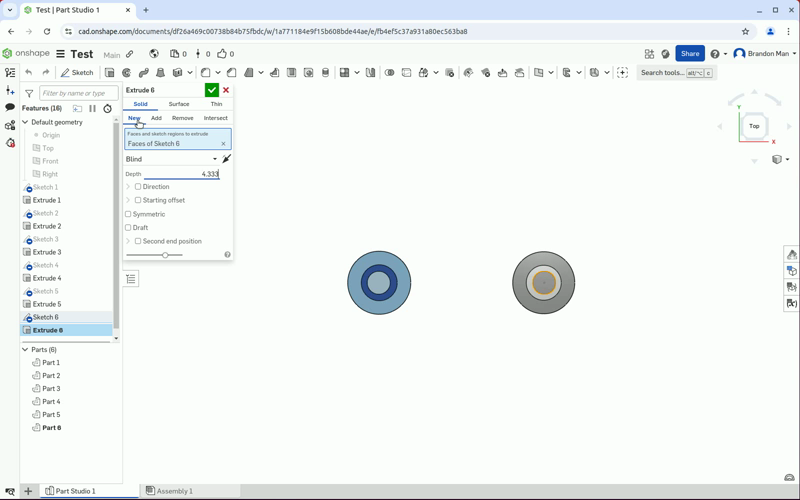
key(enter)
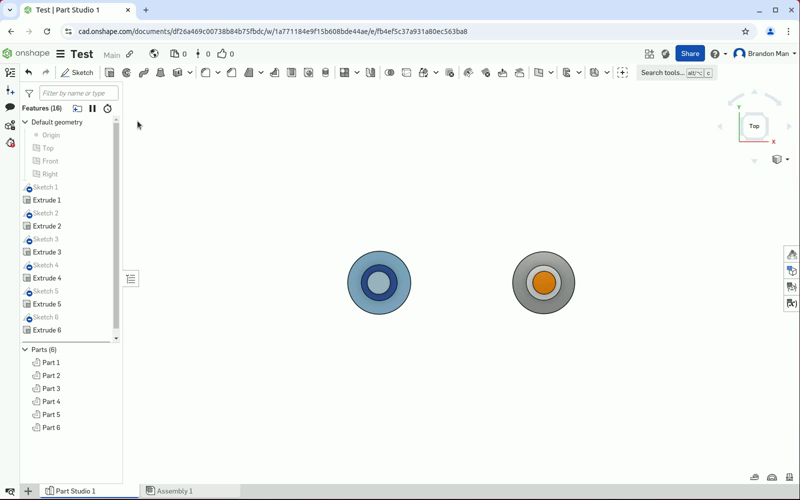
key(shift+h)
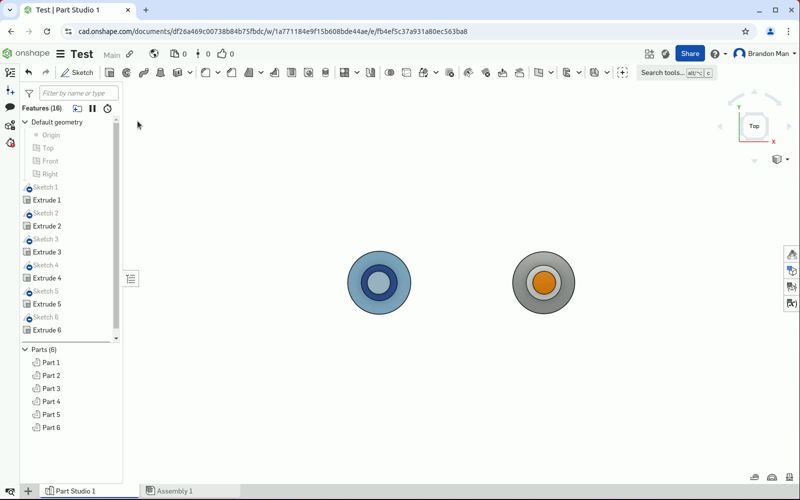
key(shift+h)
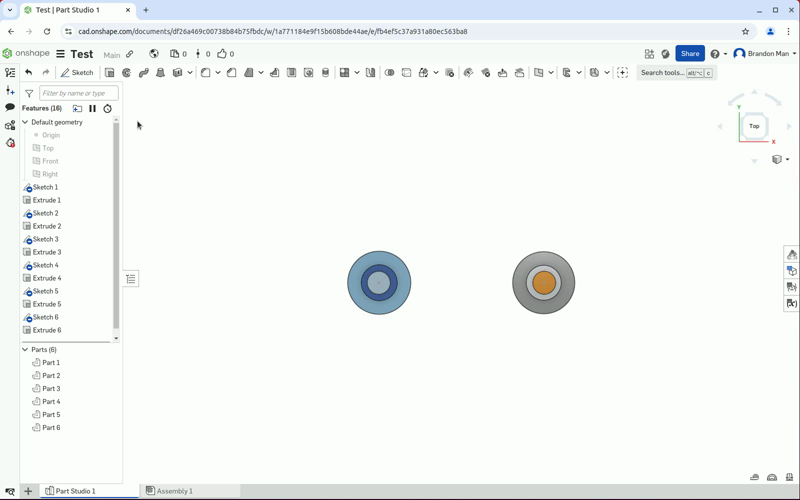
key(shift+7)
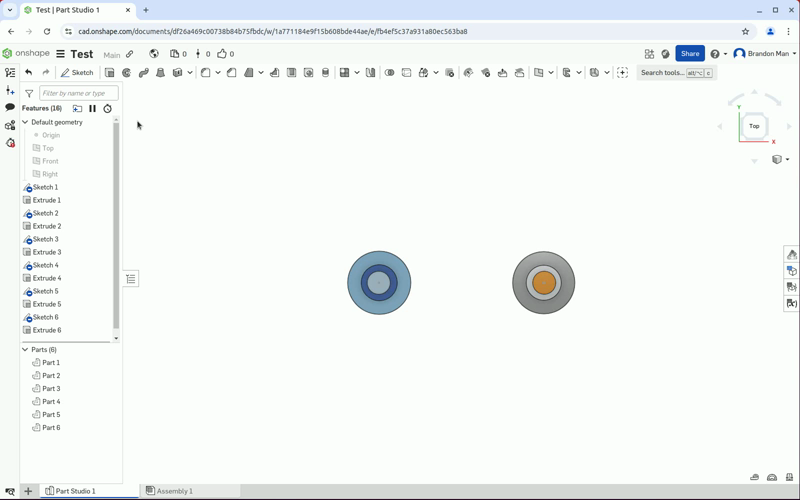
key(up, 3)
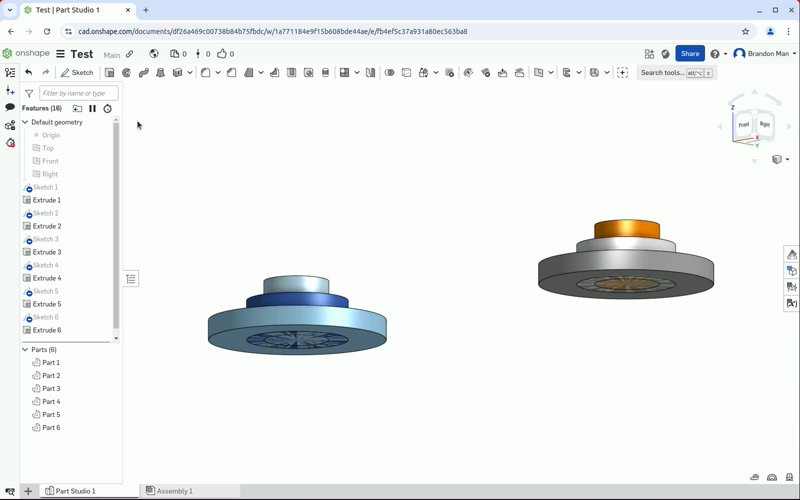
key(left, 3)
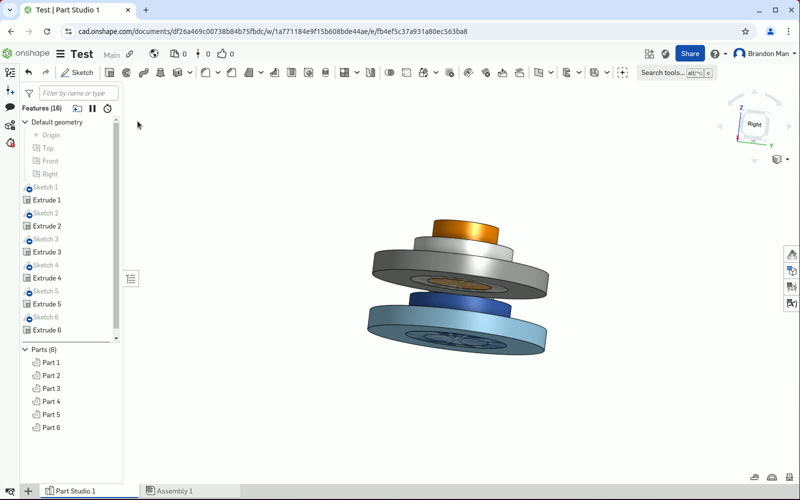
key(right, 3)
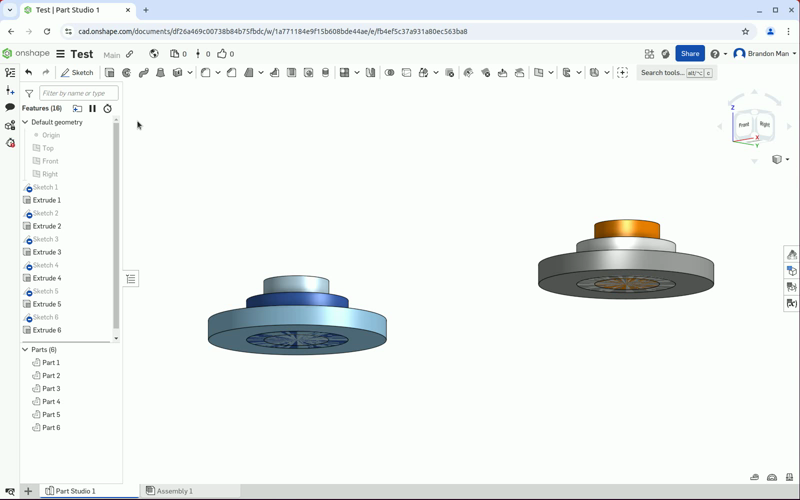
key(down, 3)
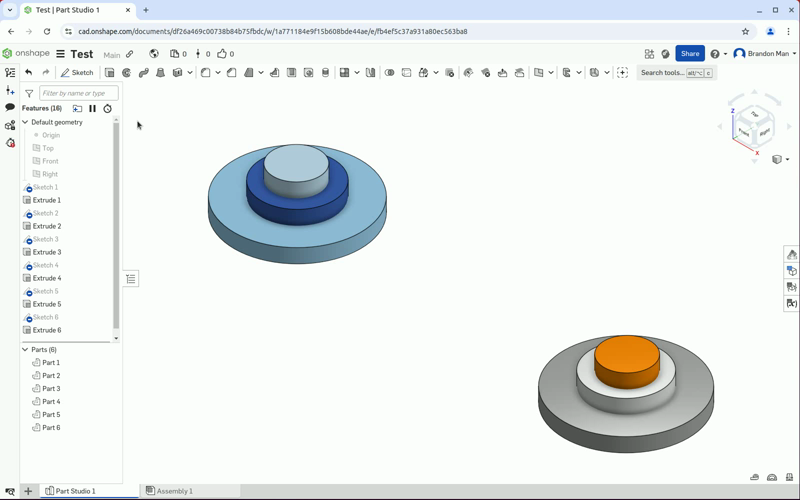
mouse_move(69, 189)
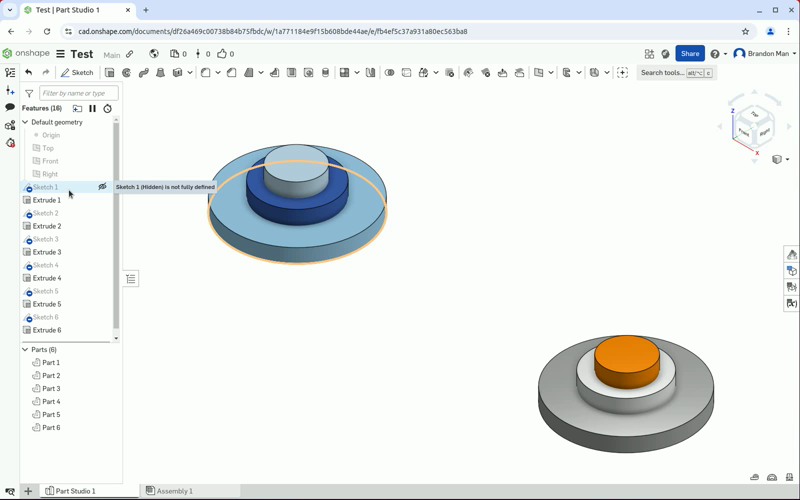
click(69, 189)